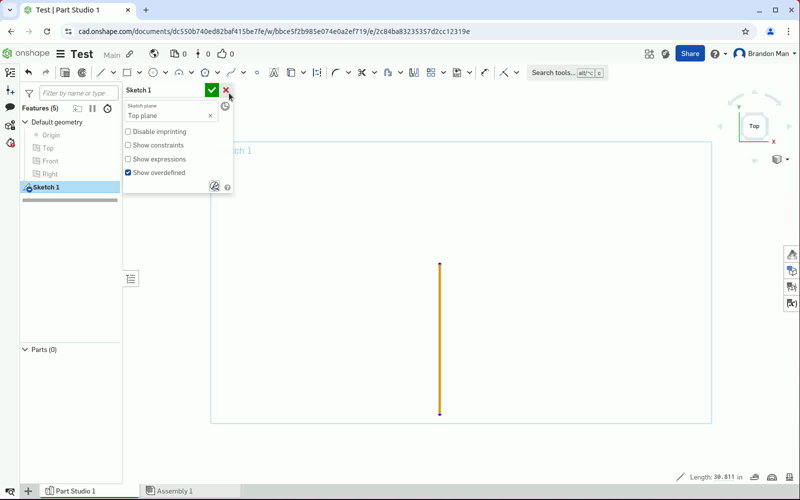
key(shift+h)
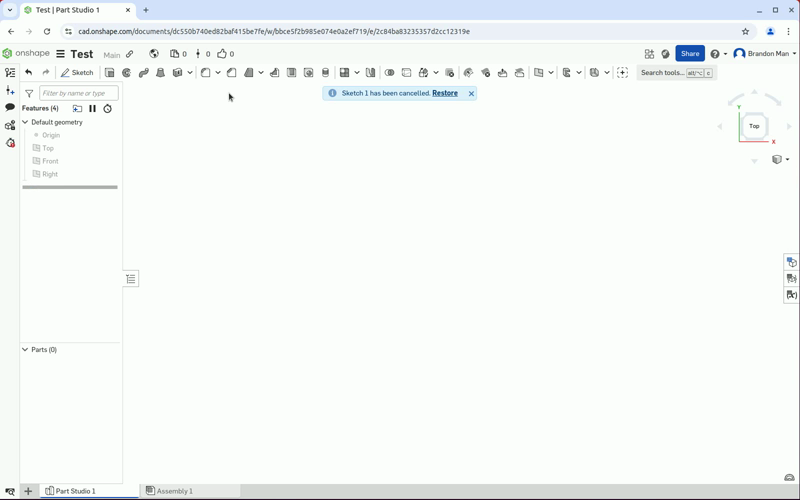
mouse_move(73, 352)
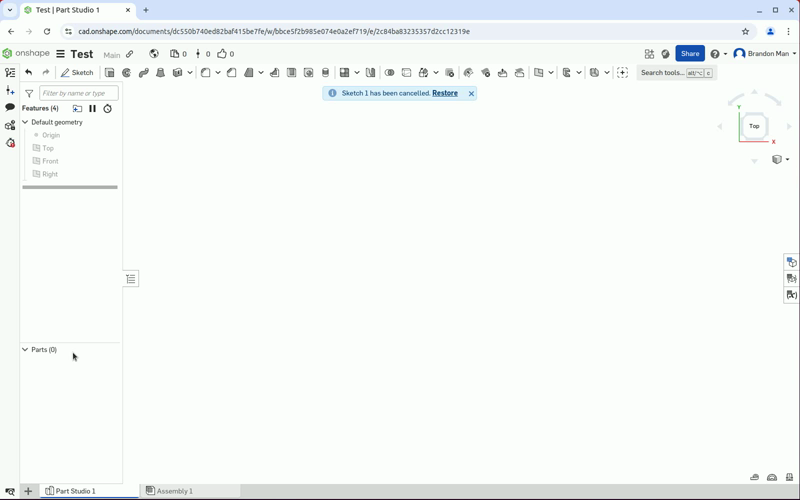
key(y)
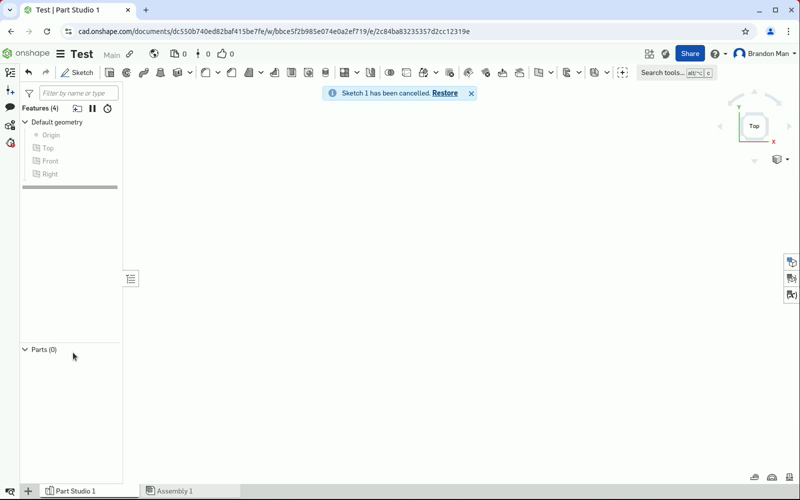
key(shift+p)
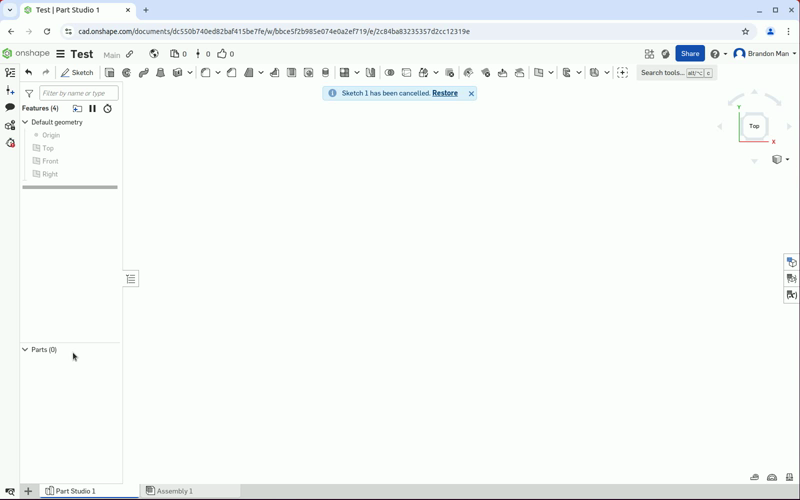
key(space)
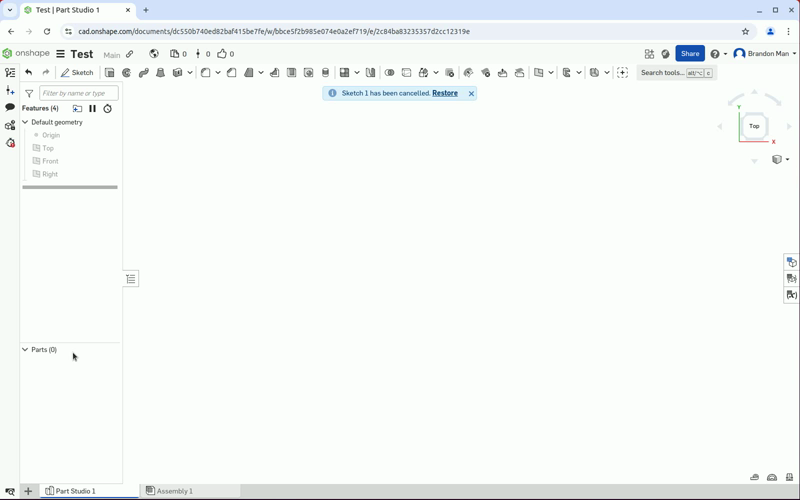
key_down(shift)
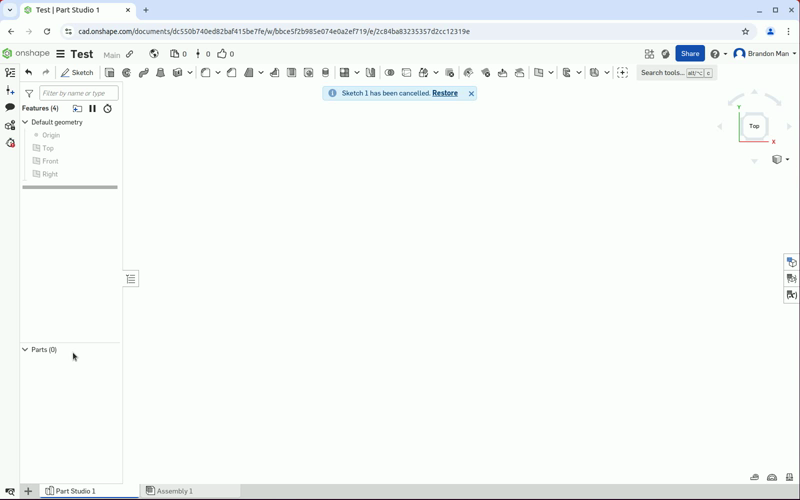
key(up)
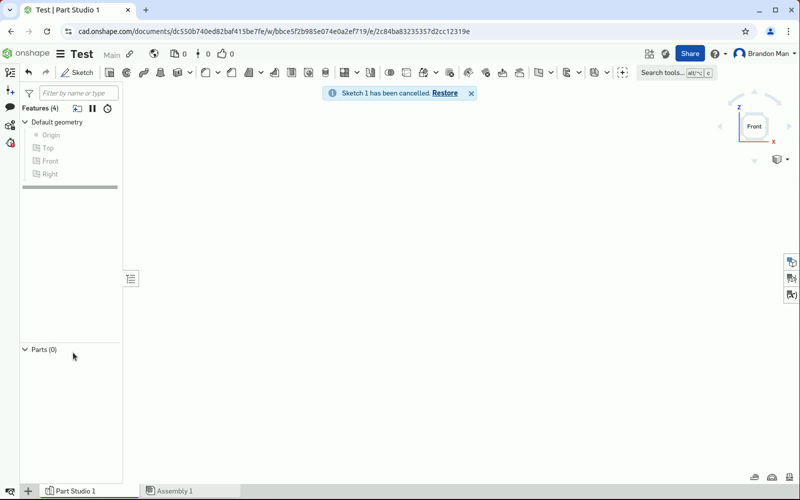
key_up(shift)
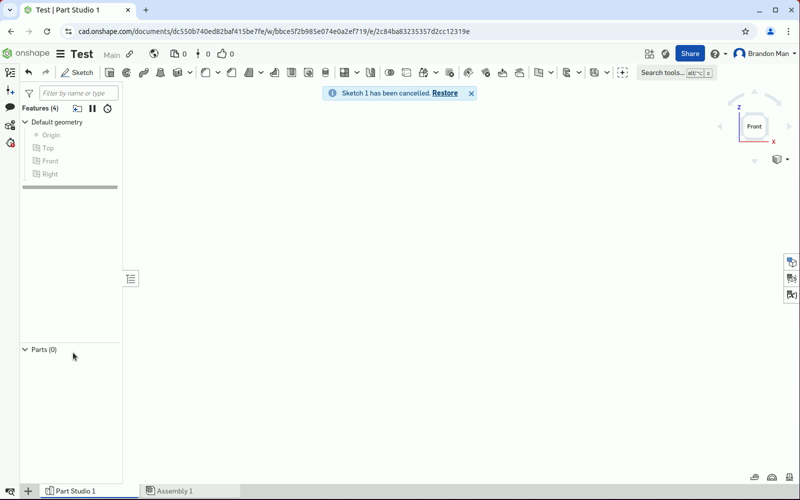
key(space)
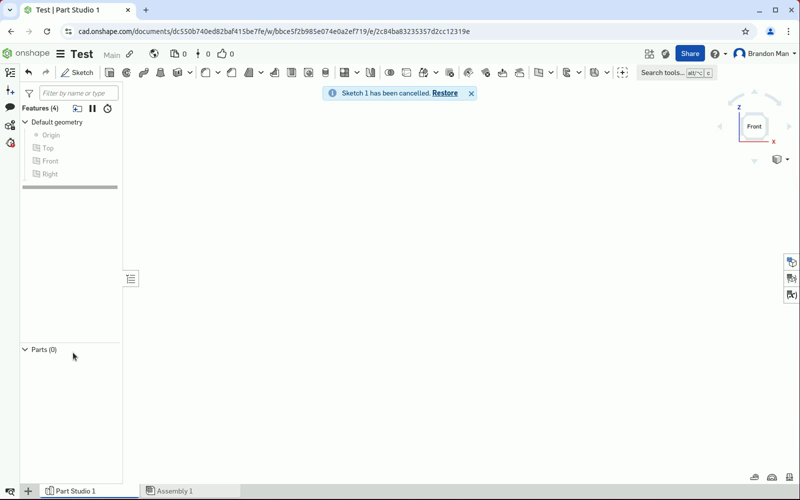
key_down(shift)
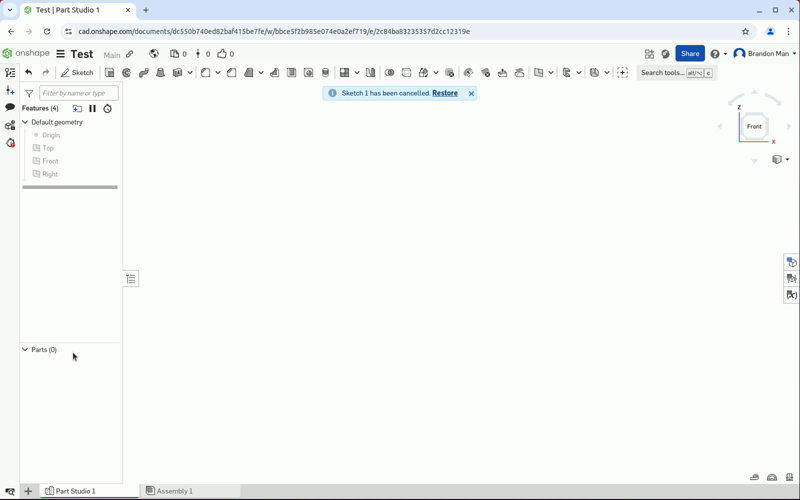
key(left)
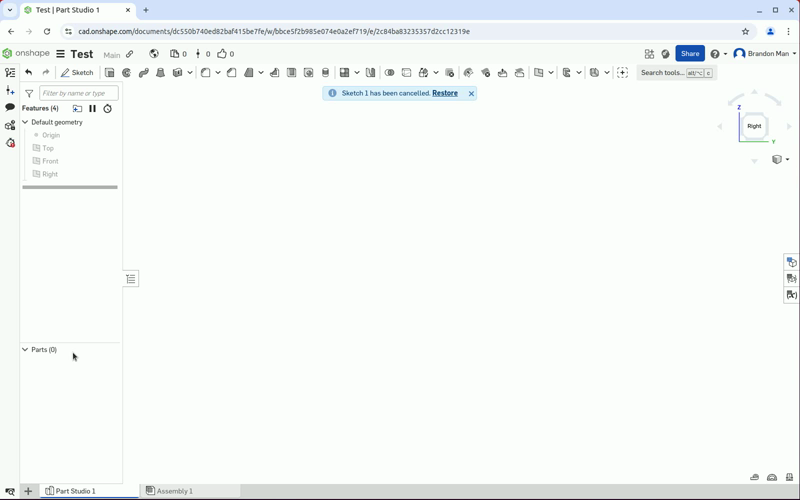
key_up(shift)
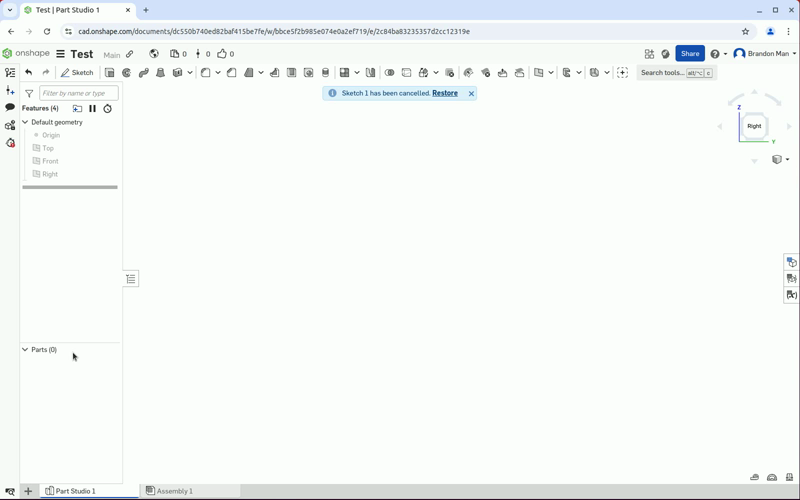
mouse_move(73, 352)
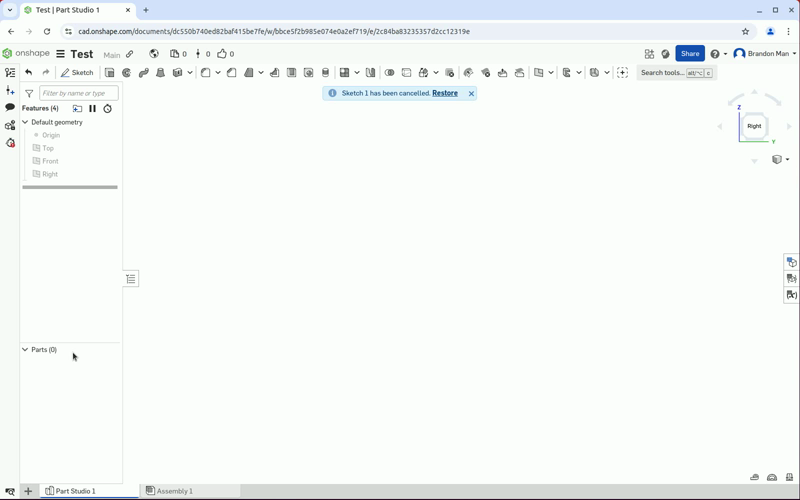
key(shift+y)
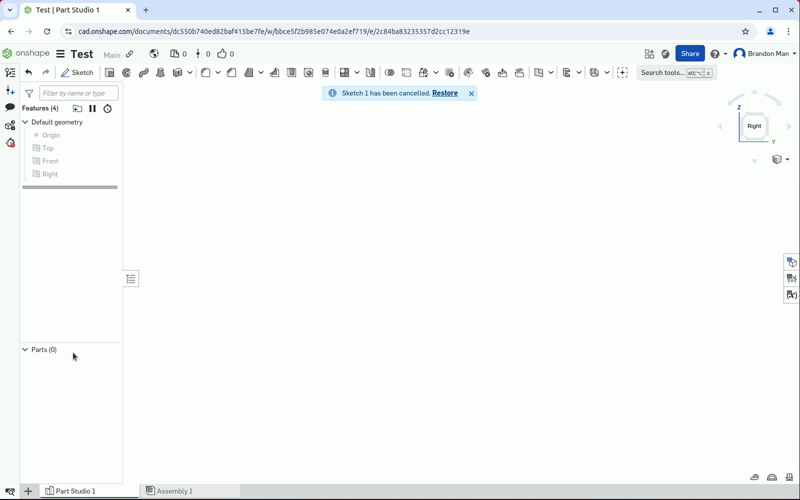
key(shift+s)
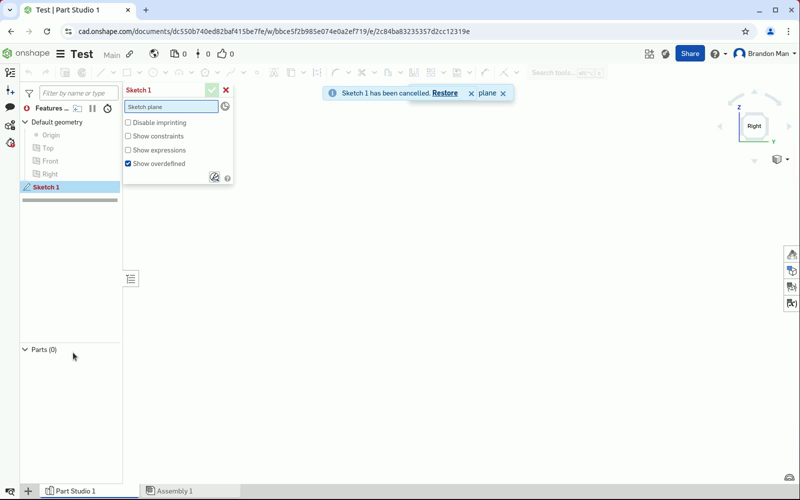
mouse_move(73, 176)
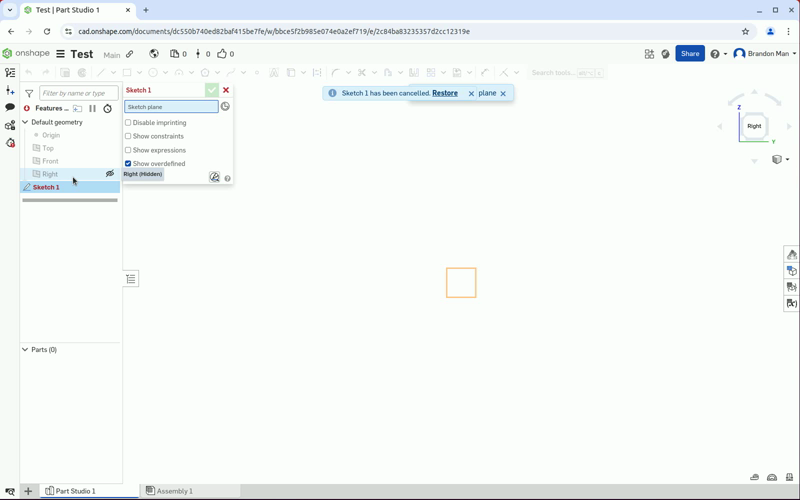
click(73, 176)
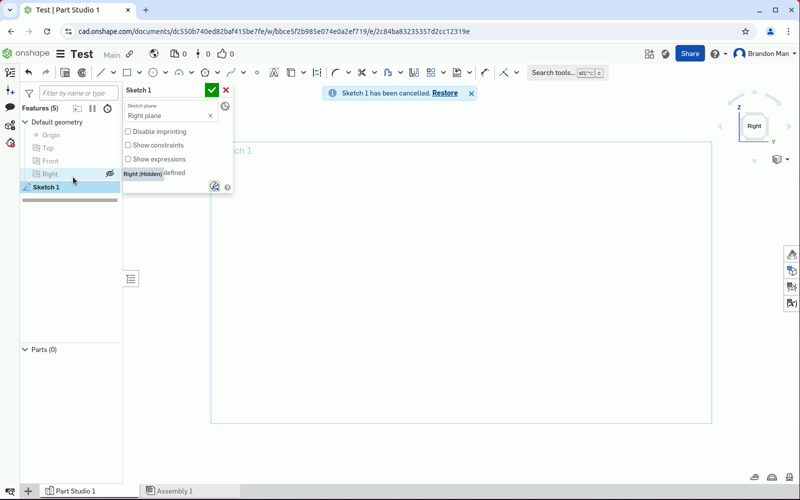
mouse_move(73, 352)
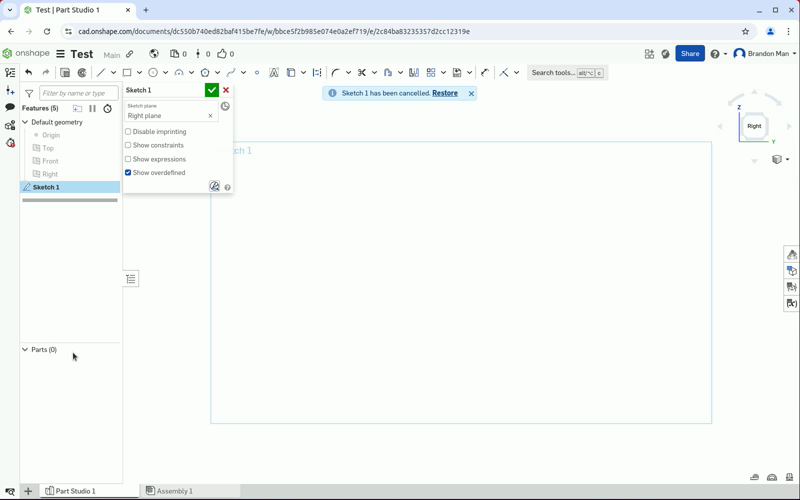
key(y)
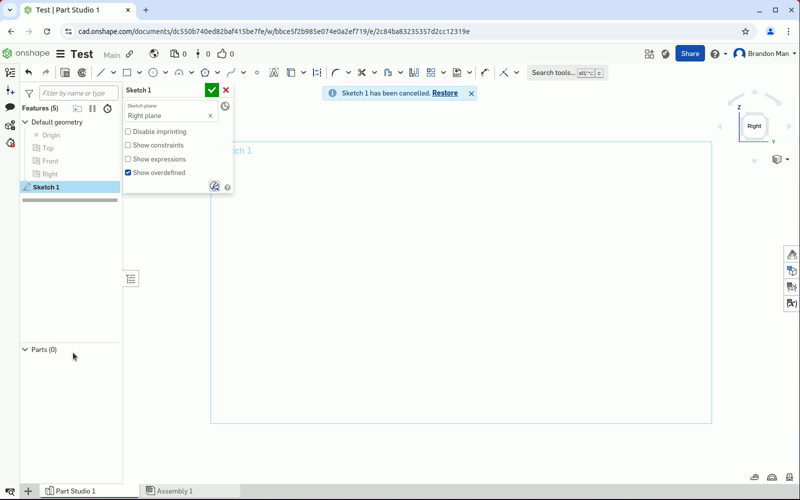
key(l)
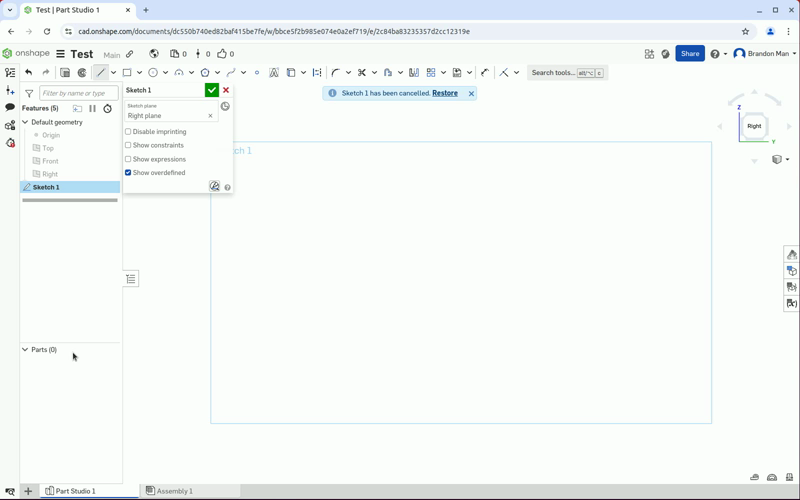
key_down(shift)
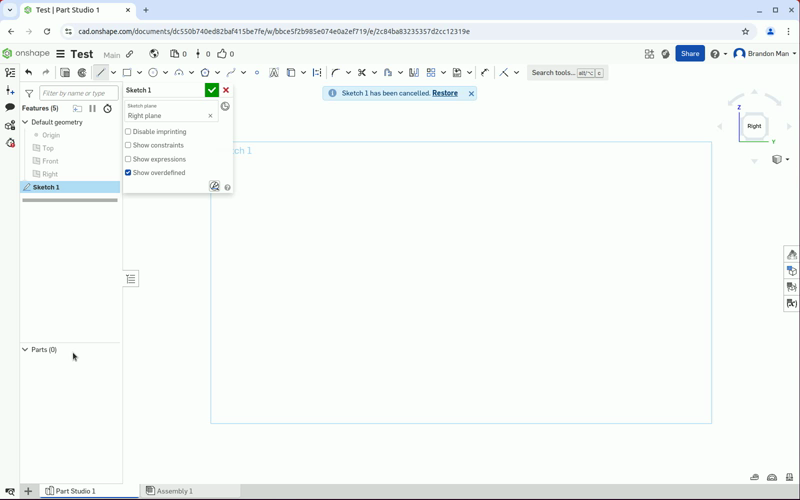
mouse_move(460, 282)
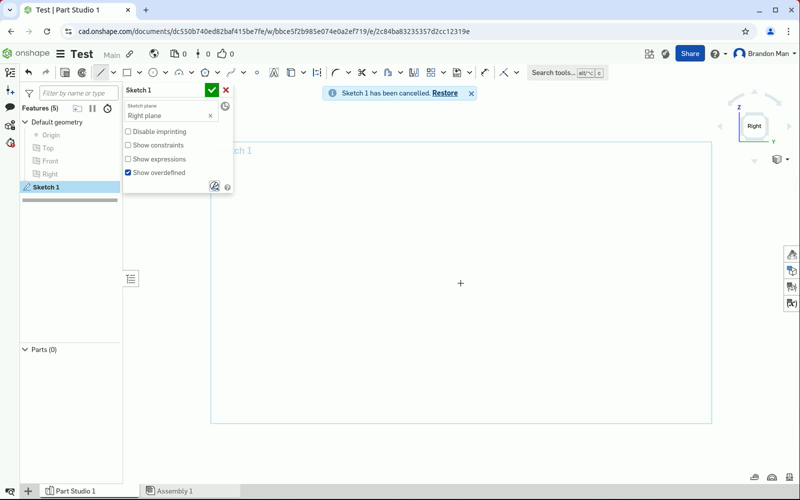
click(460, 282)
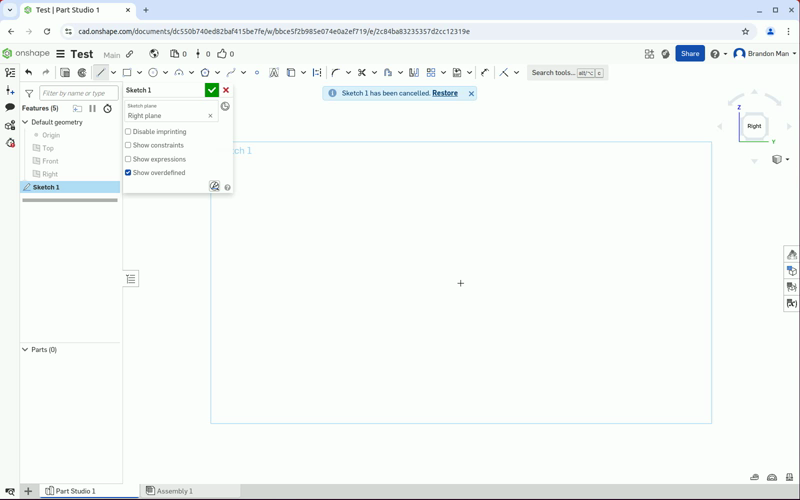
key_up(shift)
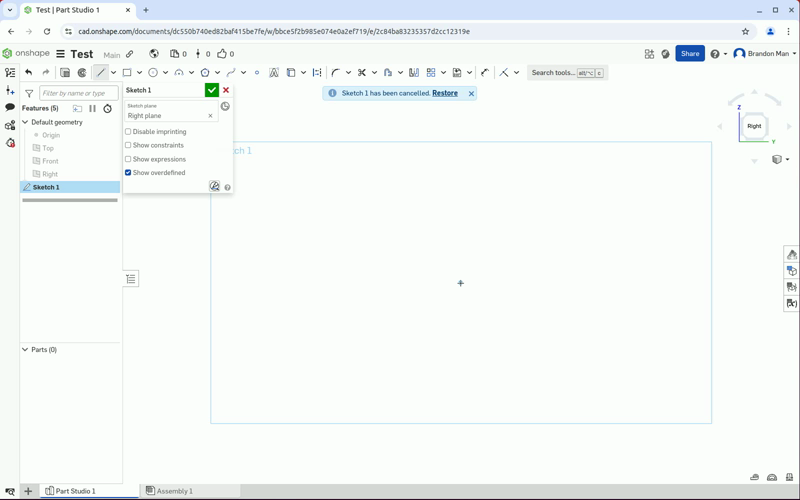
key_down(shift)
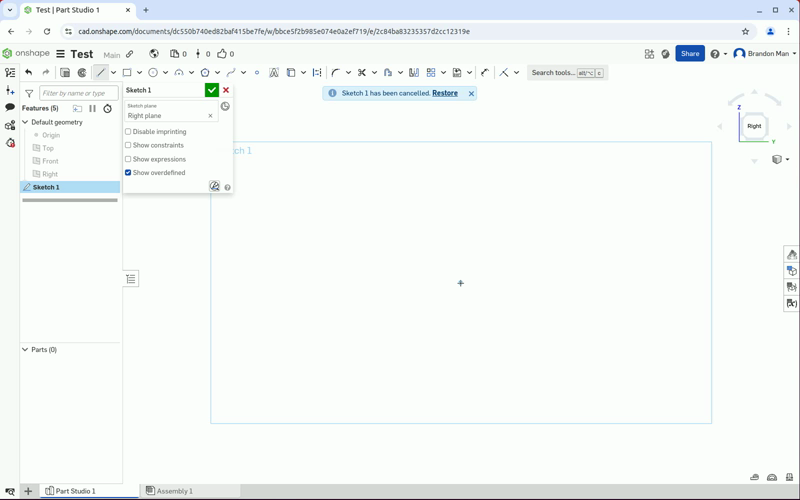
mouse_move(535, 282)
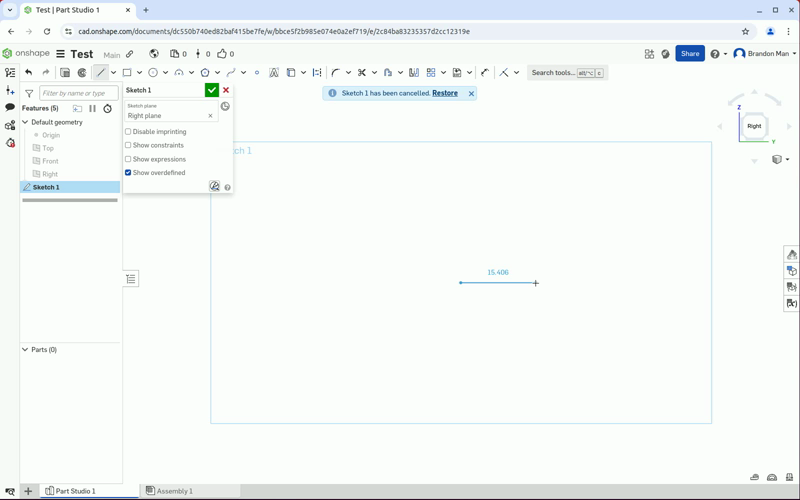
click(535, 282)
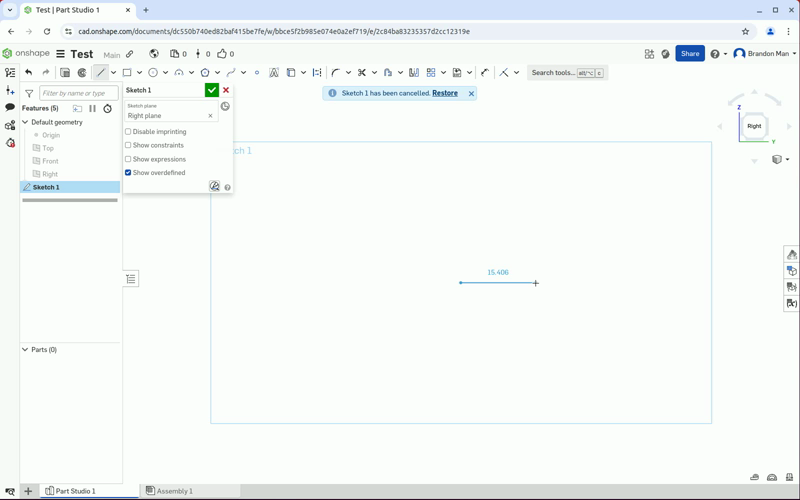
key_up(shift)
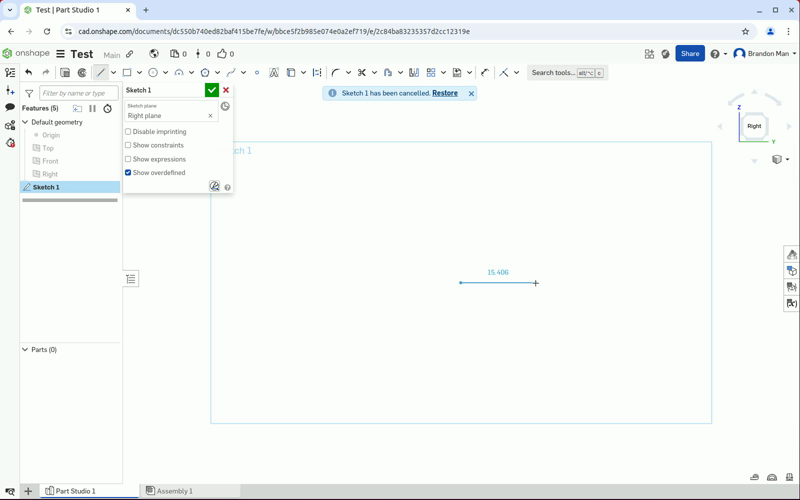
key_down(shift)
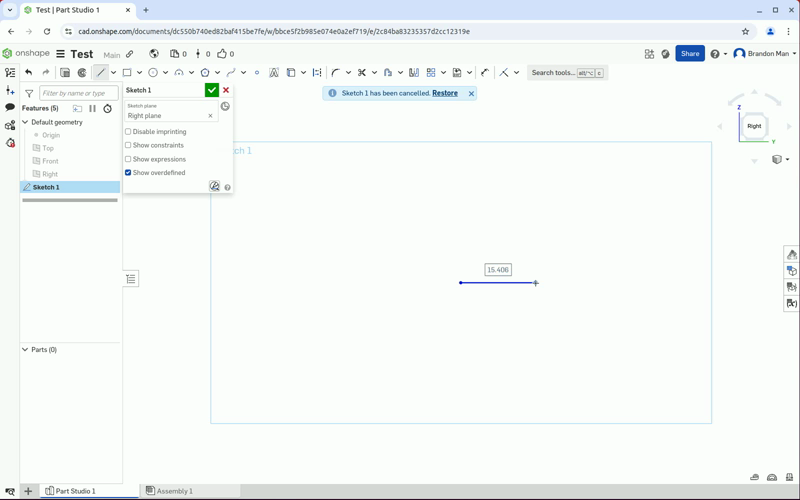
mouse_move(565, 282)
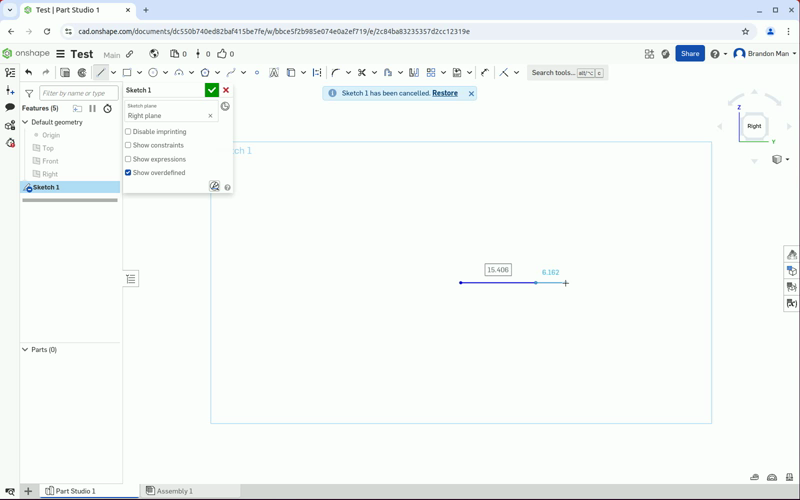
mouse_move(535, 245)
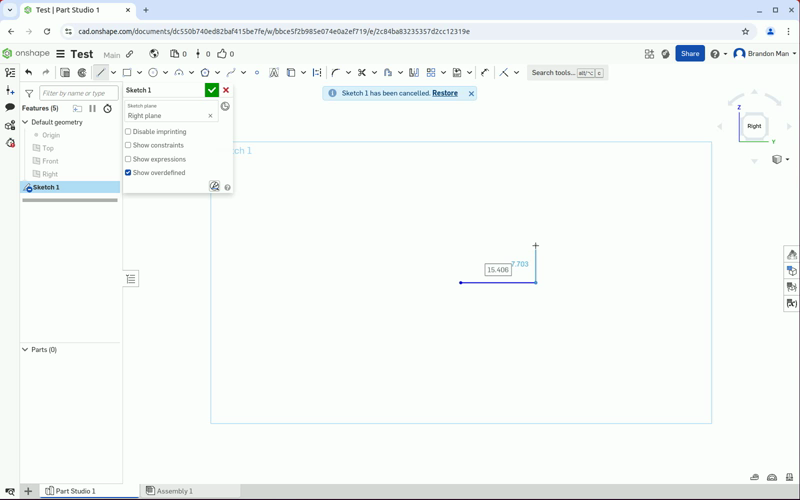
click(535, 245)
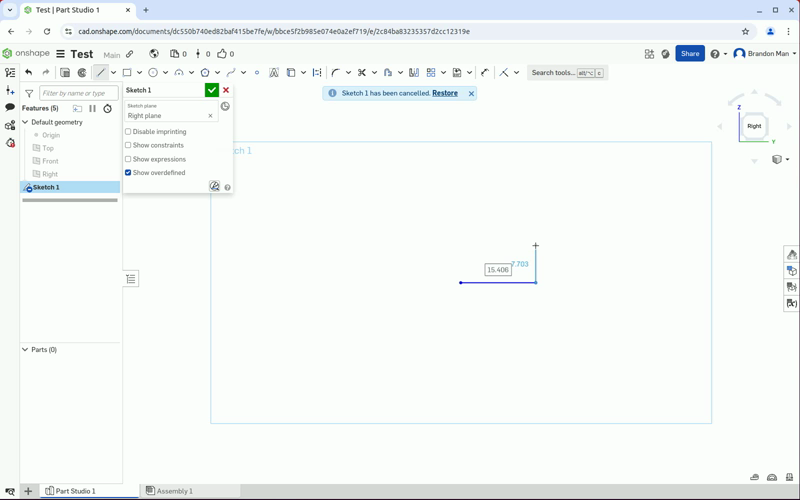
key_up(shift)
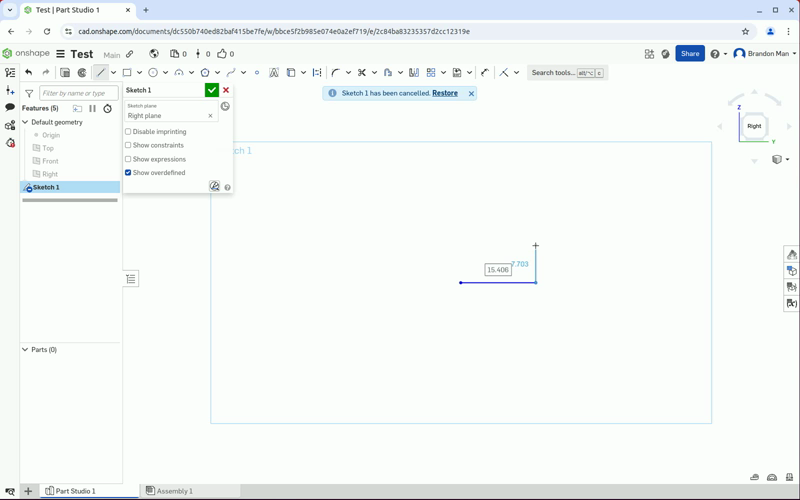
key_down(shift)
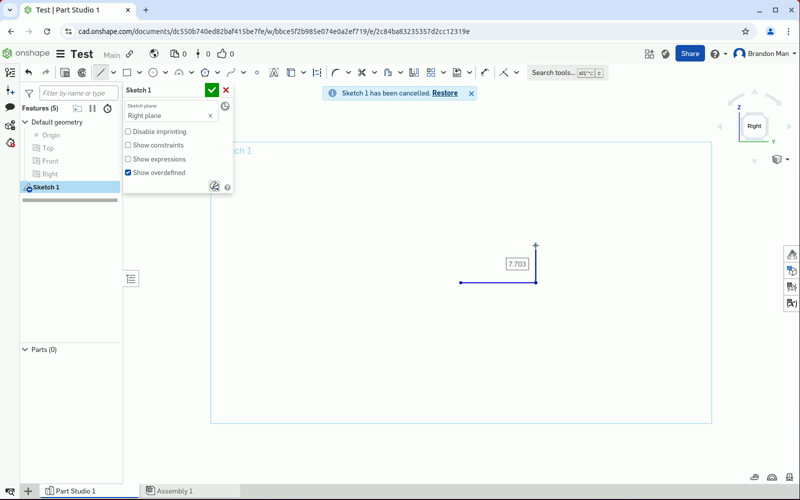
mouse_move(565, 245)
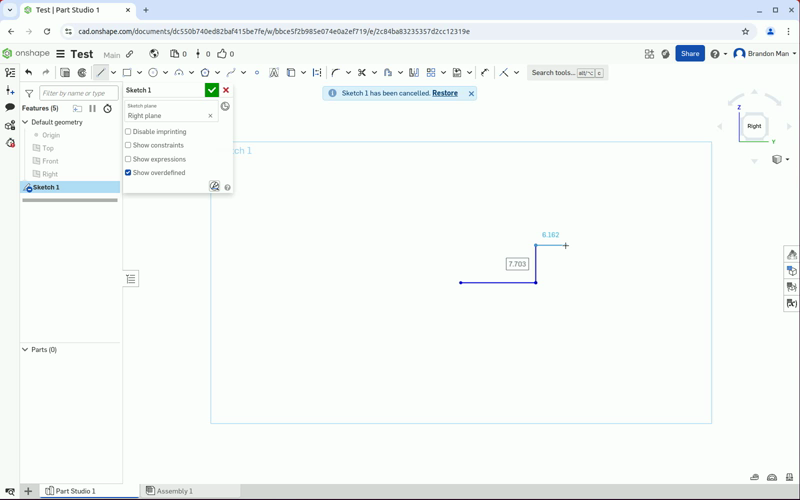
mouse_move(498, 245)
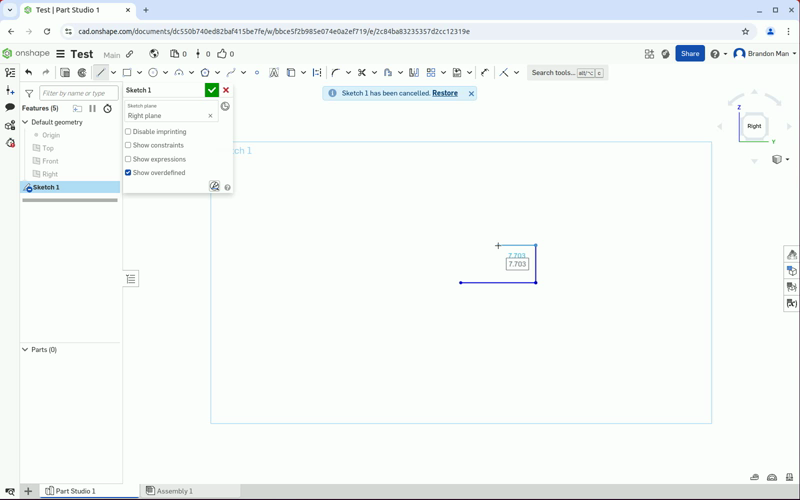
click(498, 245)
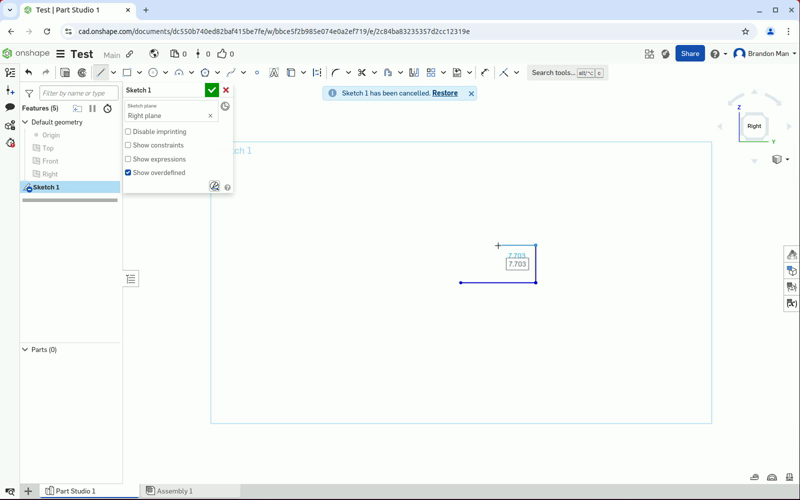
key_up(shift)
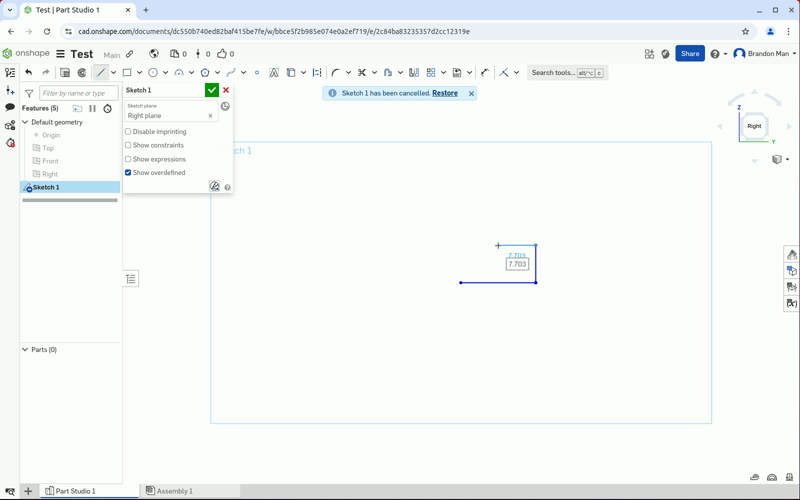
key_down(shift)
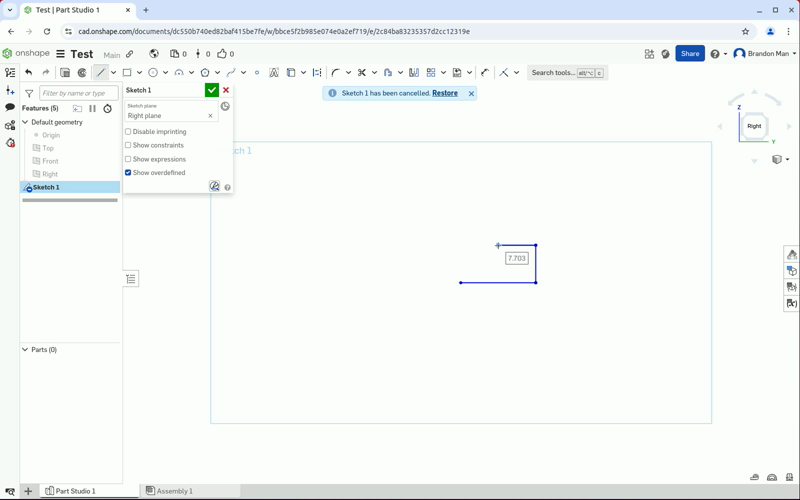
mouse_move(528, 245)
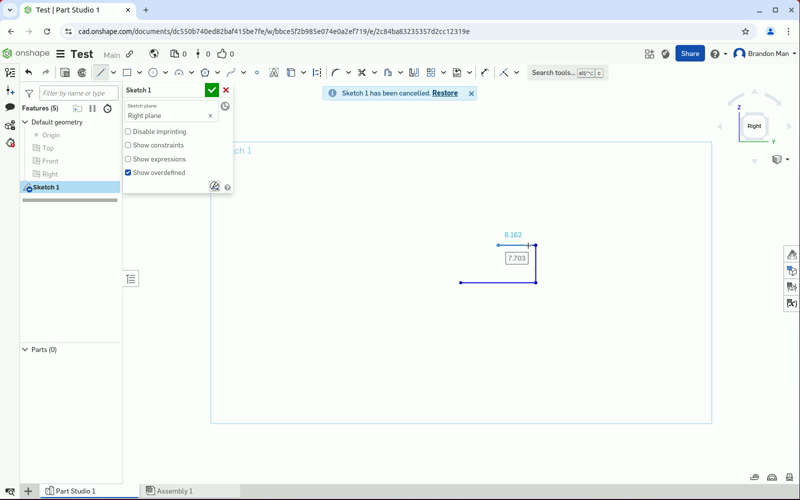
mouse_move(498, 189)
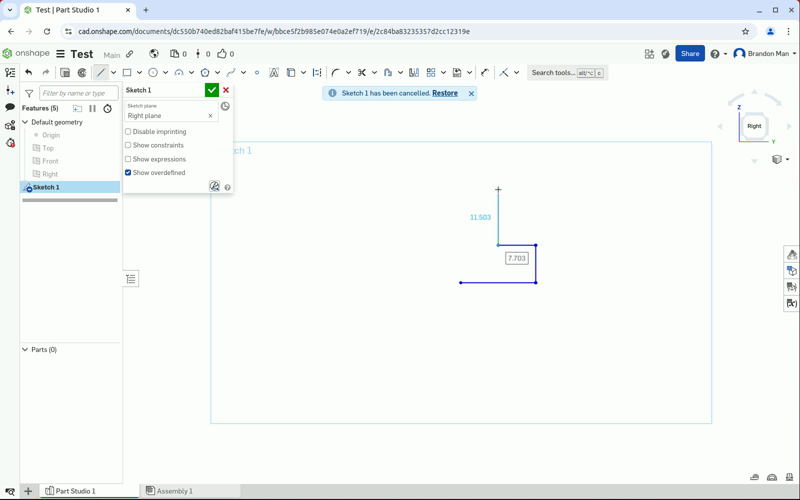
click(498, 189)
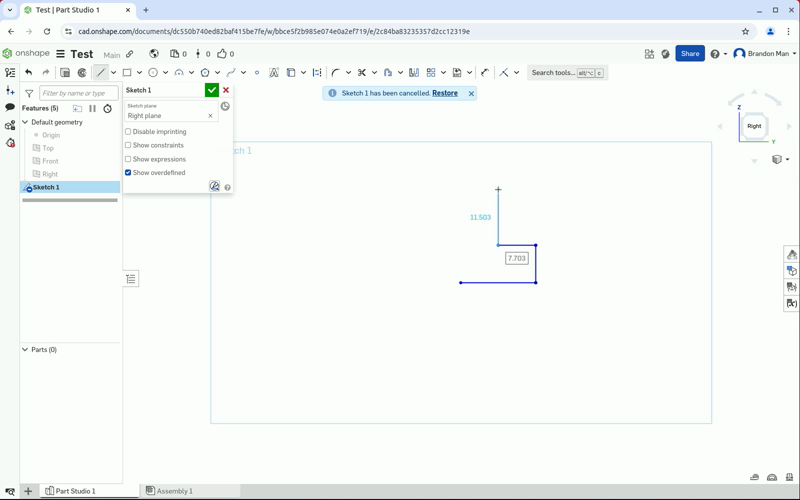
key_up(shift)
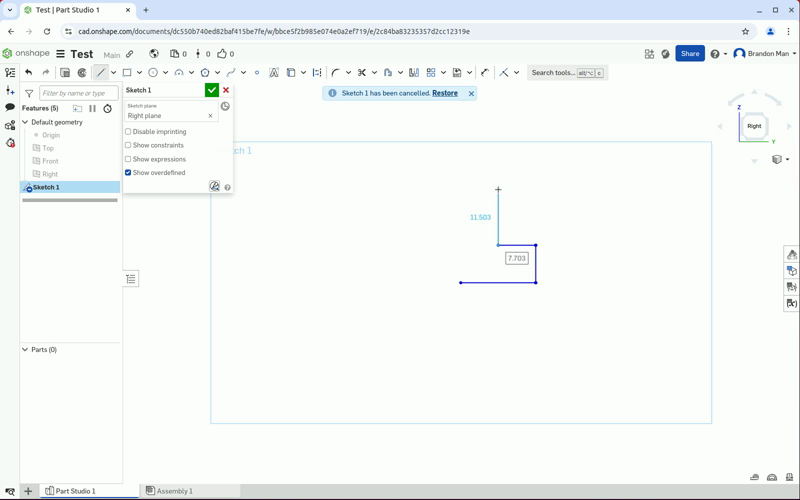
key_down(shift)
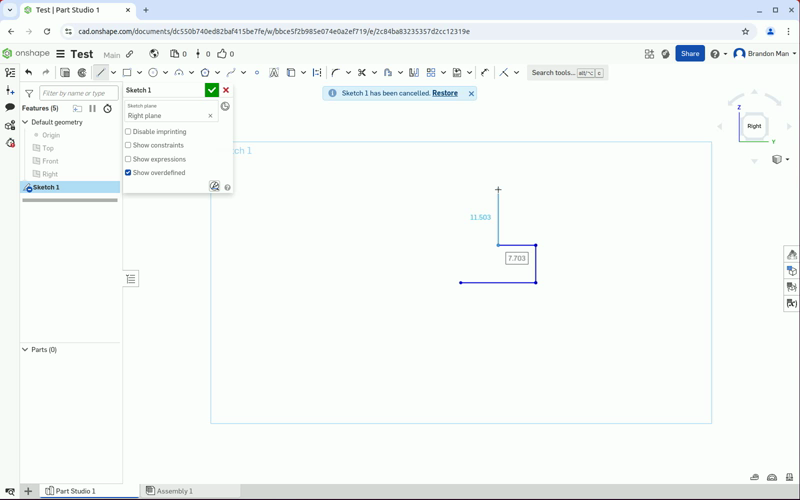
mouse_move(528, 189)
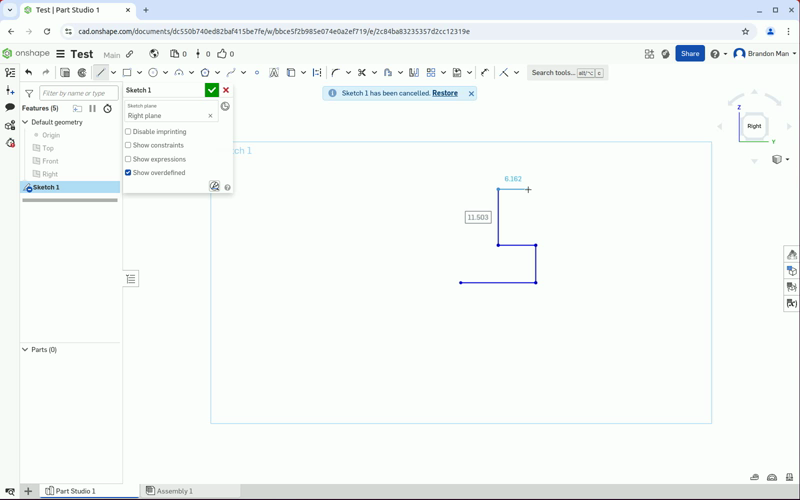
mouse_move(460, 189)
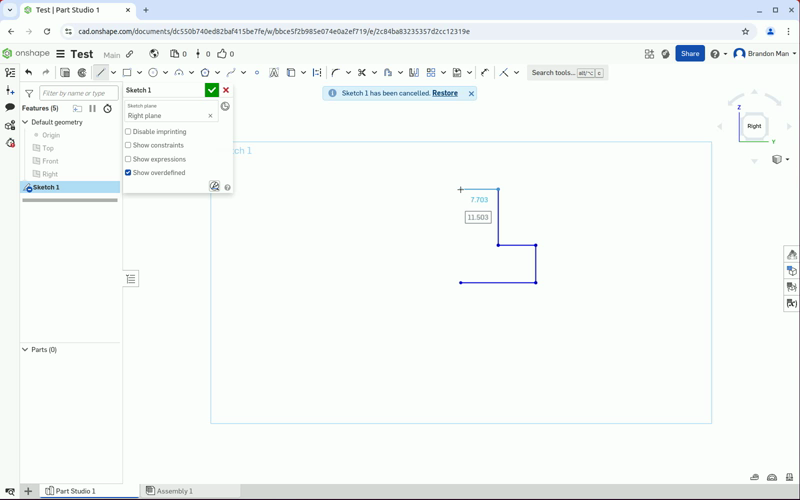
click(460, 189)
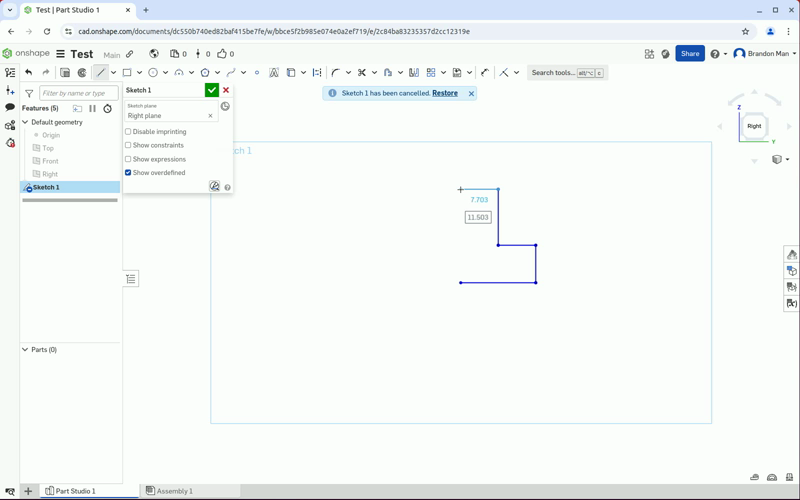
key_up(shift)
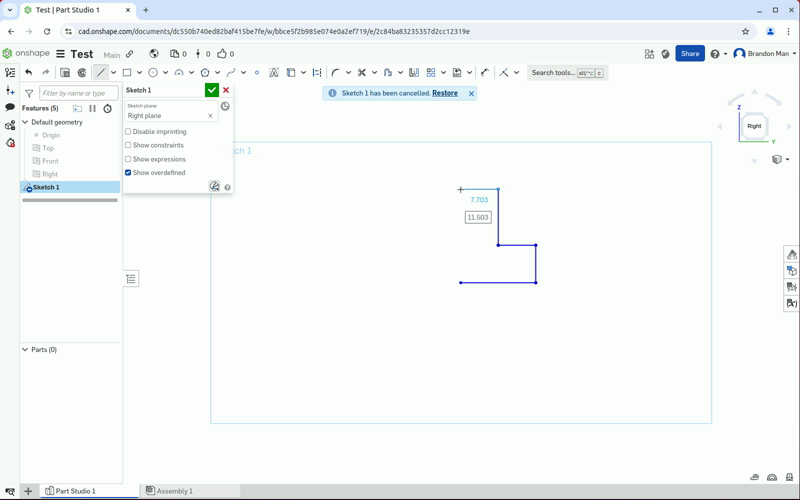
key_down(shift)
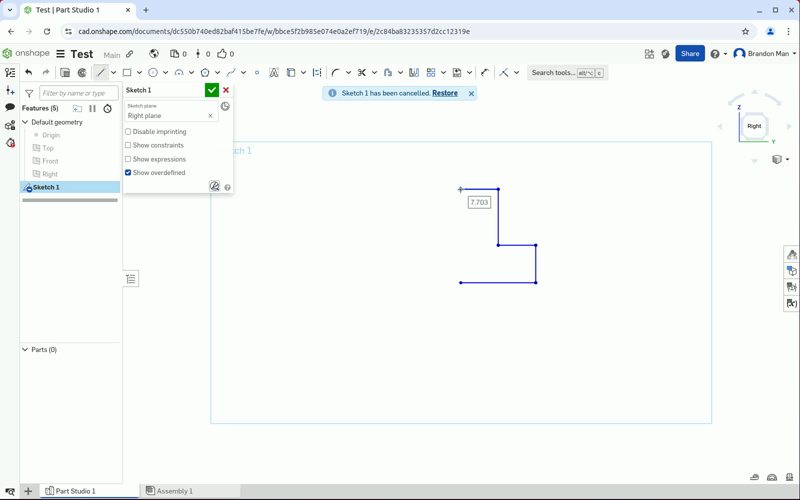
mouse_move(460, 282)
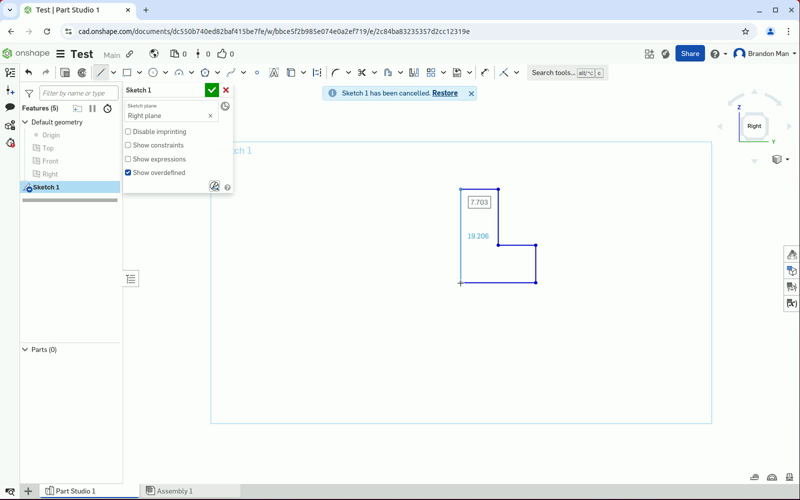
key_up(shift)
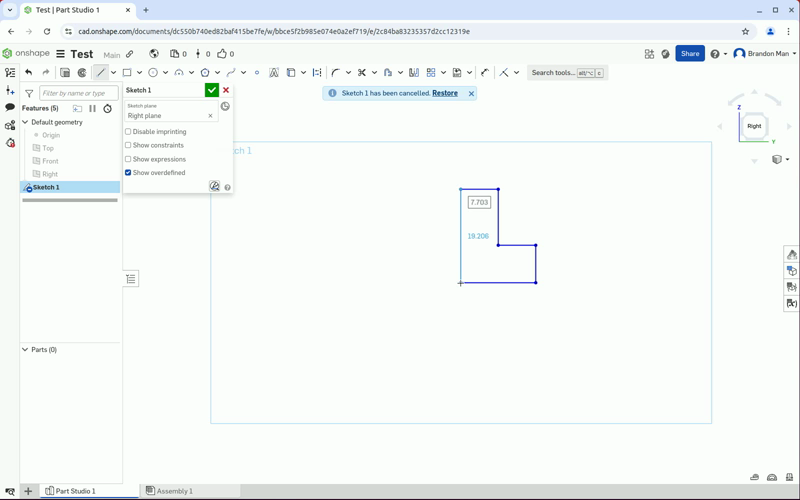
click(460, 282)
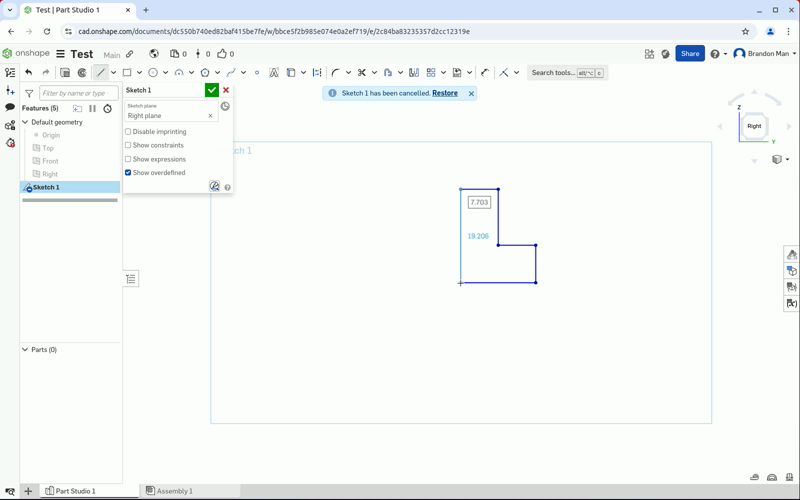
key(esc)
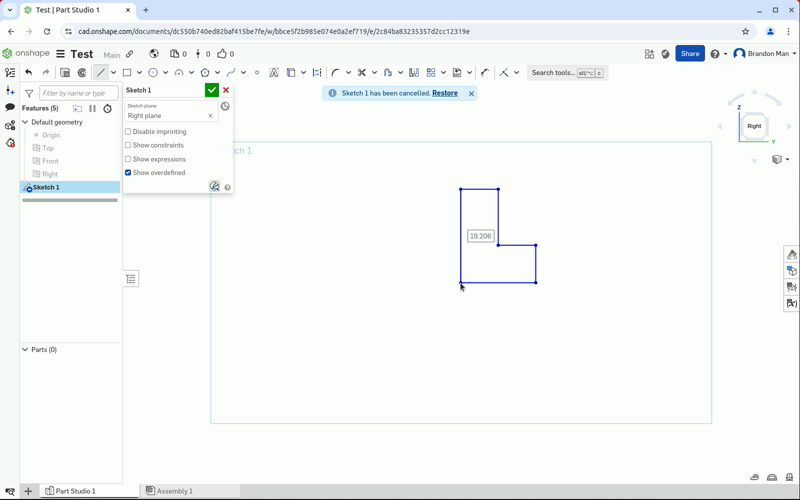
mouse_move(477, 268)
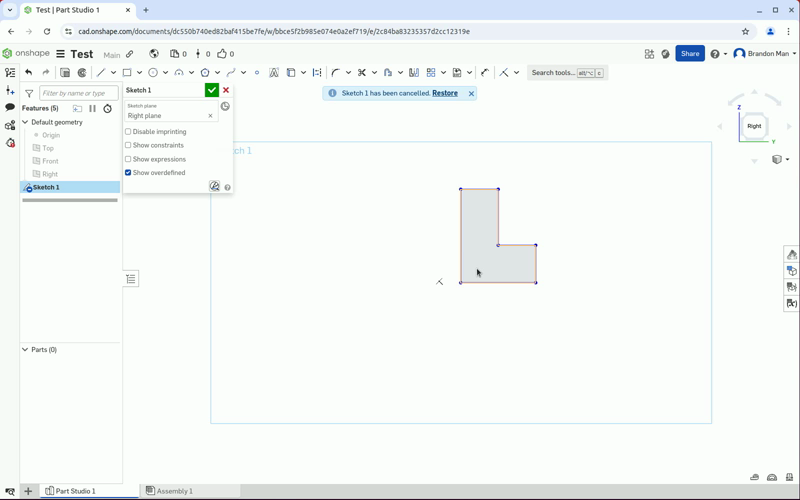
click(477, 268)
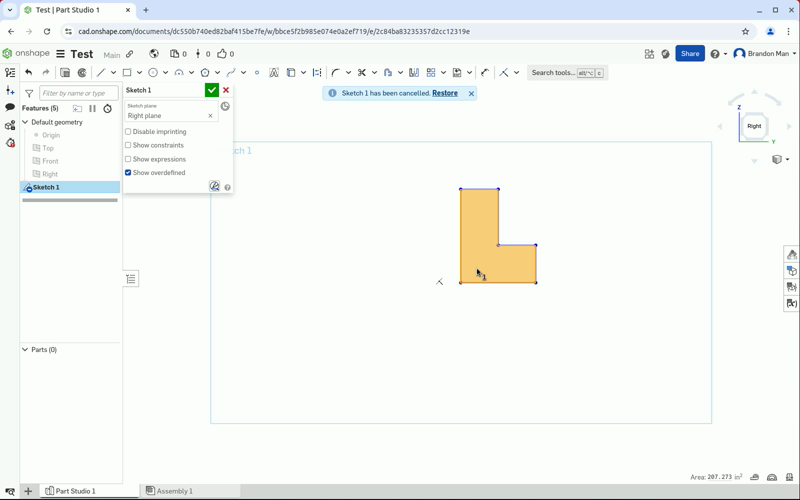
mouse_move(73, 352)
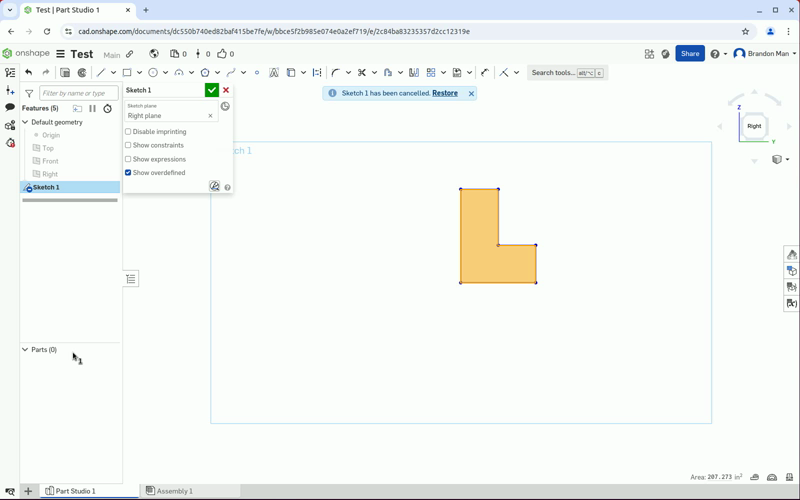
key(shift+y)
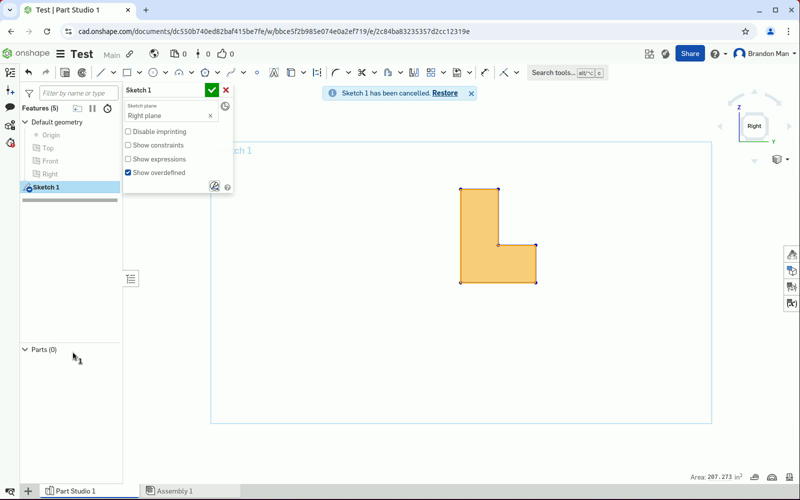
key(shift+e)
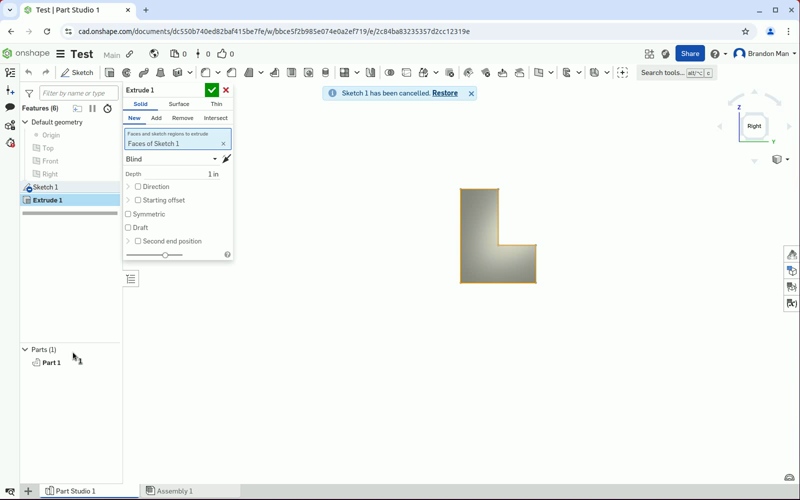
mouse_move(143, 106)
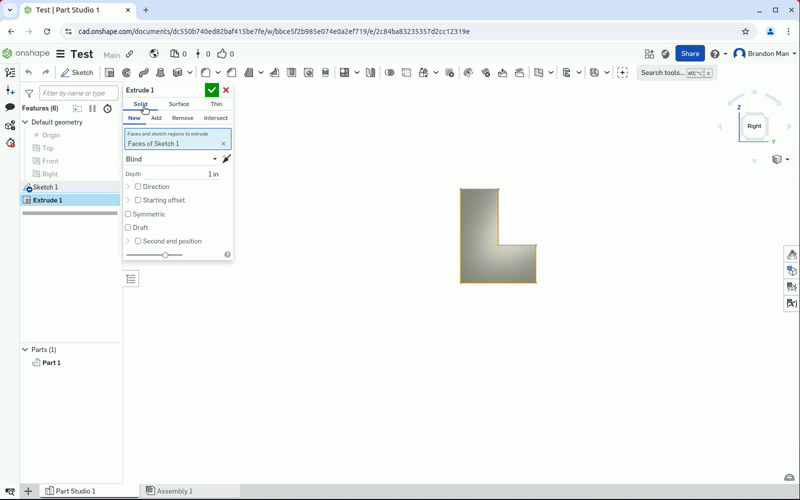
click(143, 106)
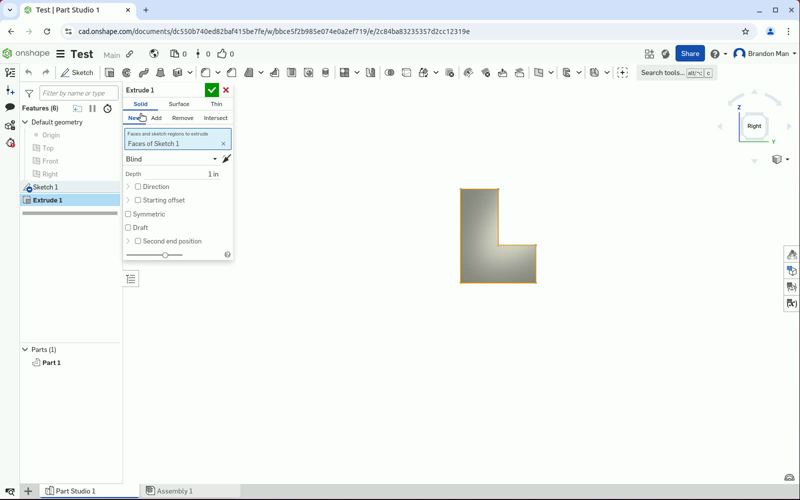
mouse_move(137, 120)
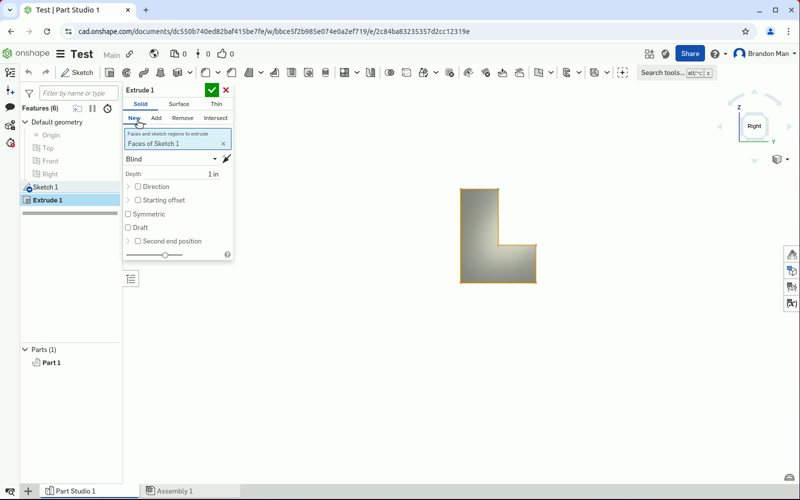
click(137, 120)
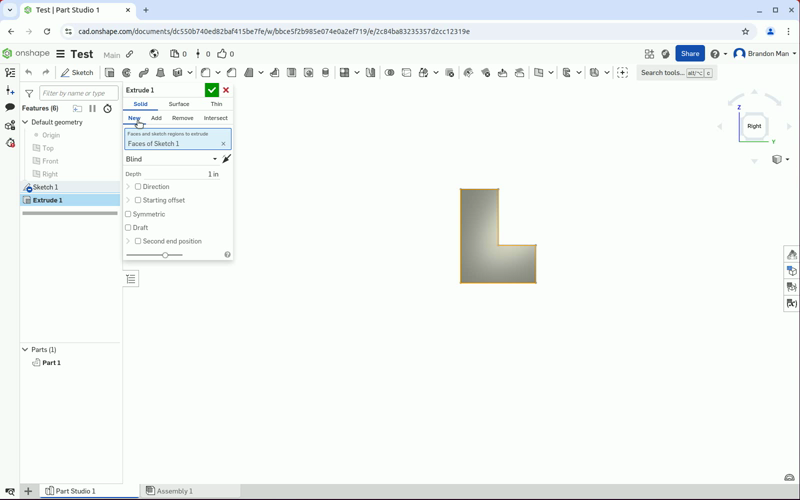
key(tab, 4)
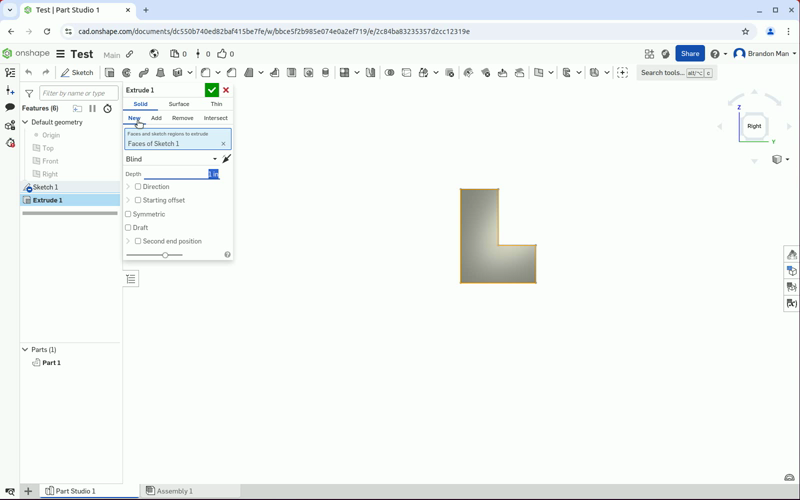
text(23.108)
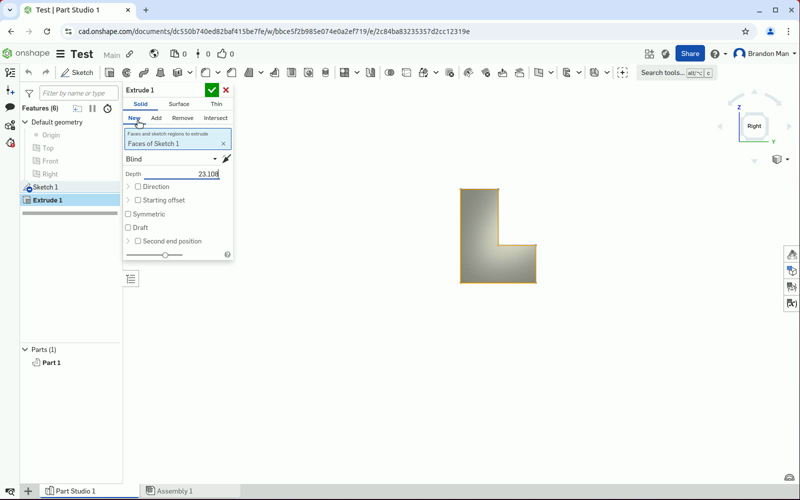
key(enter)
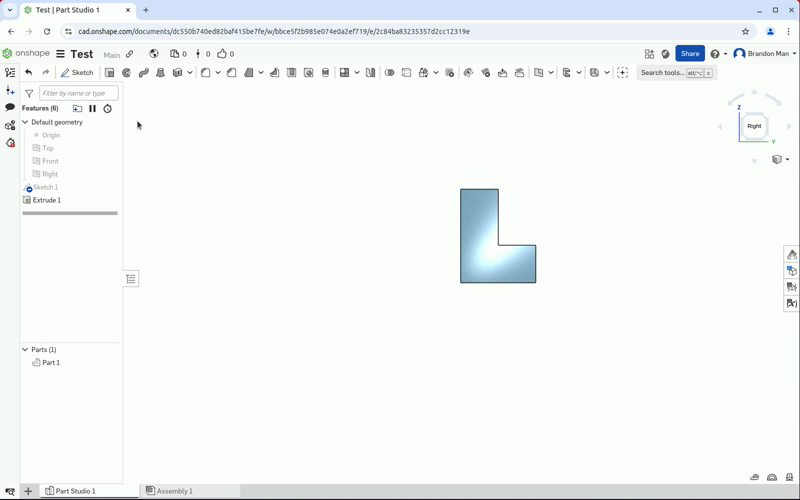
key(shift+h)
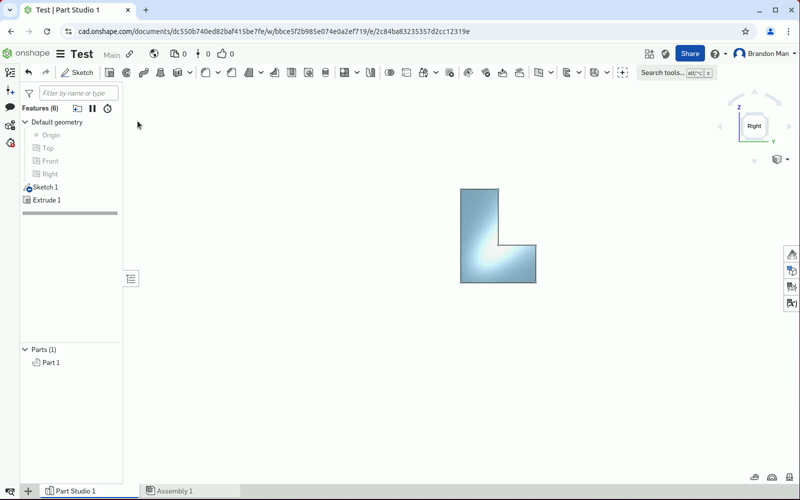
key(shift+h)
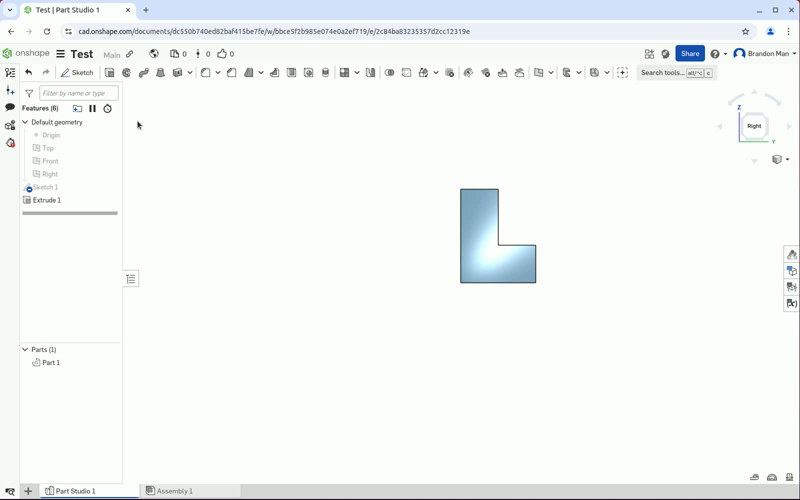
mouse_move(73, 189)
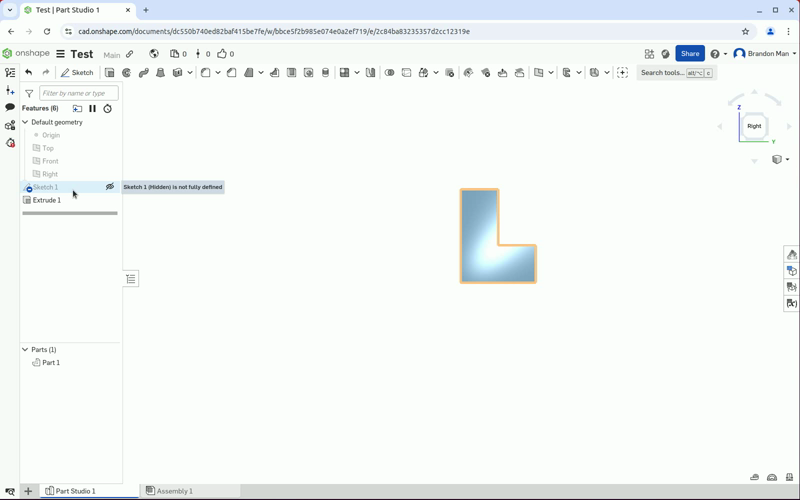
click(73, 189)
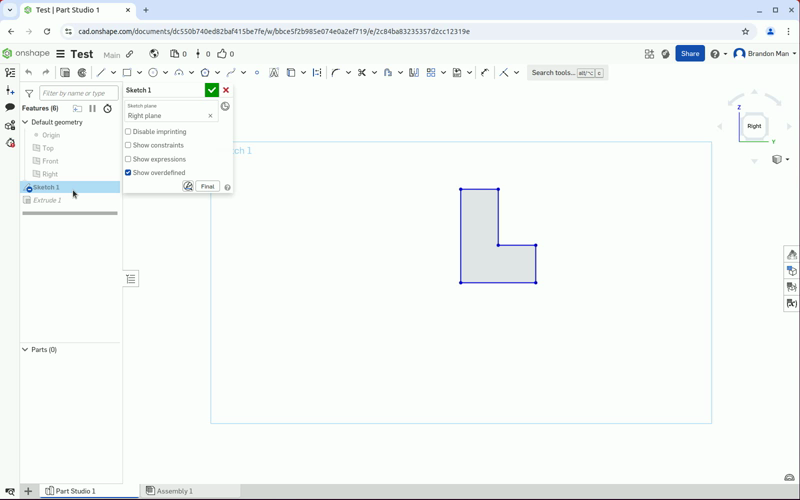
mouse_move(229, 92)
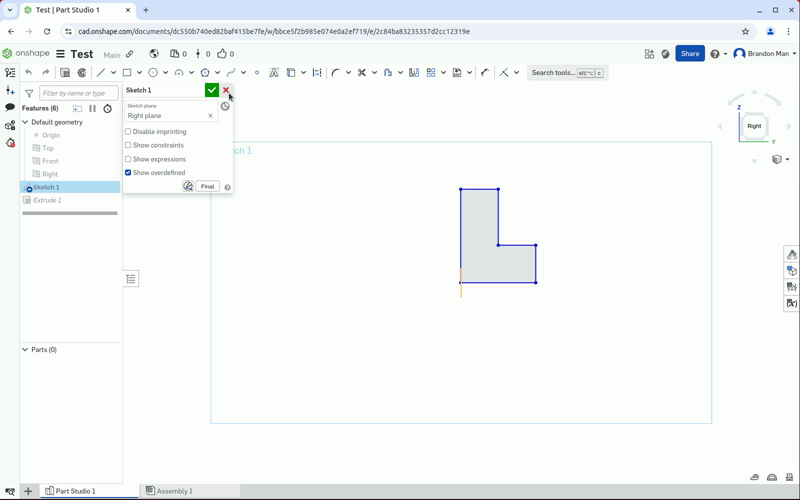
click(229, 92)
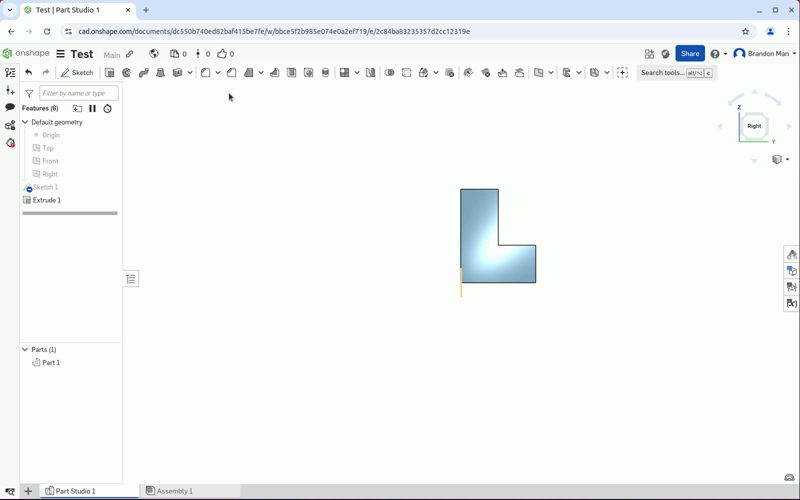
mouse_move(73, 352)
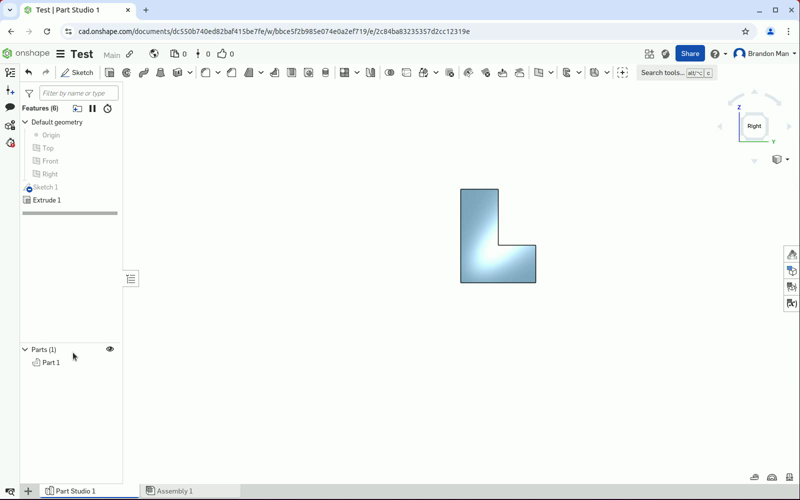
key(y)
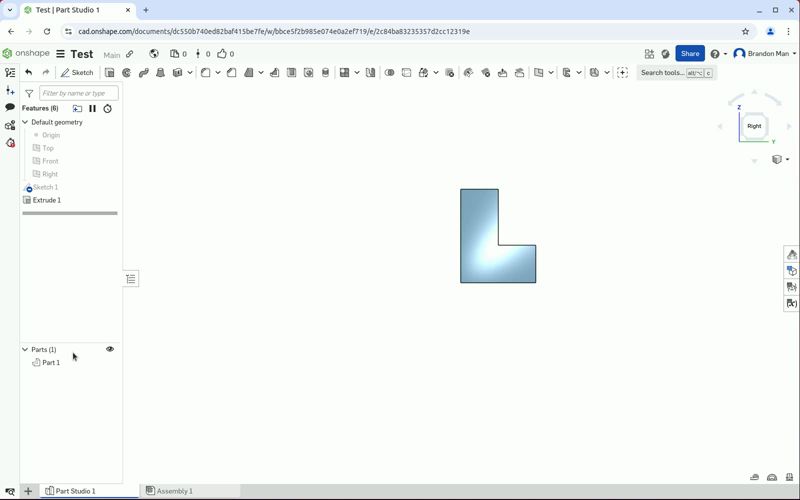
key(shift+p)
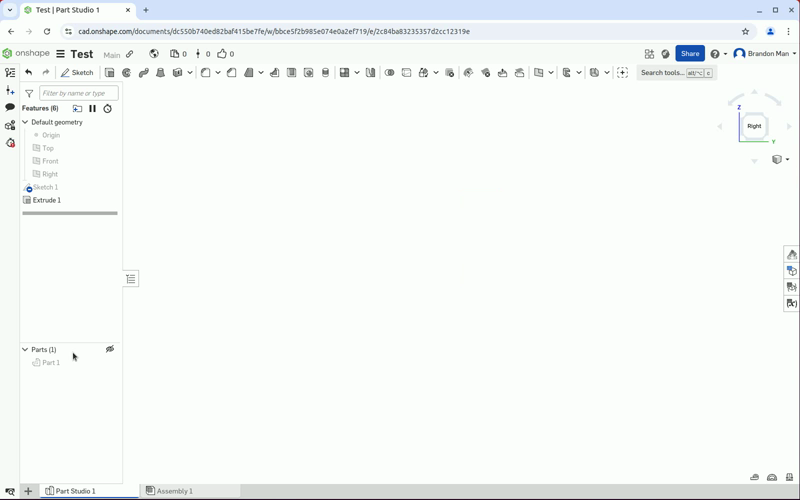
key(space)
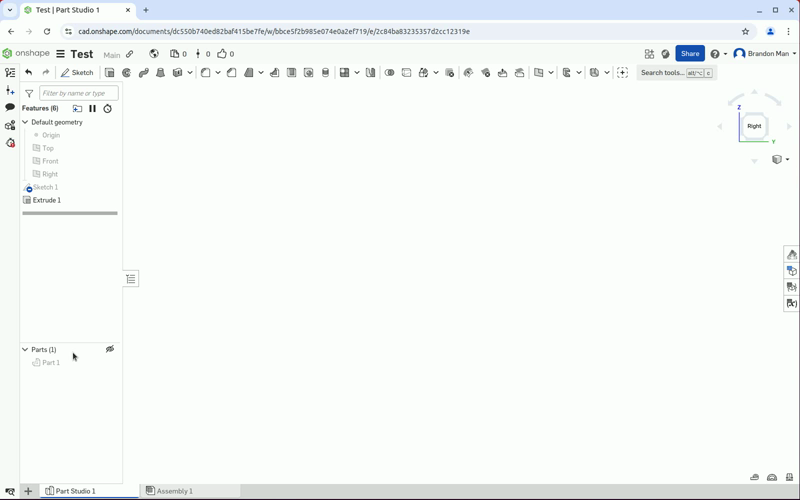
key_down(shift)
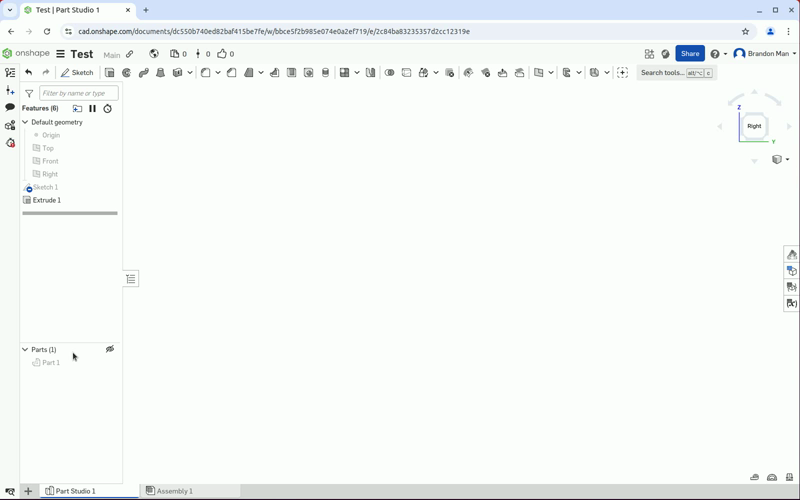
key(right)
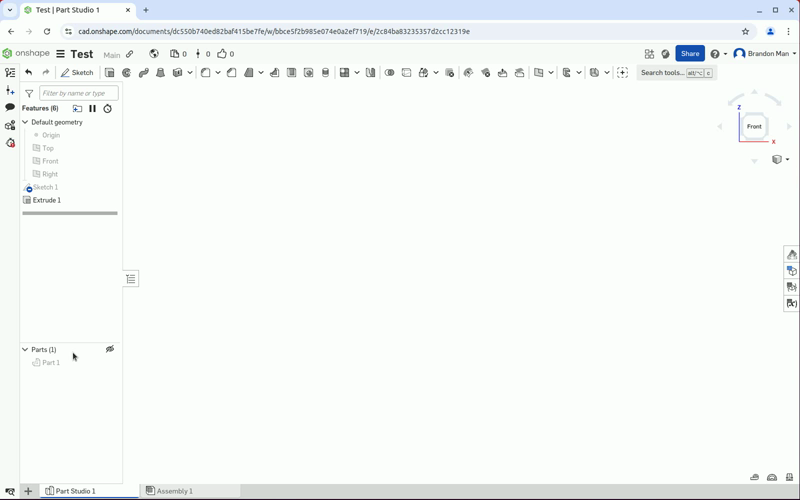
key_up(shift)
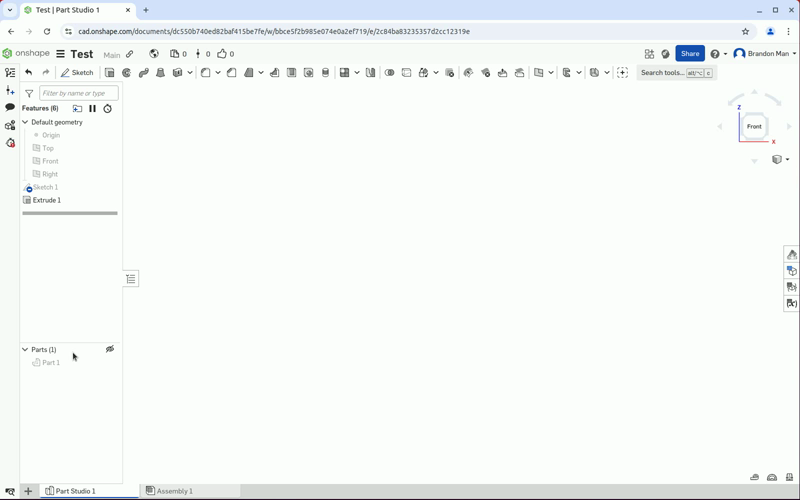
mouse_move(73, 352)
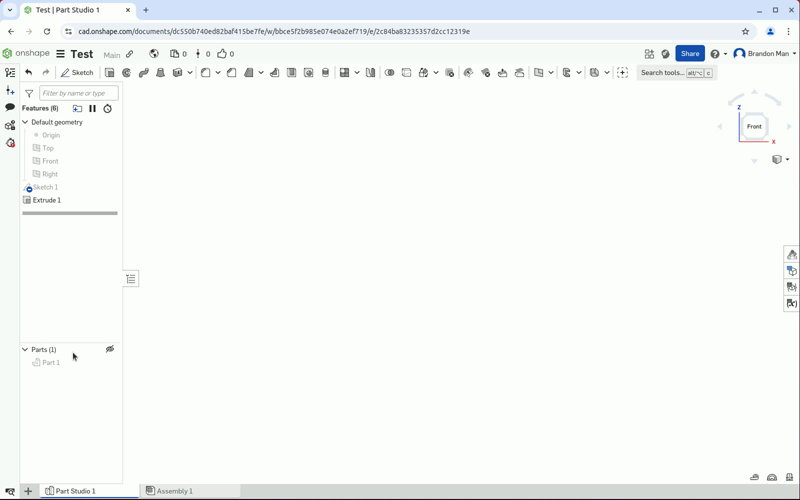
key(shift+y)
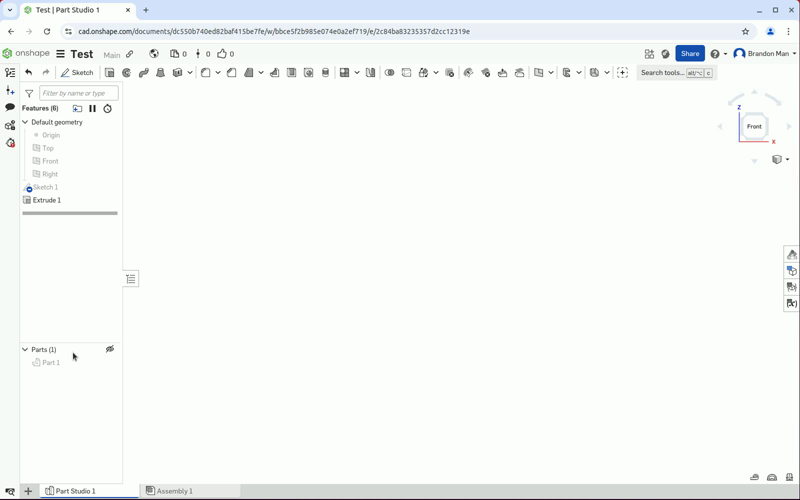
key(shift+s)
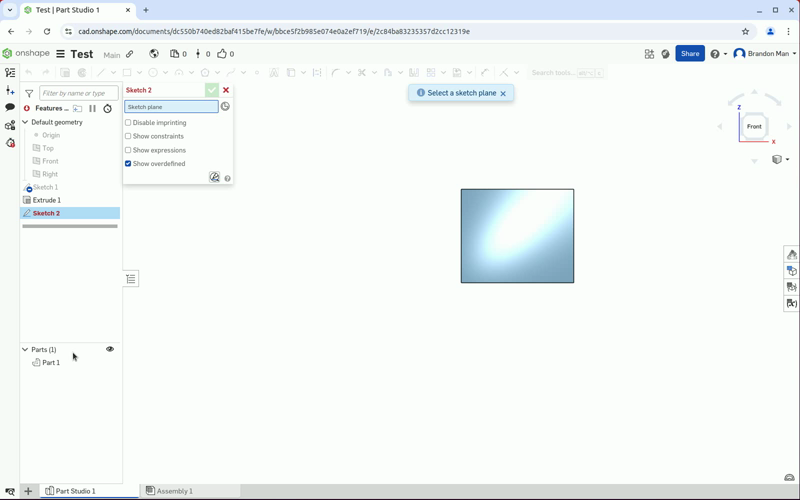
mouse_move(73, 163)
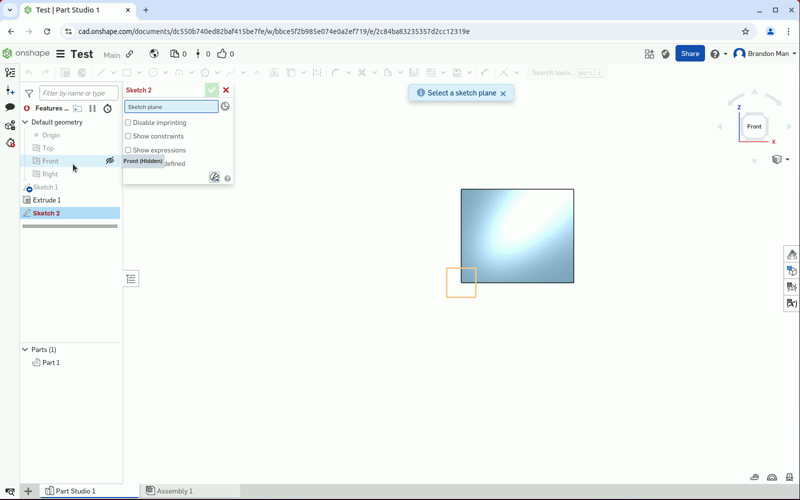
click(73, 163)
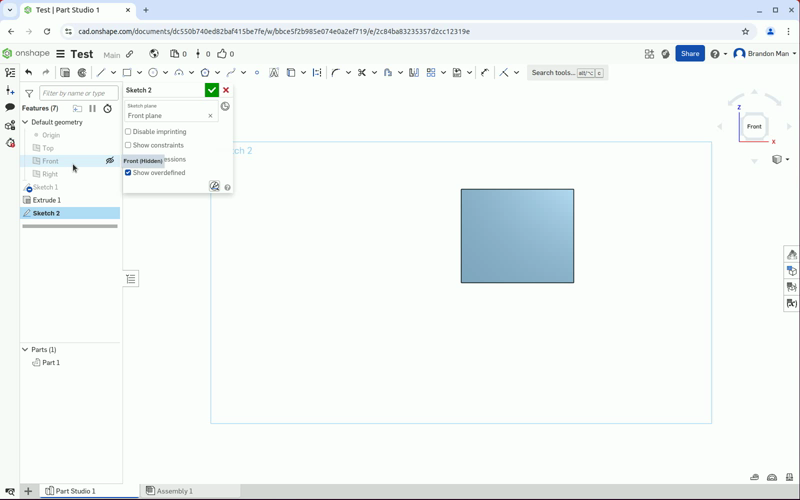
mouse_move(73, 352)
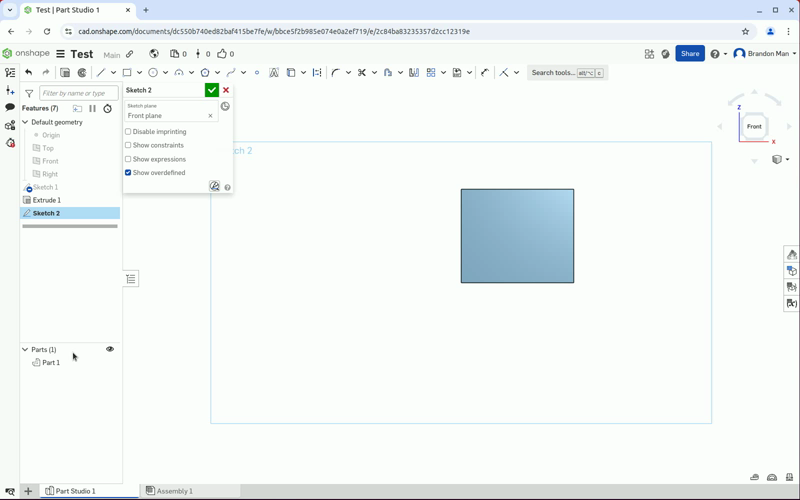
key(y)
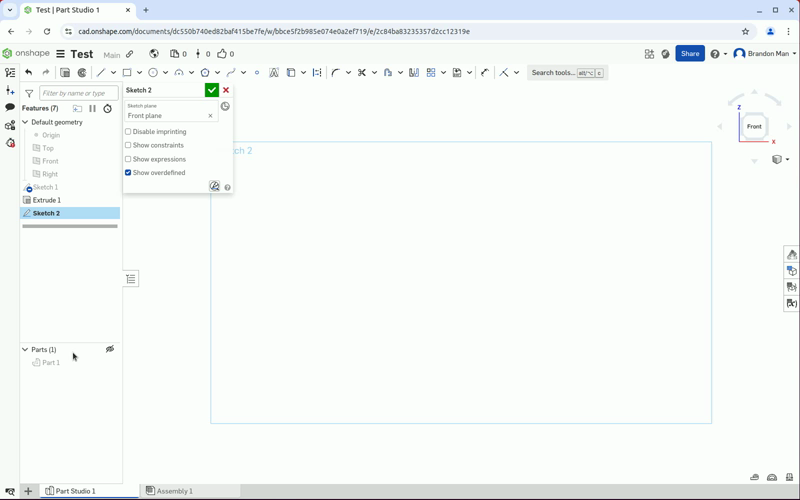
key(l)
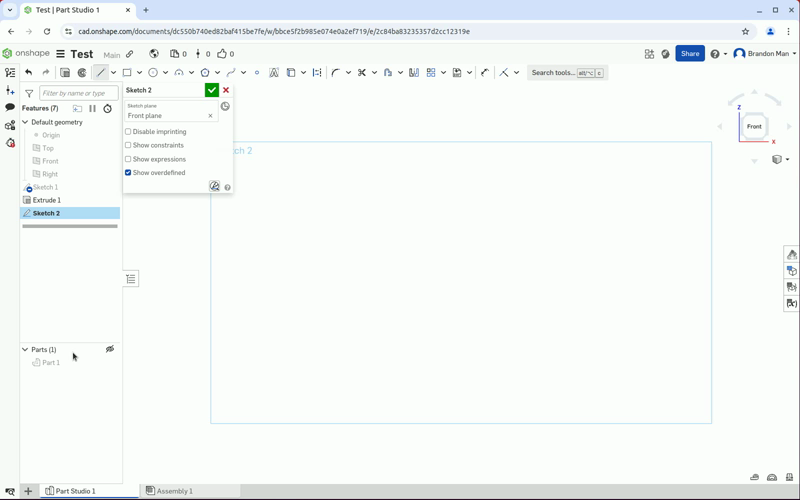
key_down(shift)
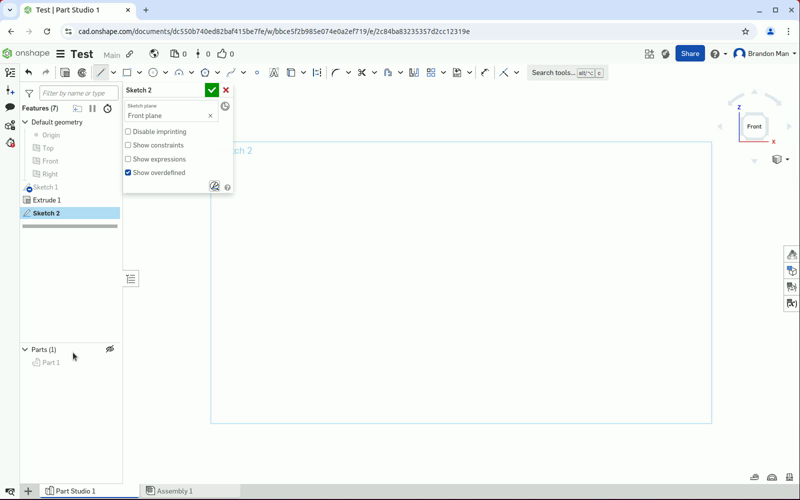
mouse_move(460, 245)
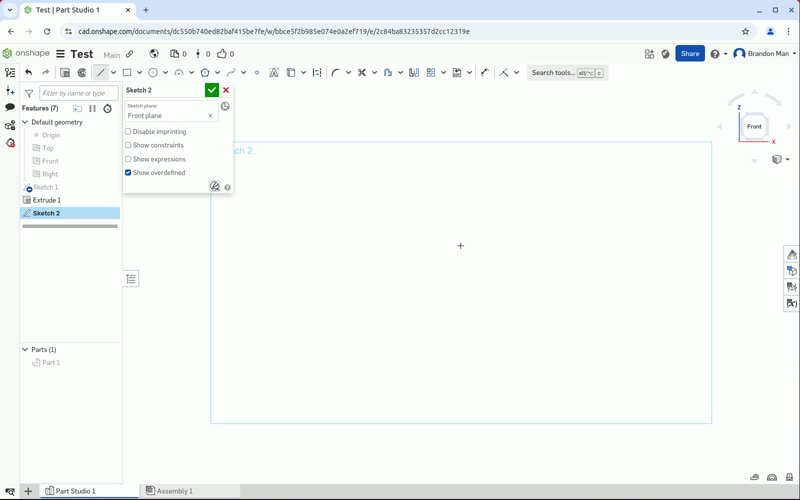
click(460, 245)
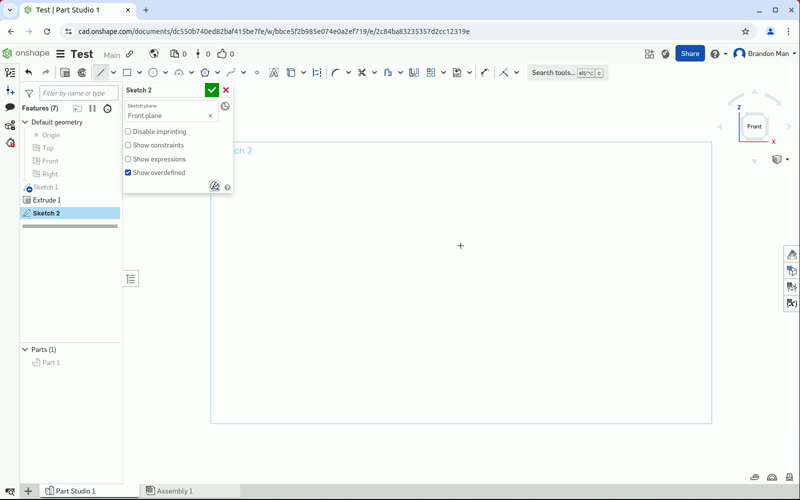
key_up(shift)
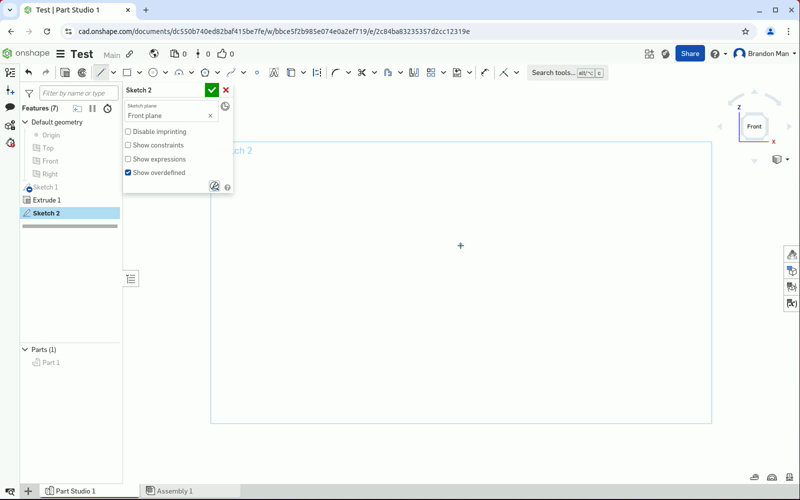
key_down(shift)
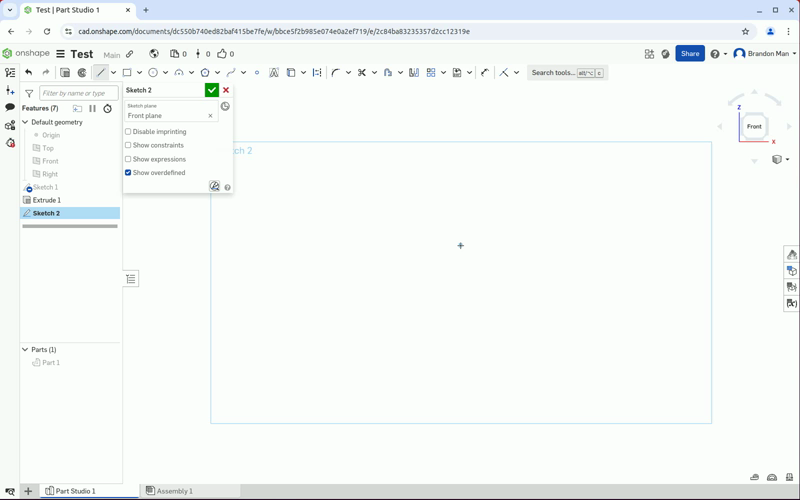
mouse_move(498, 188)
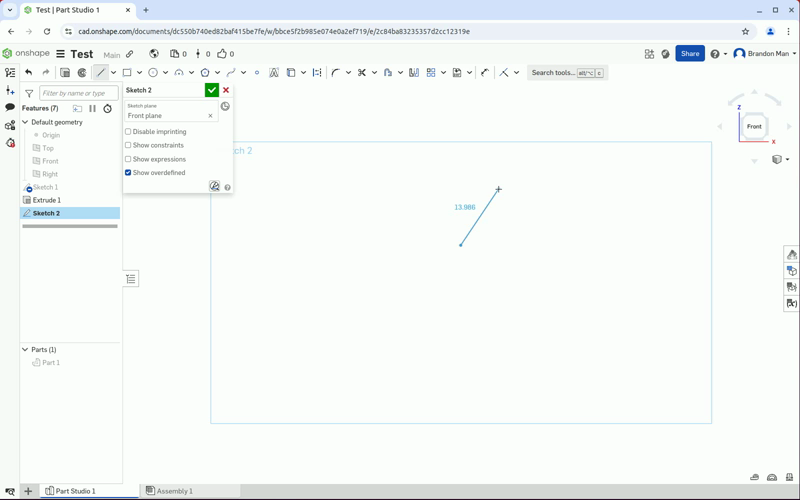
click(498, 188)
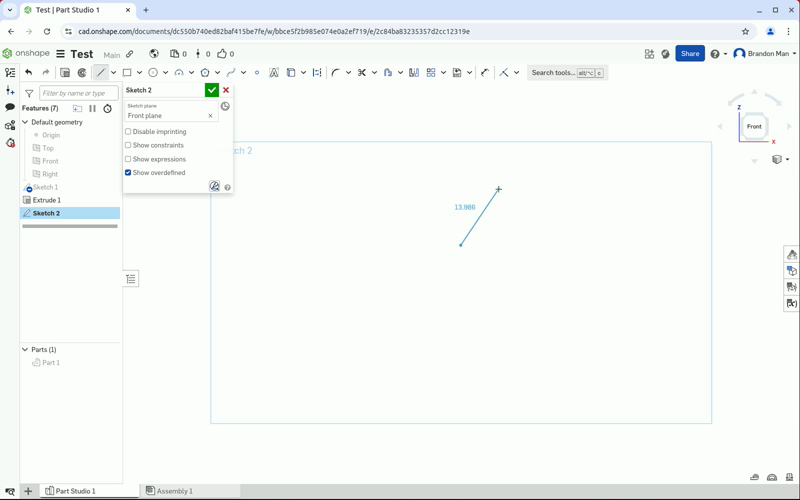
key_up(shift)
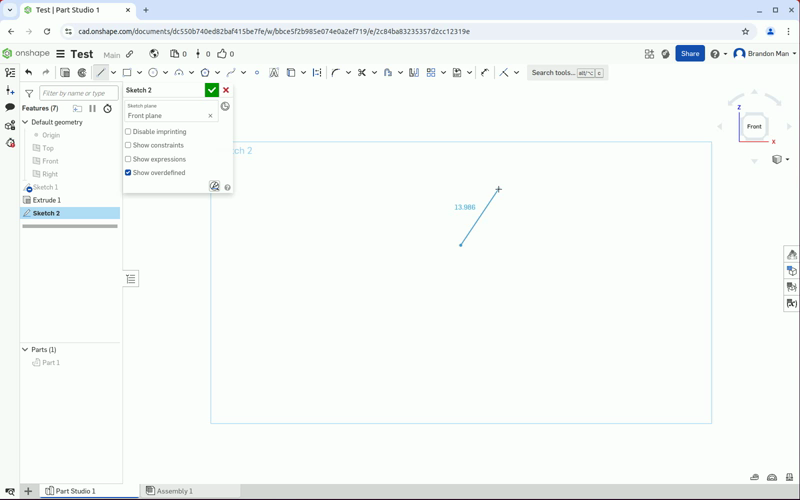
key_down(shift)
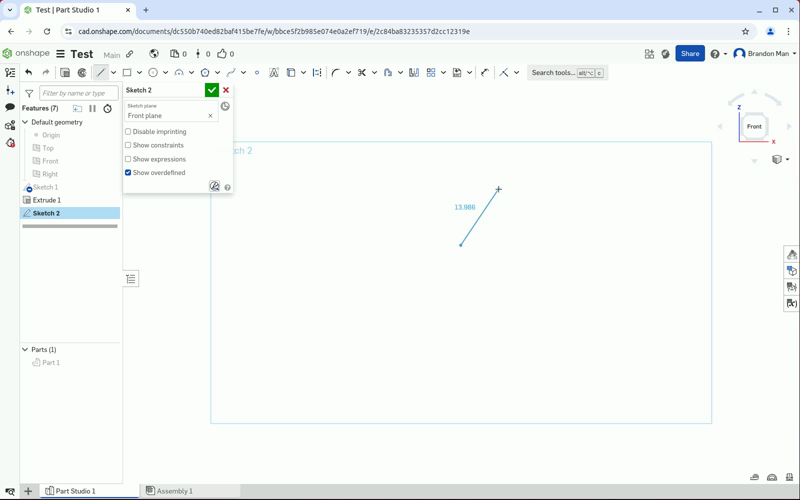
mouse_move(528, 188)
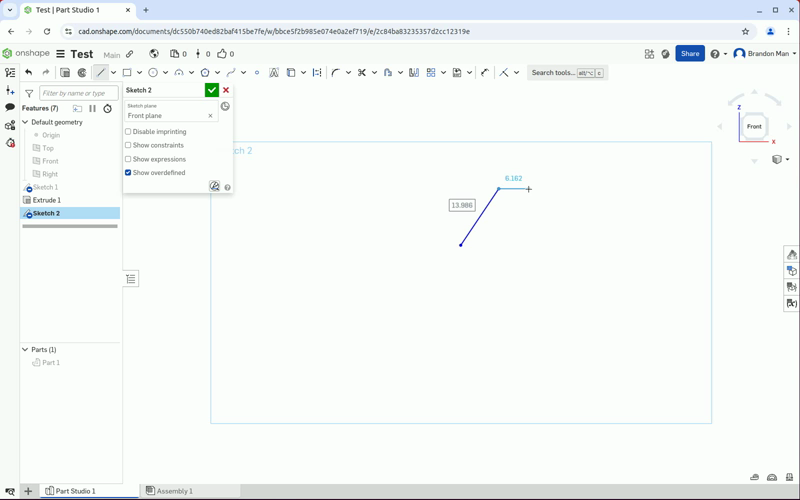
mouse_move(460, 188)
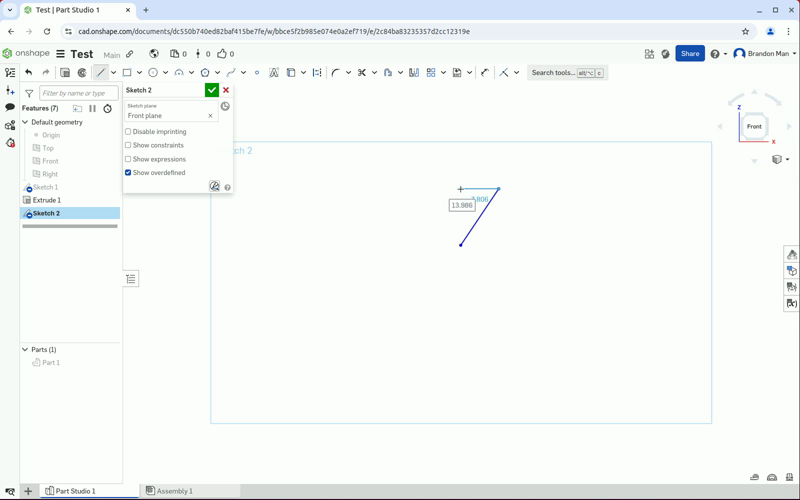
click(460, 188)
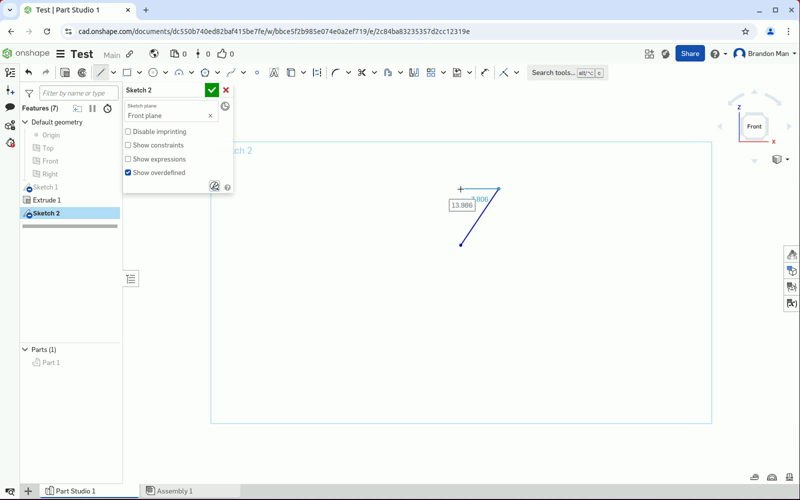
key_up(shift)
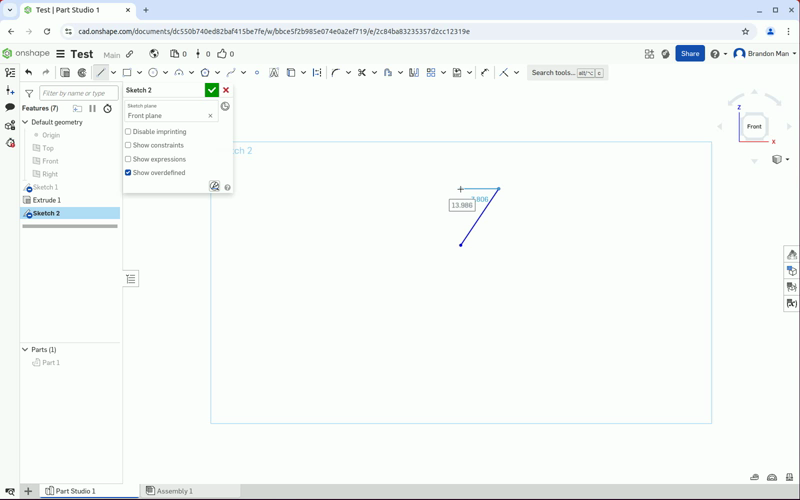
mouse_move(490, 188)
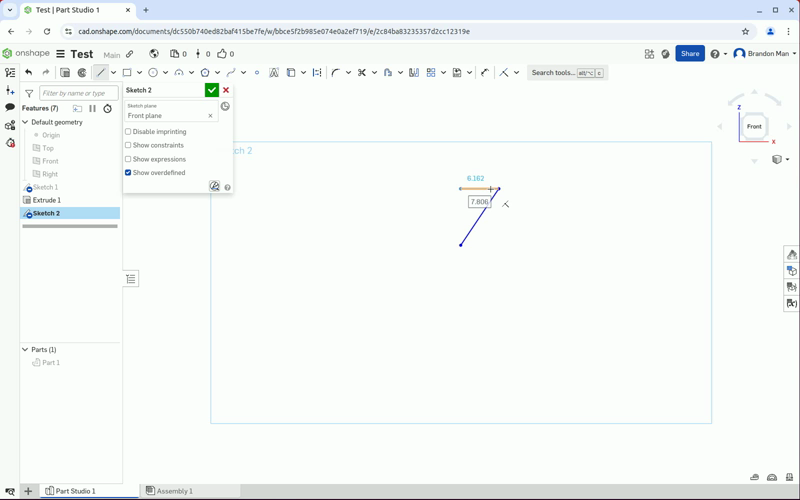
key_down(shift)
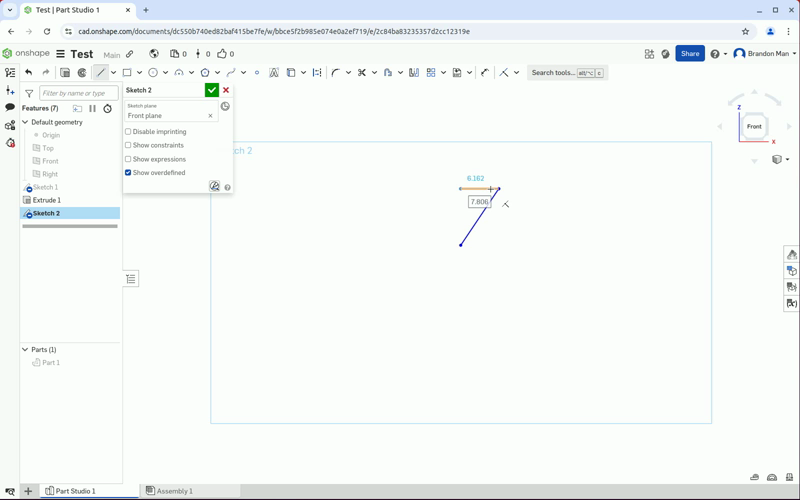
mouse_move(460, 245)
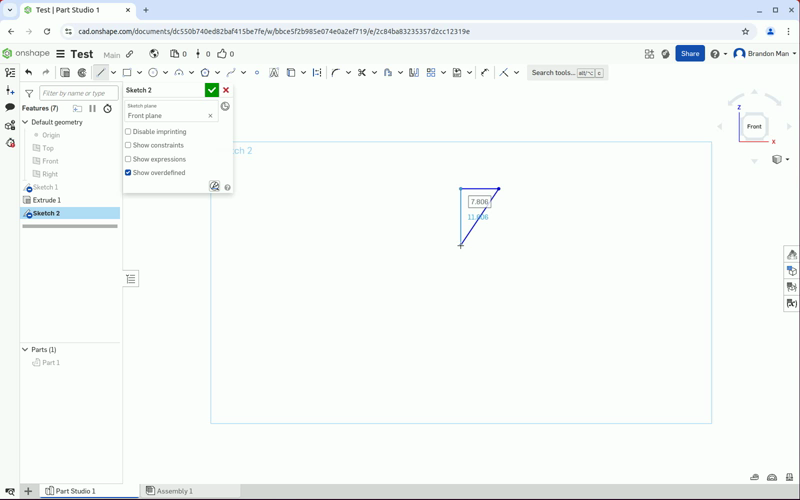
key_up(shift)
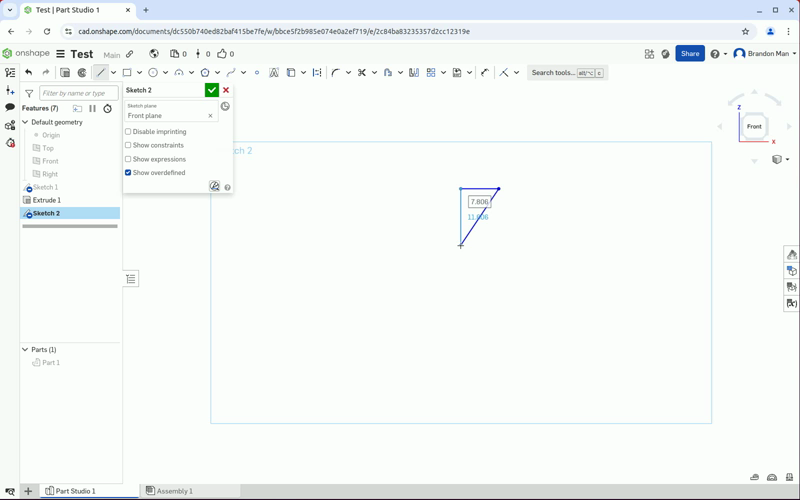
click(460, 245)
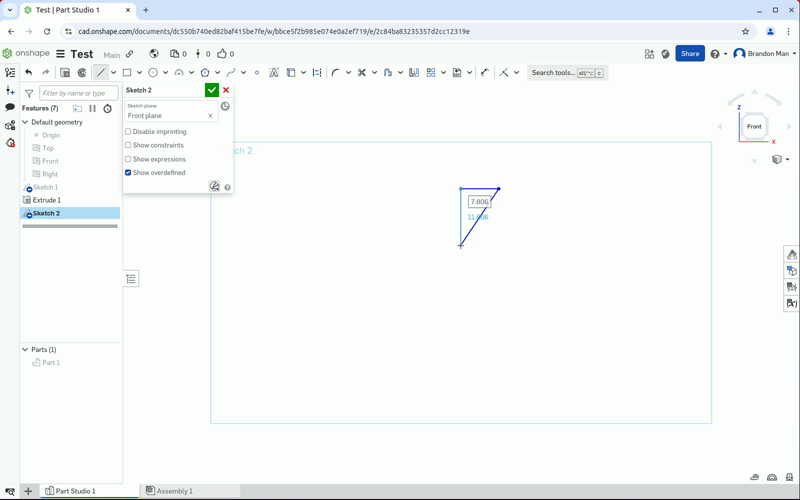
key(esc)
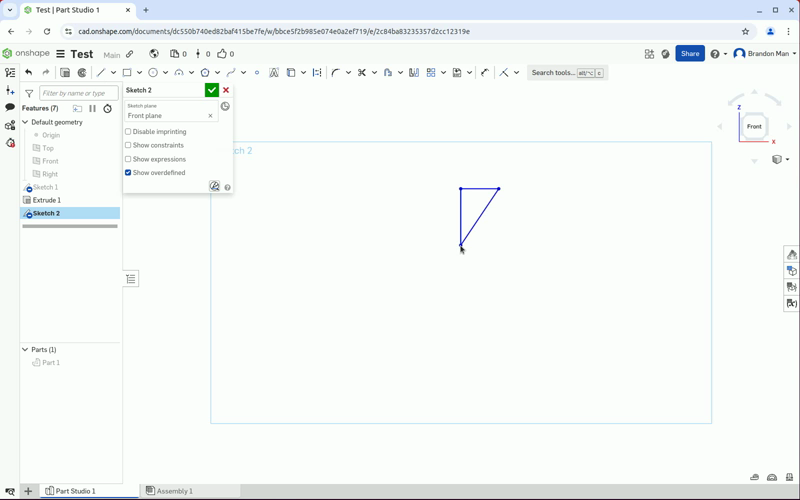
mouse_move(464, 196)
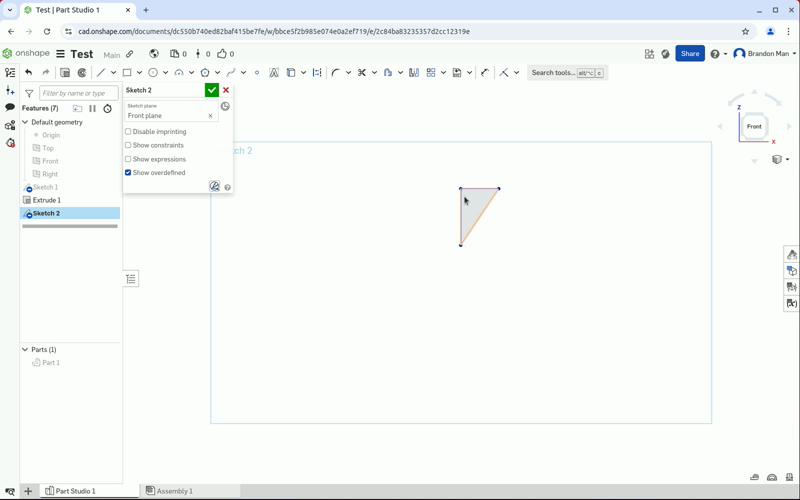
scroll(6)
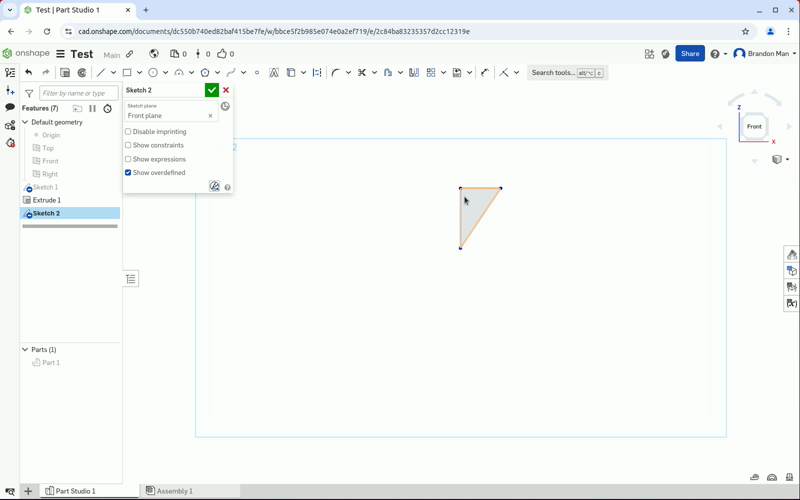
scroll(6)
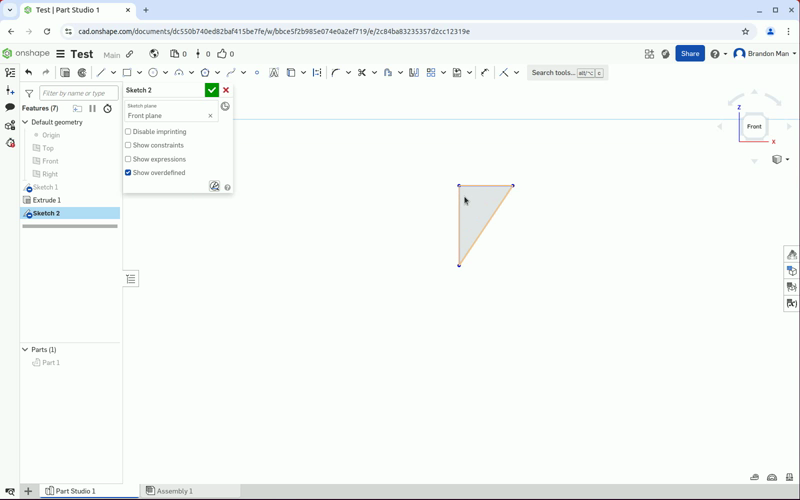
scroll(6)
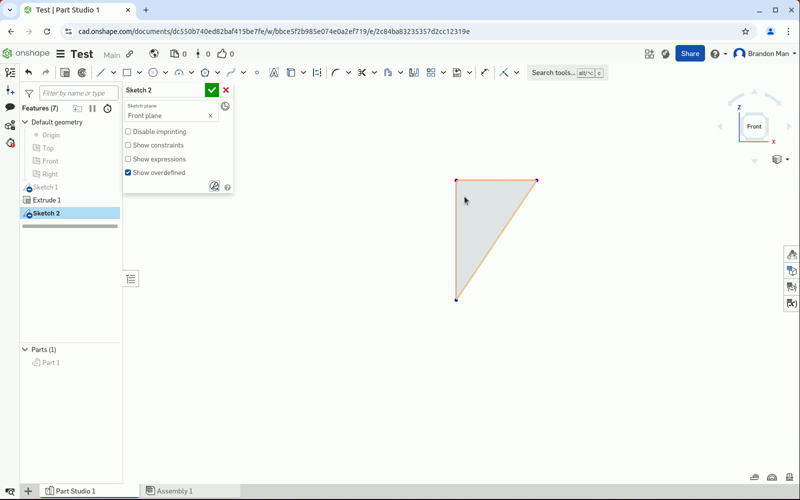
scroll(6)
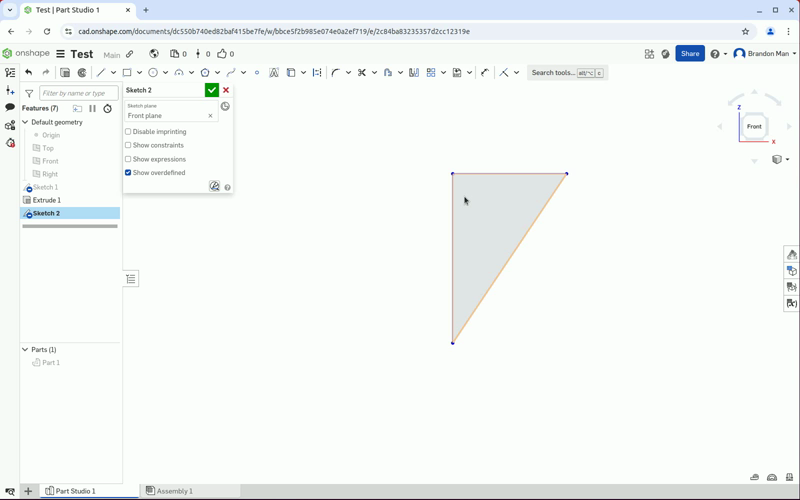
scroll(6)
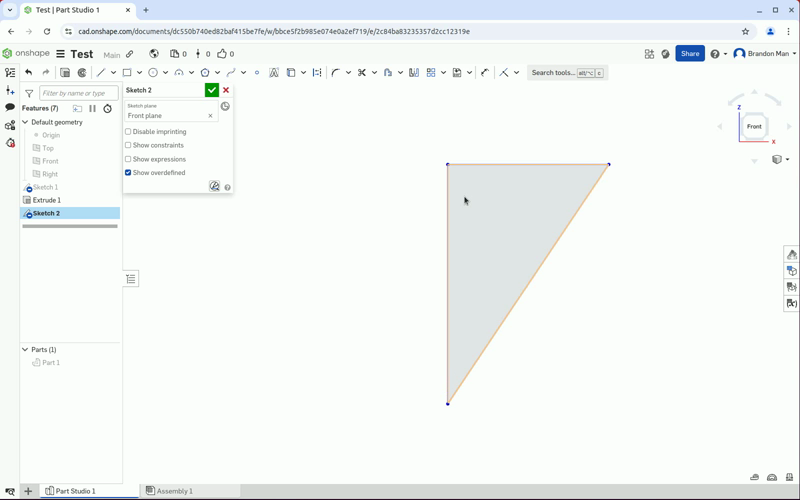
scroll(6)
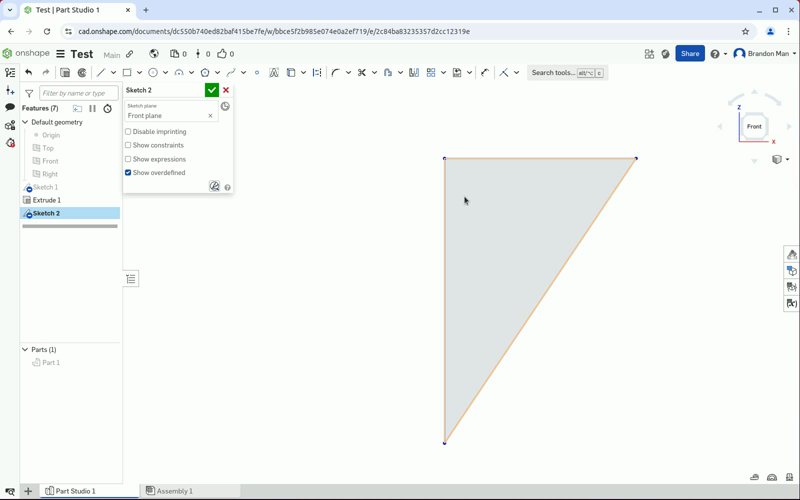
scroll(6)
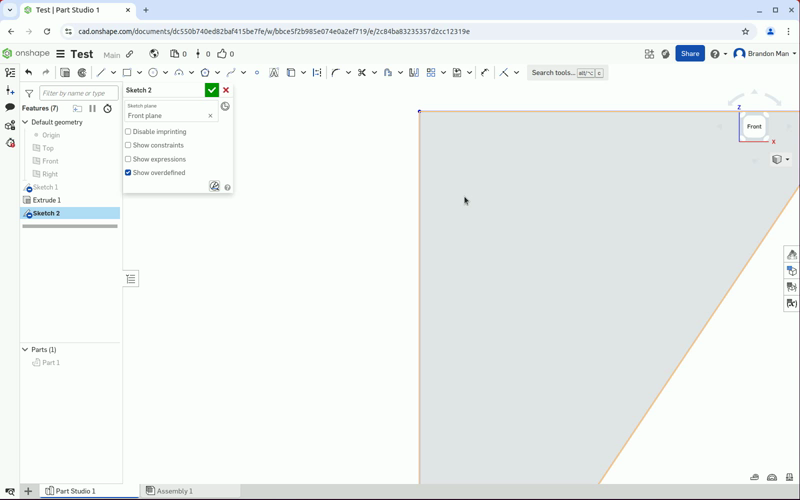
click(464, 196)
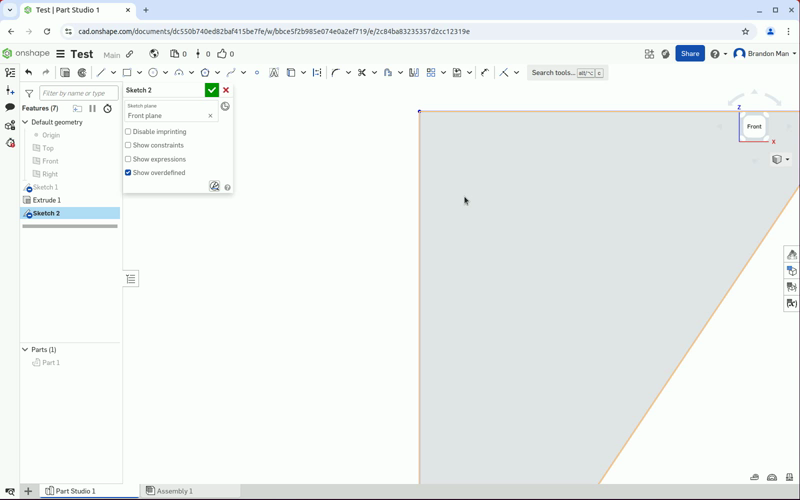
scroll(-6)
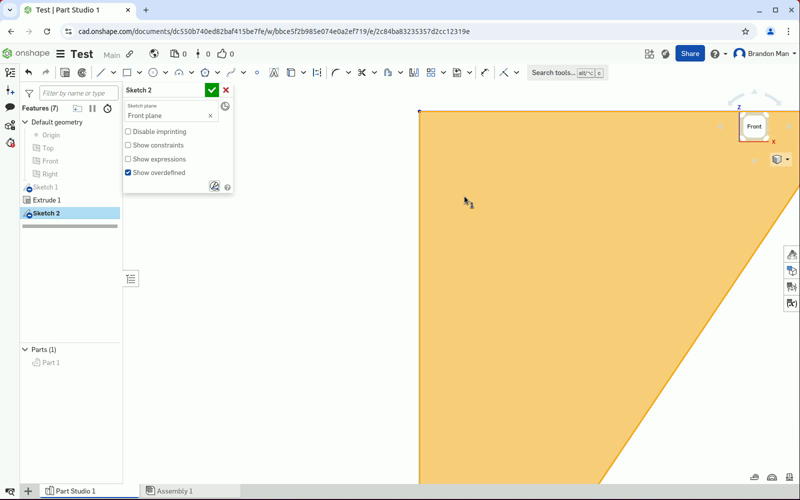
scroll(-6)
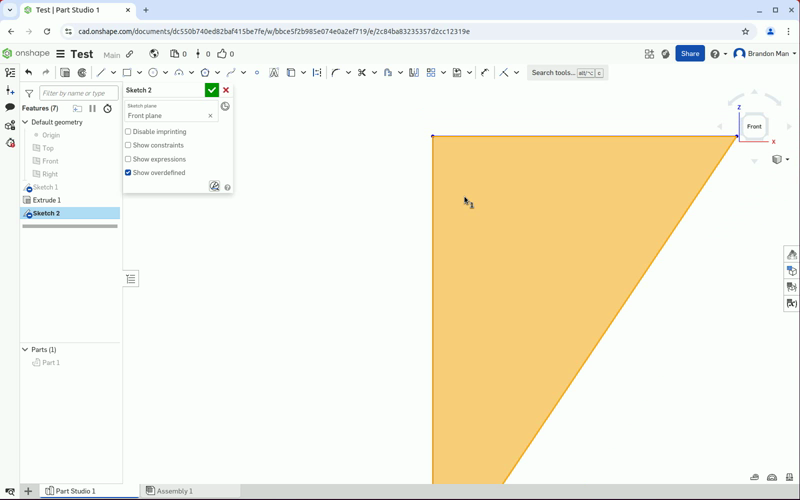
scroll(-6)
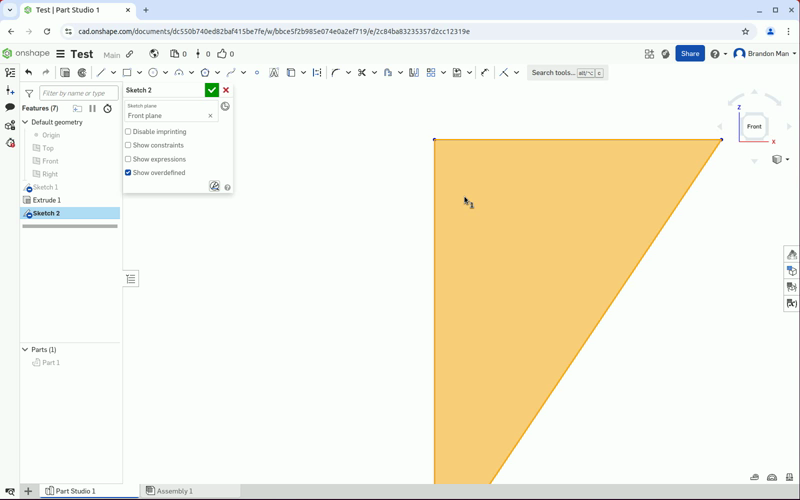
scroll(-6)
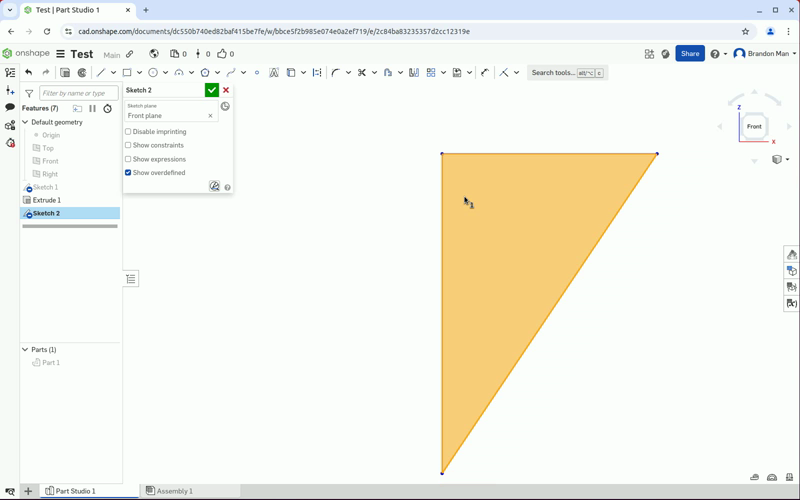
scroll(-6)
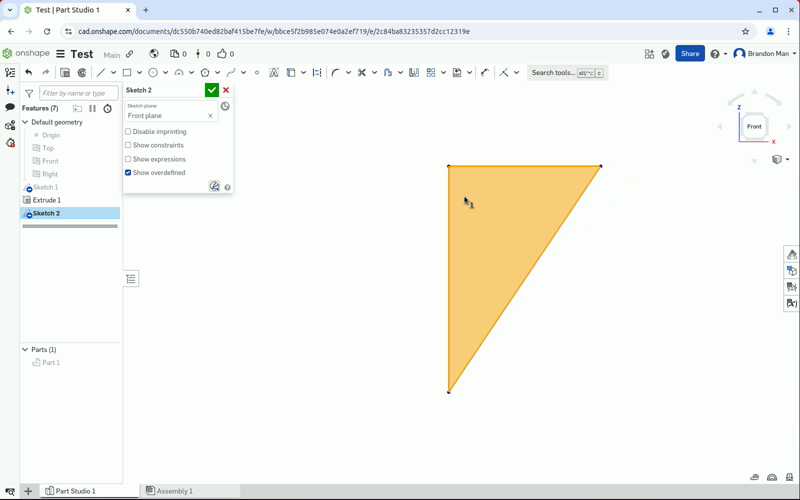
scroll(-6)
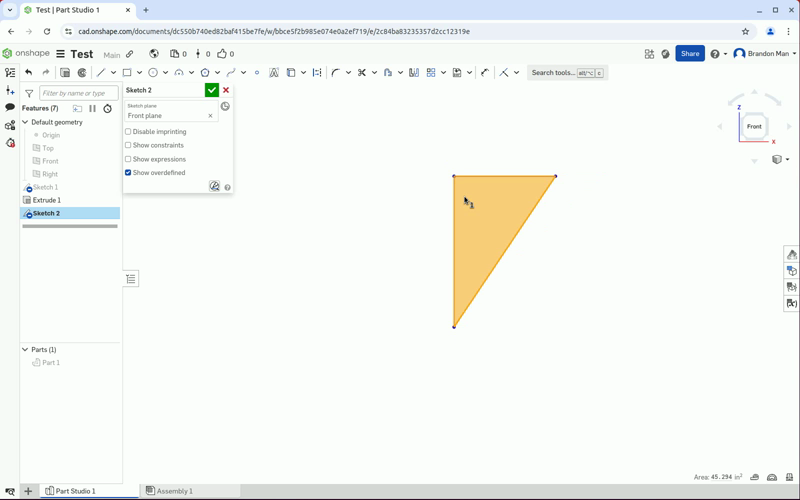
scroll(-6)
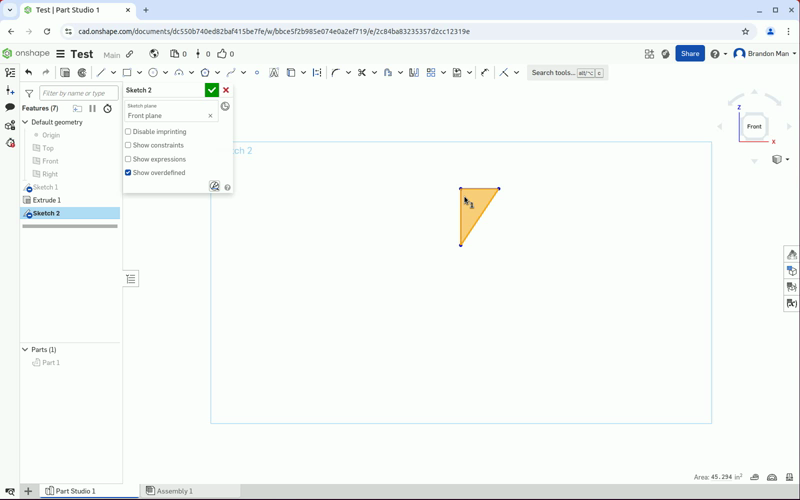
mouse_move(73, 352)
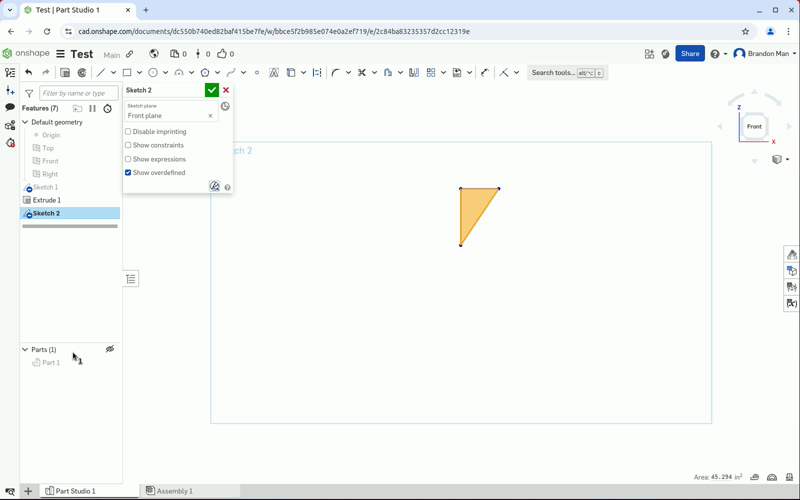
key(shift+y)
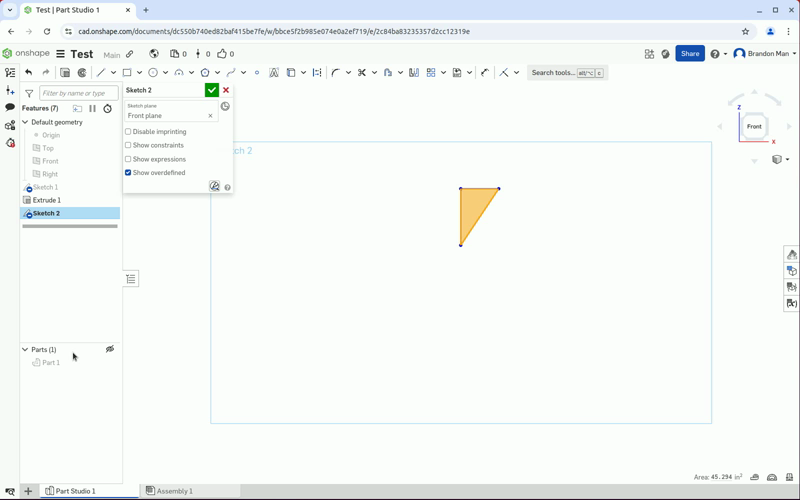
key(shift+e)
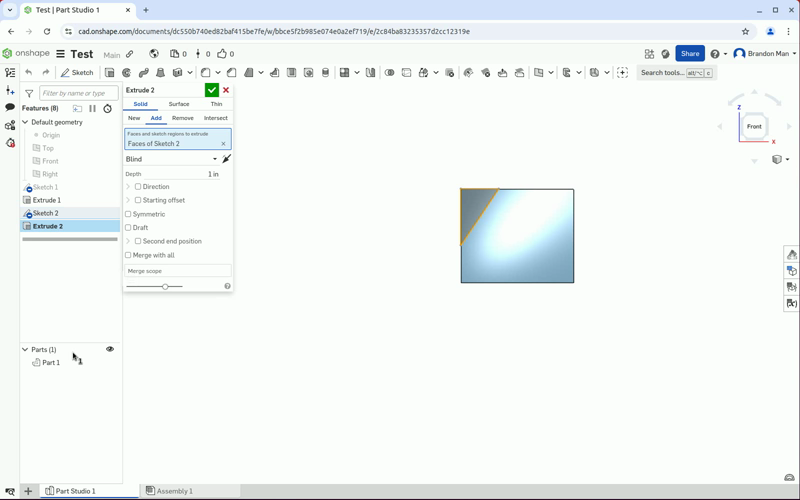
mouse_move(143, 106)
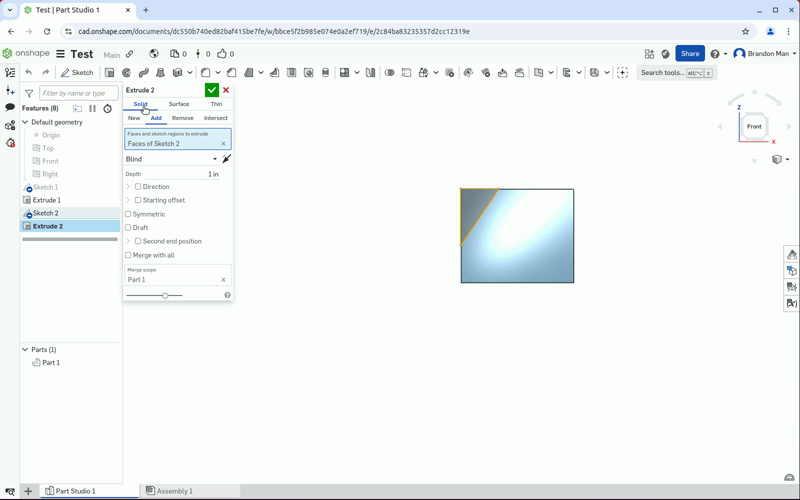
click(143, 106)
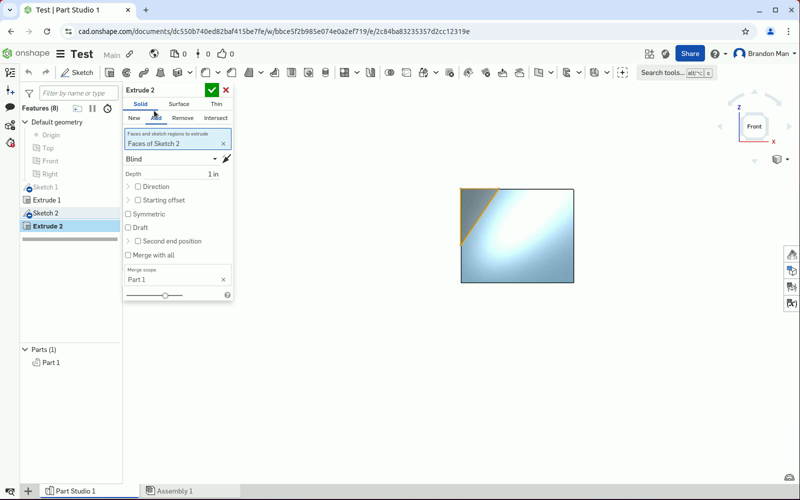
mouse_move(186, 120)
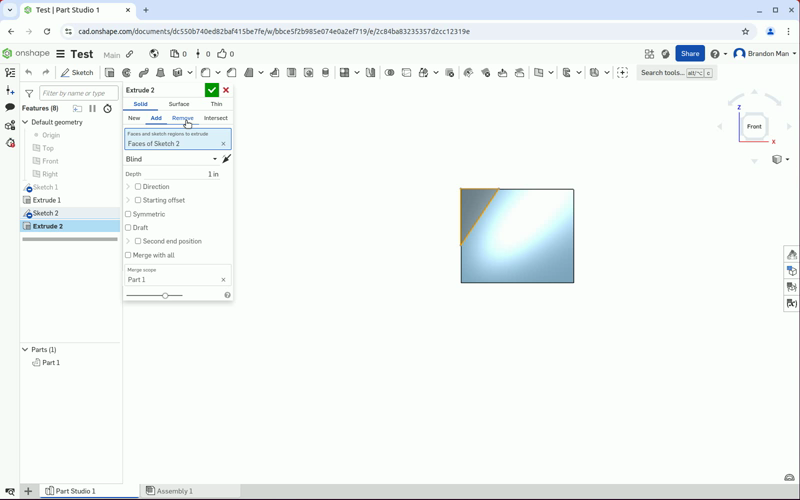
click(186, 120)
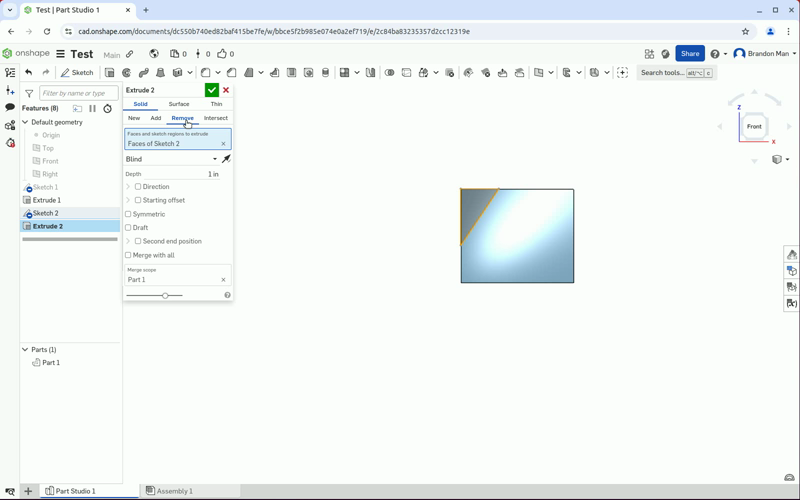
key(tab, 4)
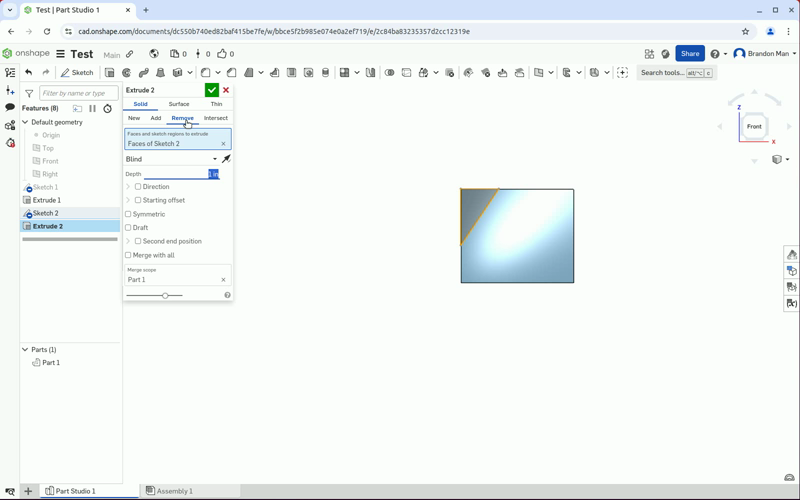
text(15.405)
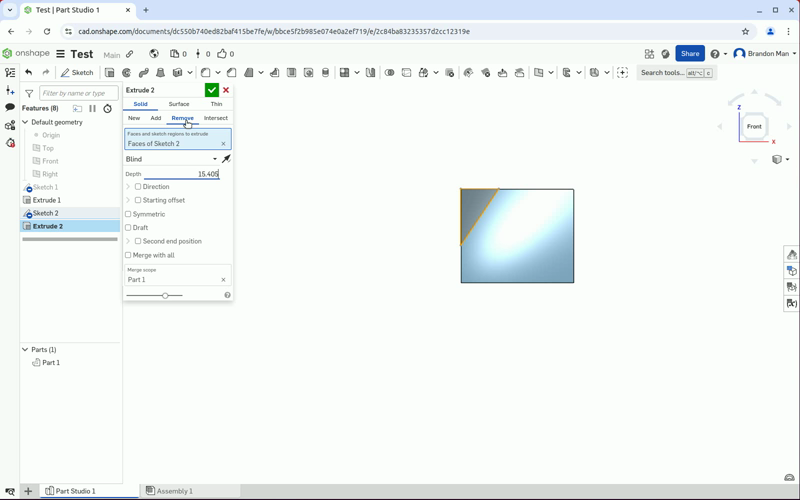
key(tab, 6)
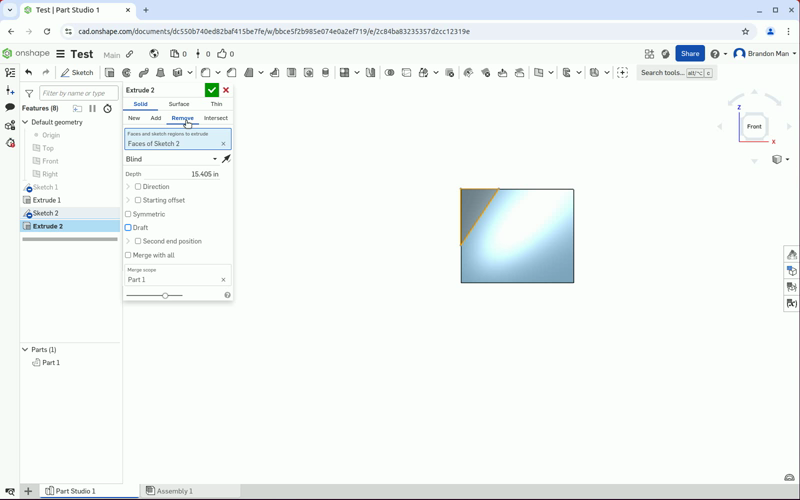
key(space)
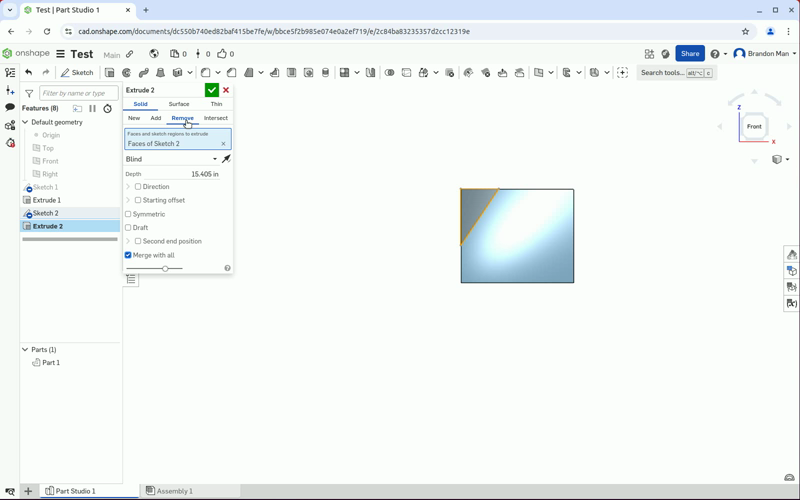
key(enter)
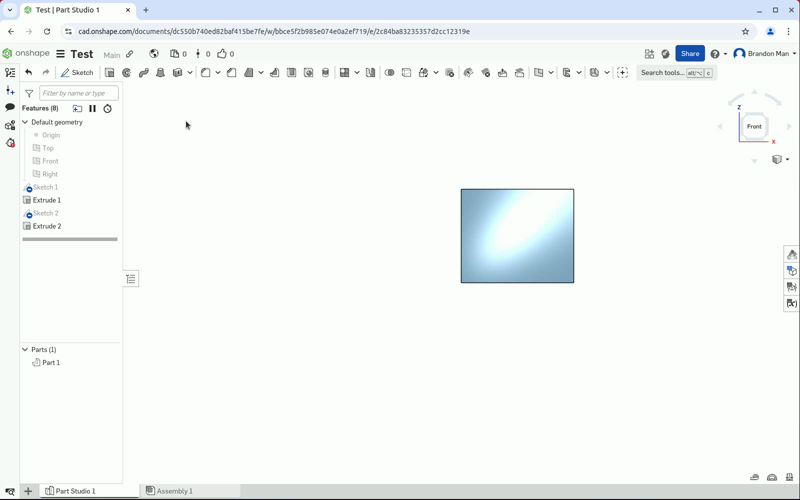
key(shift+h)
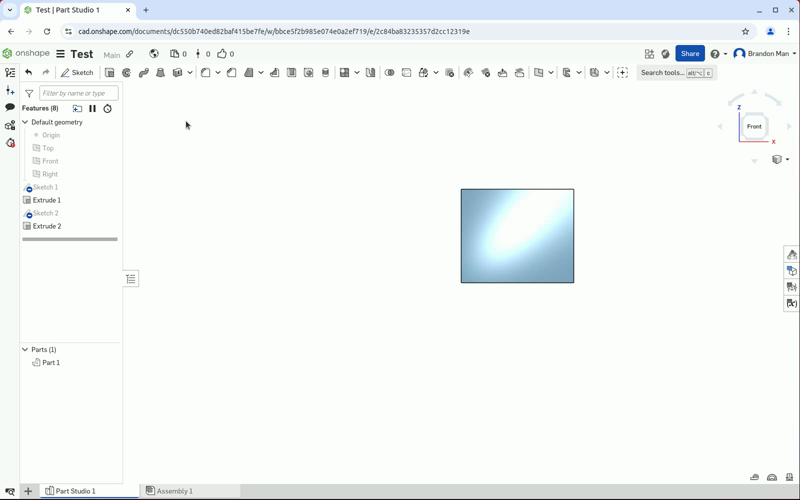
key(shift+h)
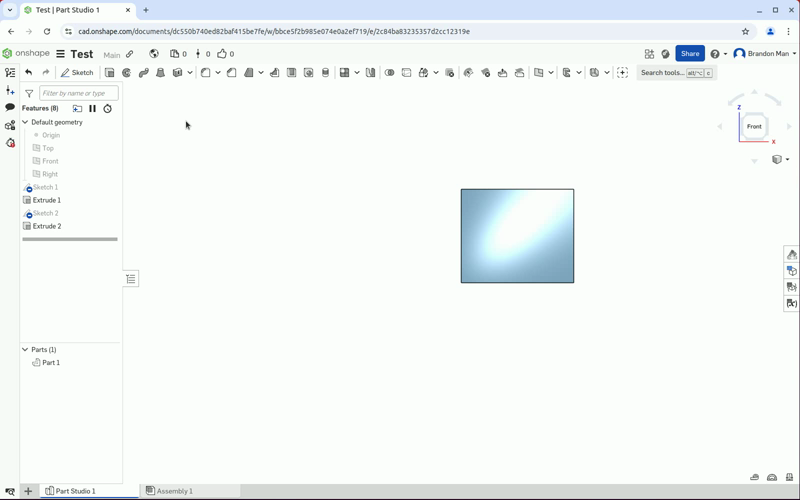
mouse_move(73, 189)
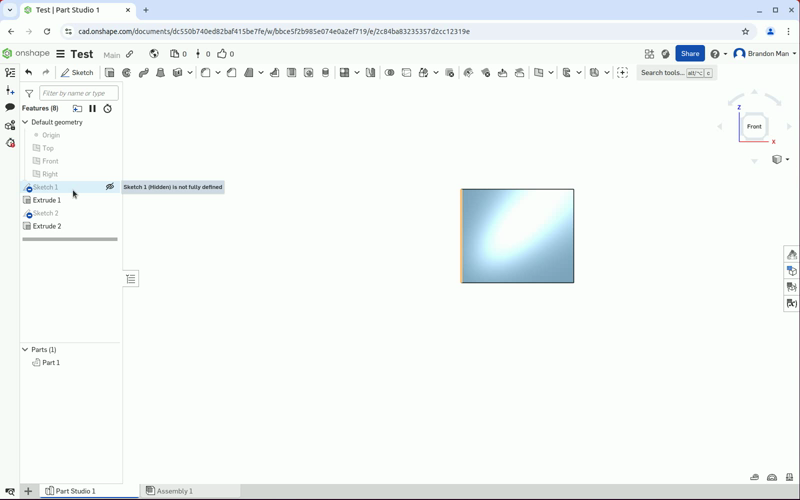
click(73, 189)
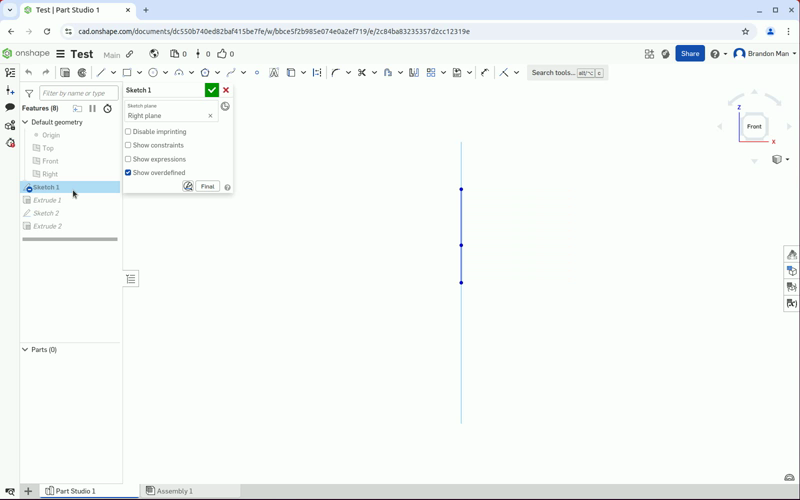
mouse_move(229, 92)
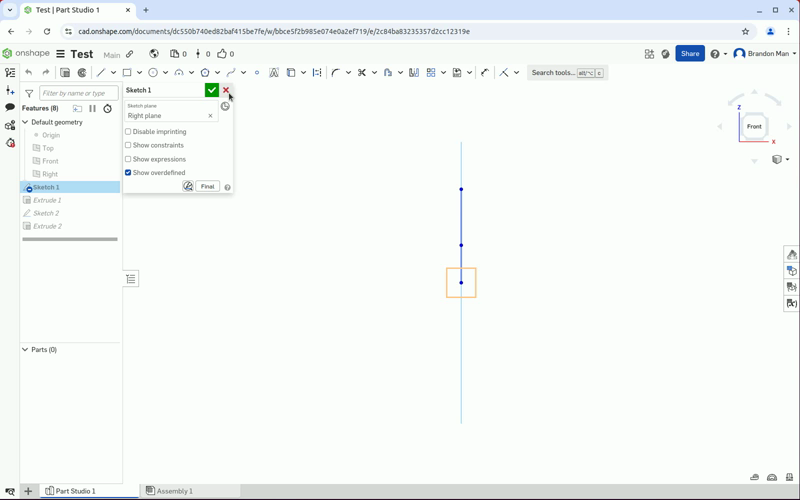
click(229, 92)
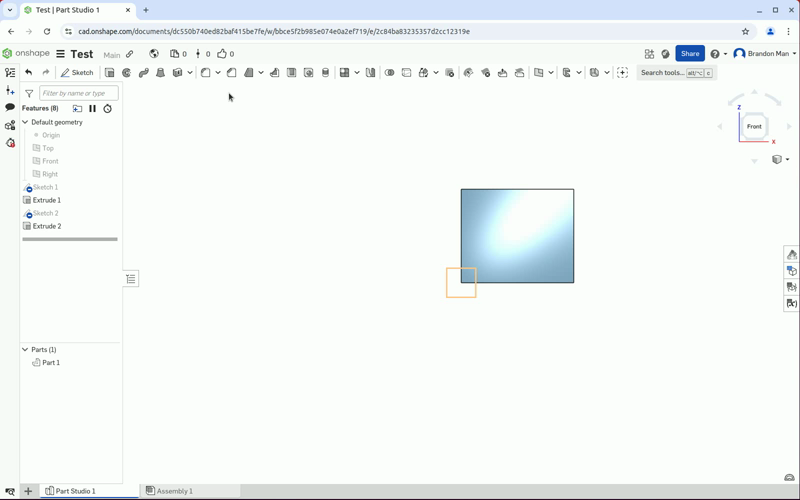
mouse_move(73, 352)
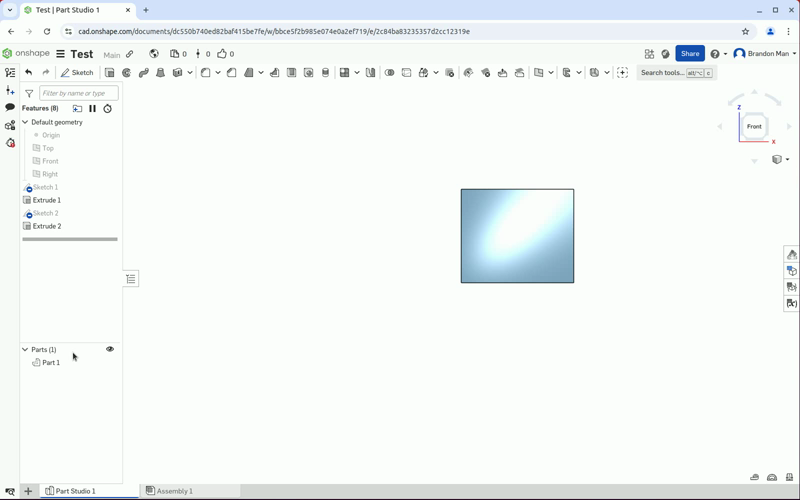
key(y)
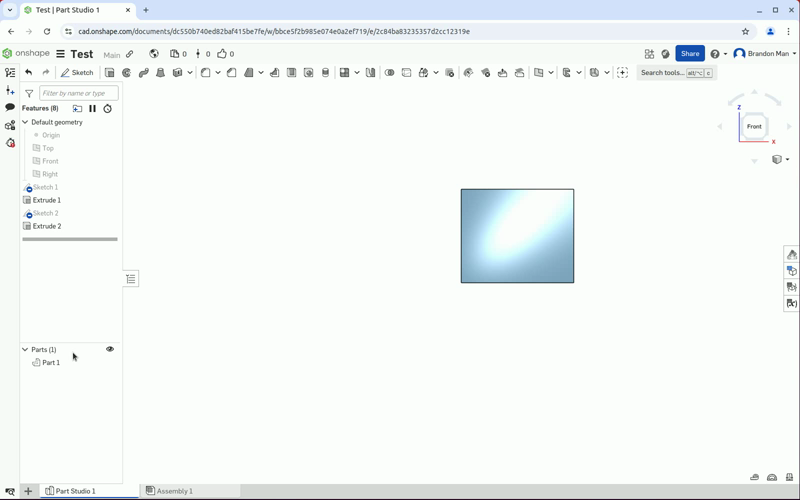
key(shift+p)
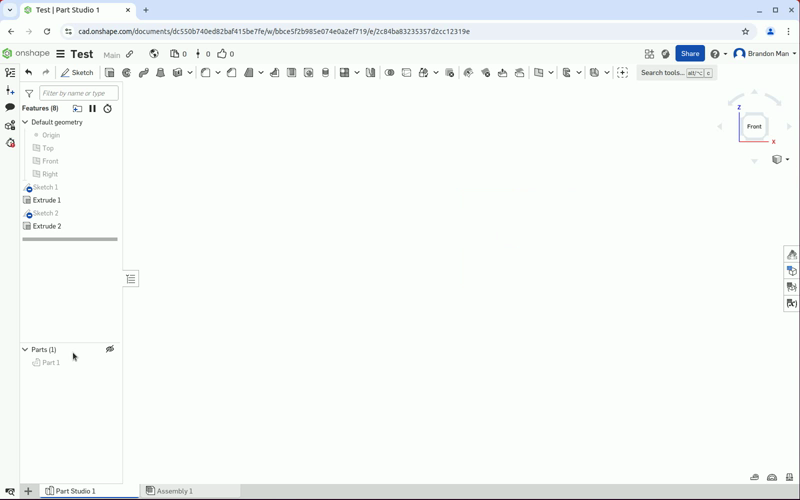
key(space)
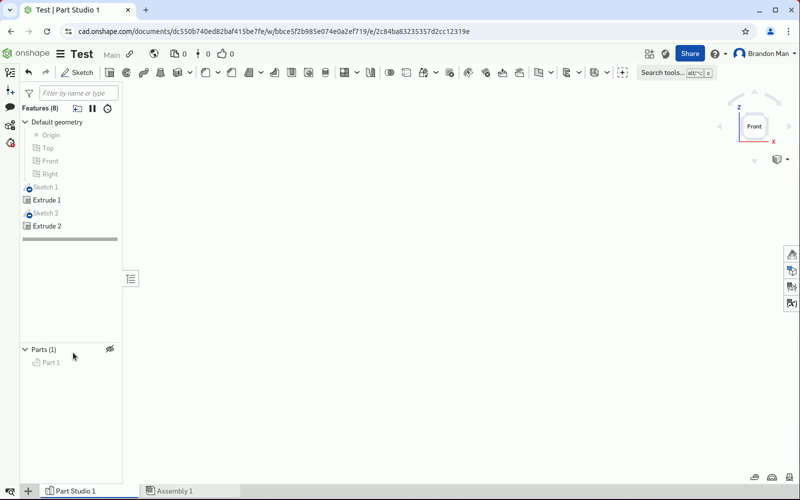
key_down(shift)
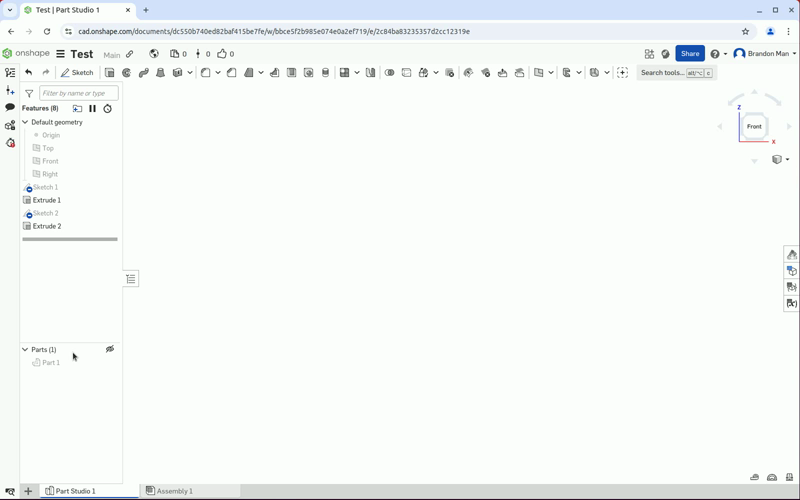
key(down)
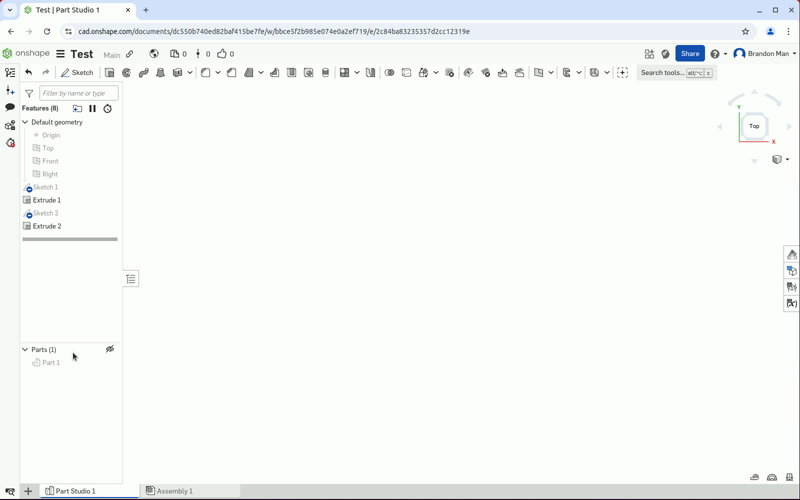
key_up(shift)
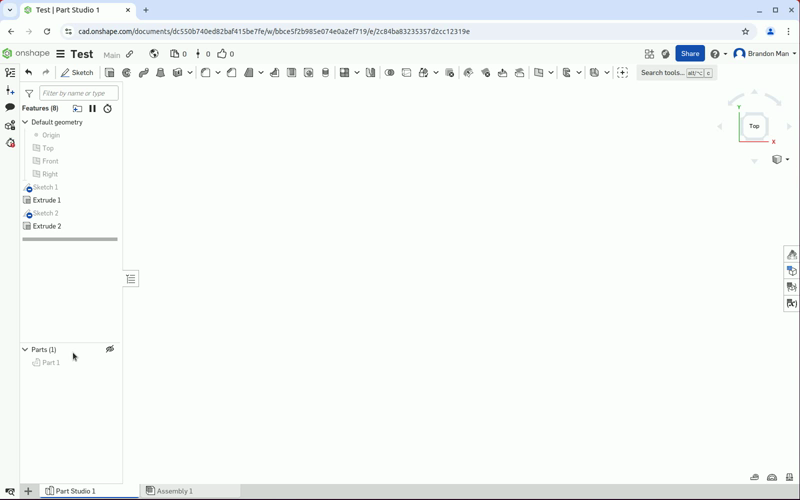
mouse_move(73, 352)
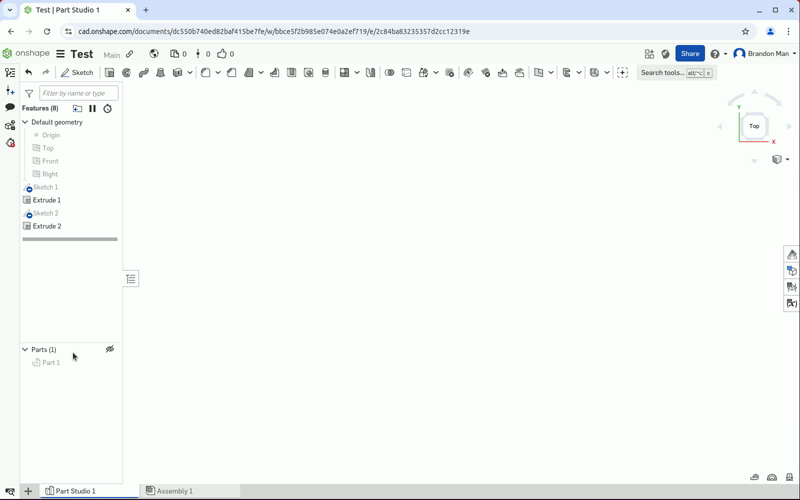
key(shift+y)
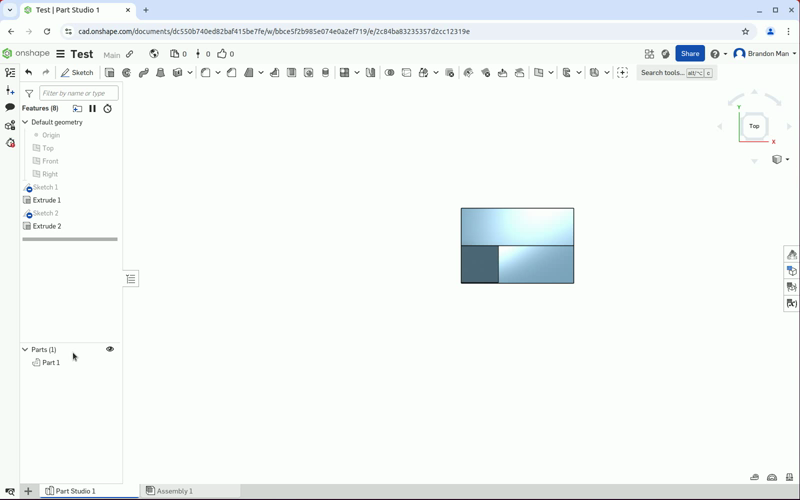
mouse_move(541, 75)
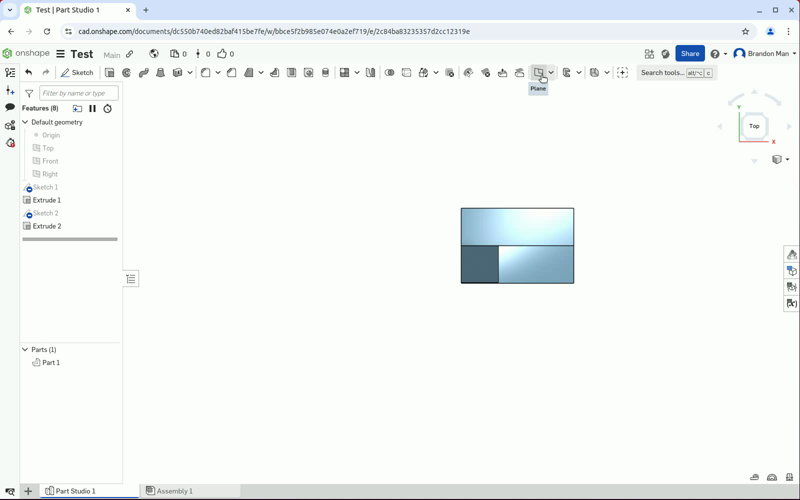
click(541, 75)
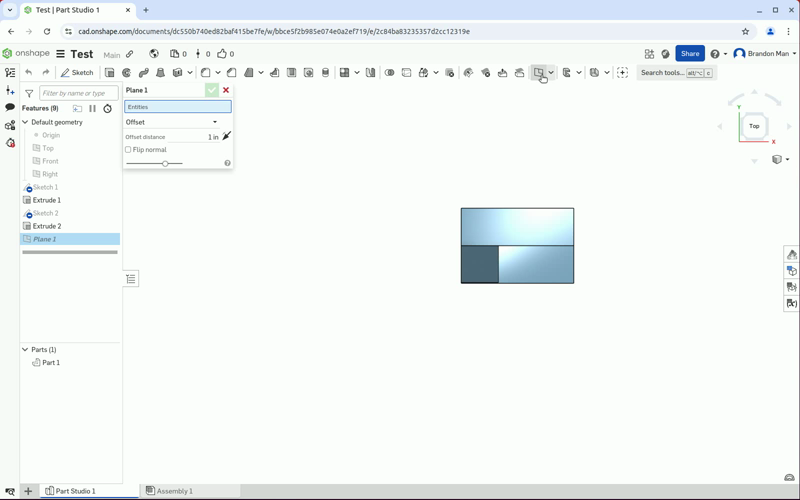
mouse_move(73, 150)
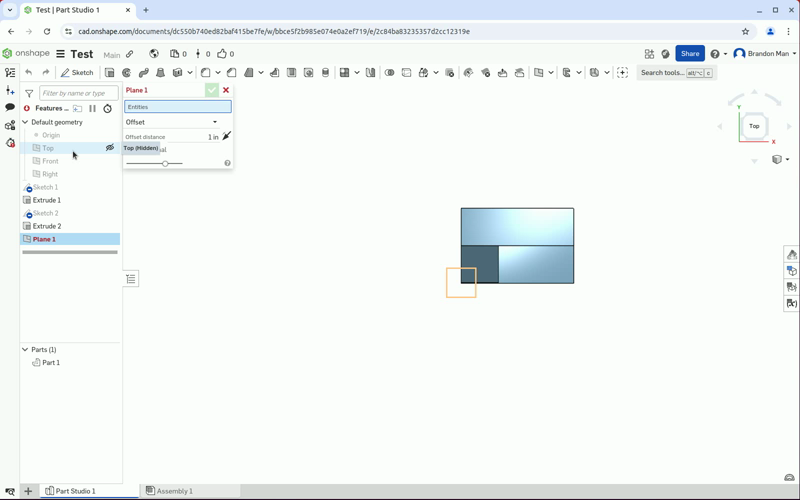
click(73, 150)
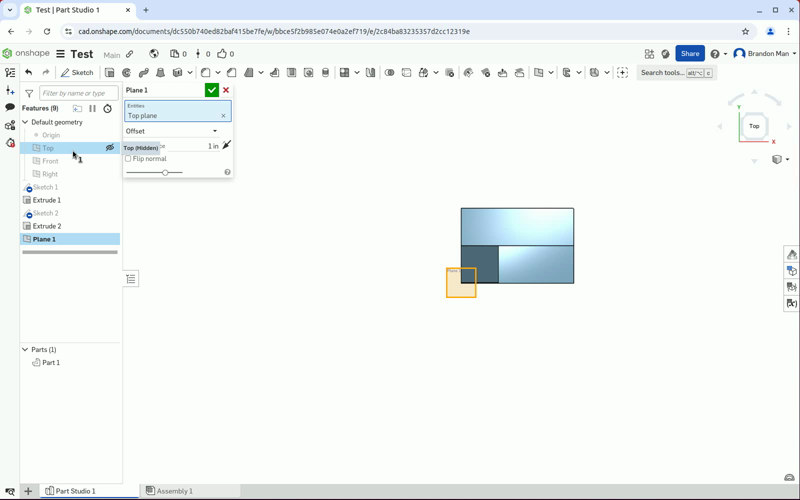
key(tab, 2)
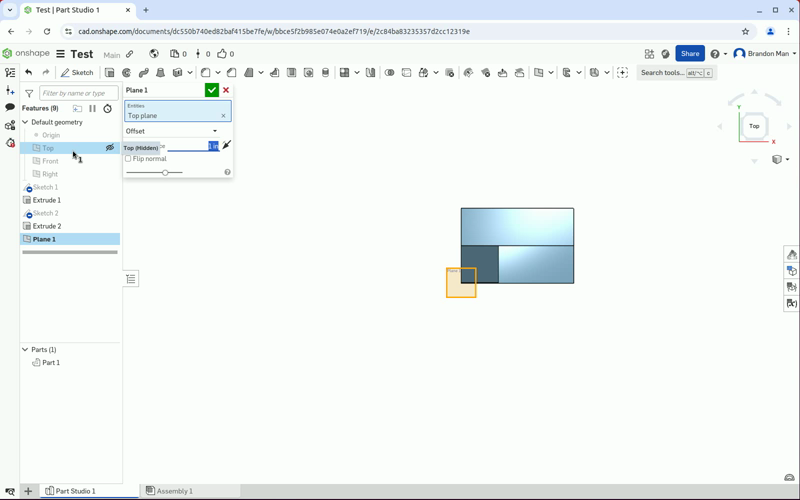
text(7.703)
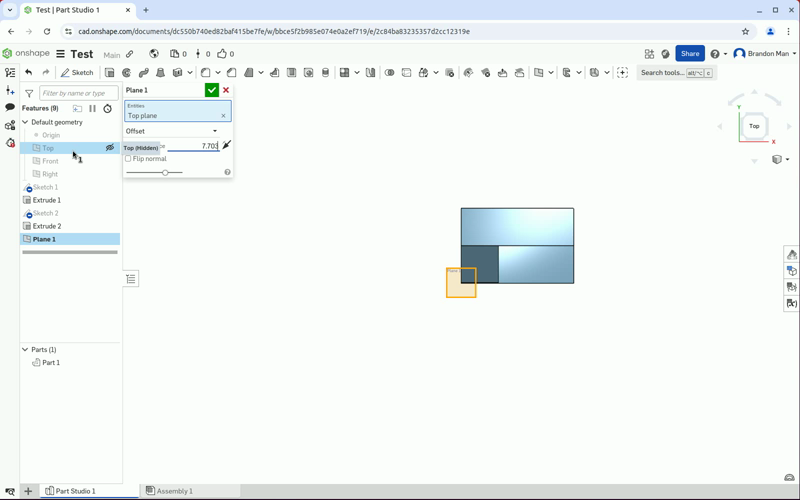
key(enter, 2)
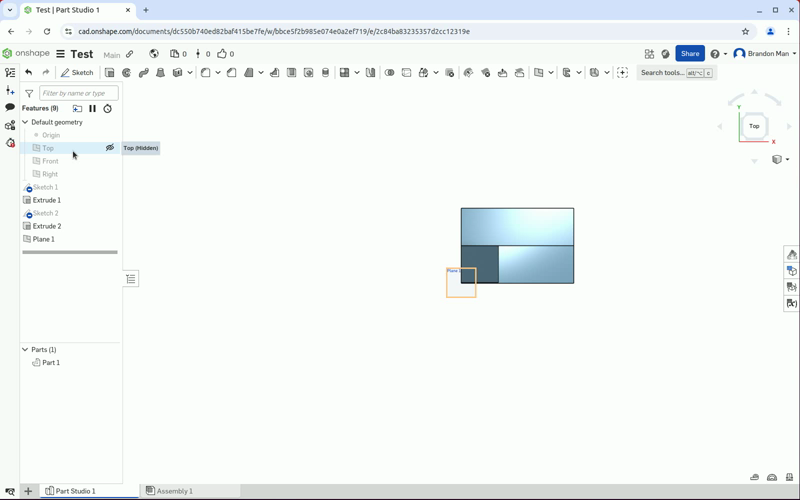
key(shift+s)
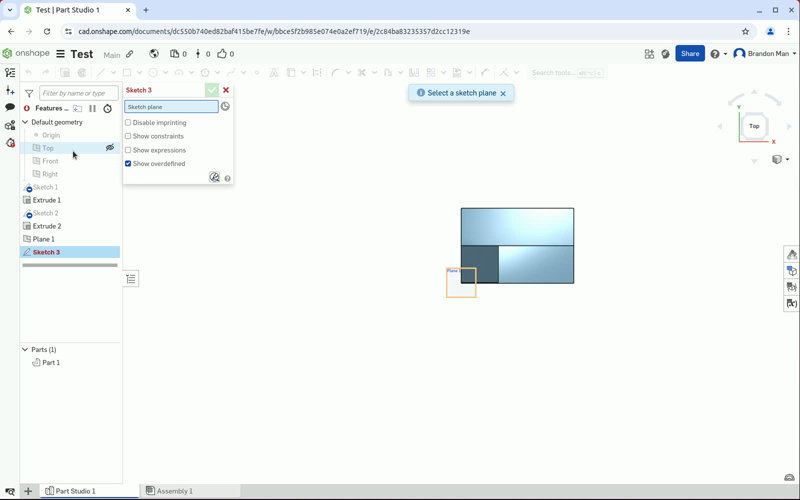
mouse_move(73, 241)
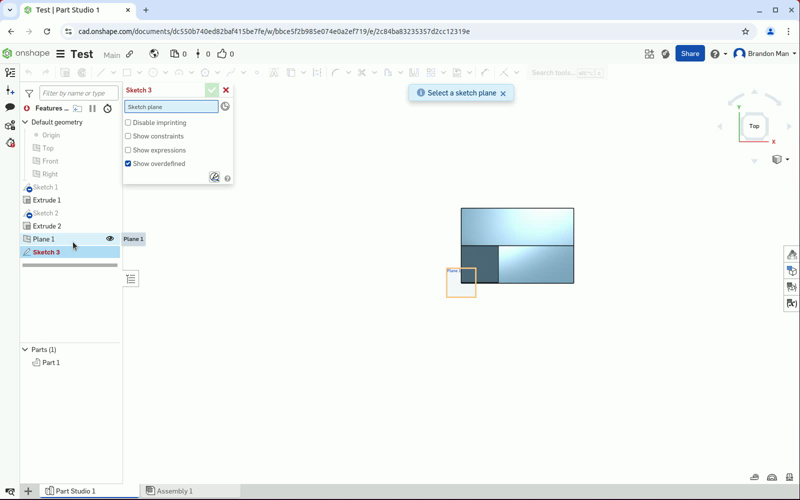
click(73, 241)
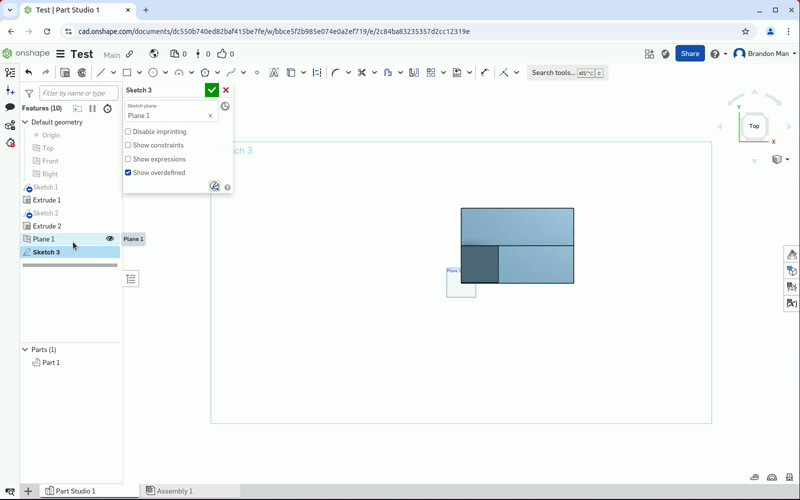
mouse_move(73, 352)
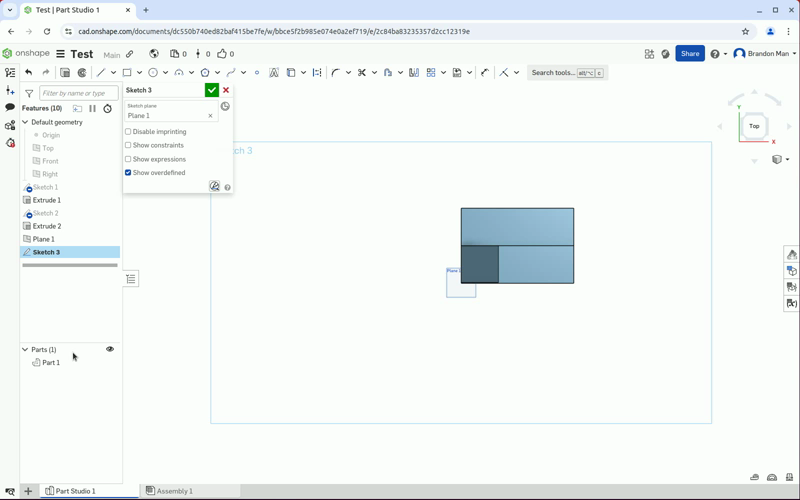
key(y)
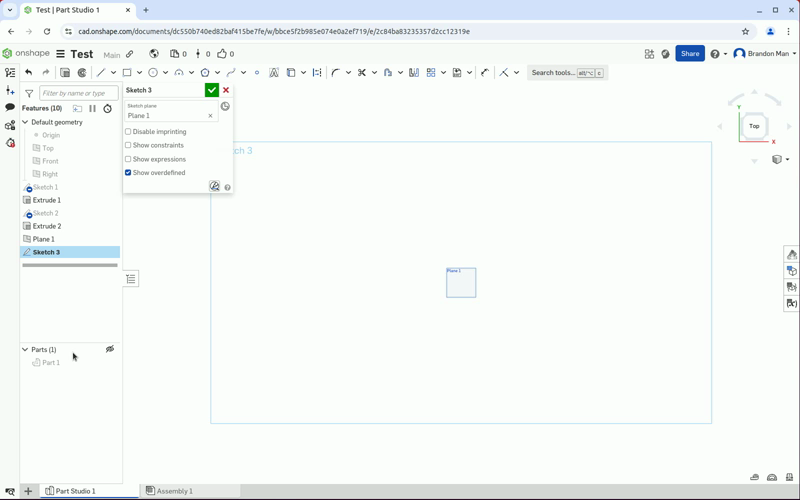
key(l)
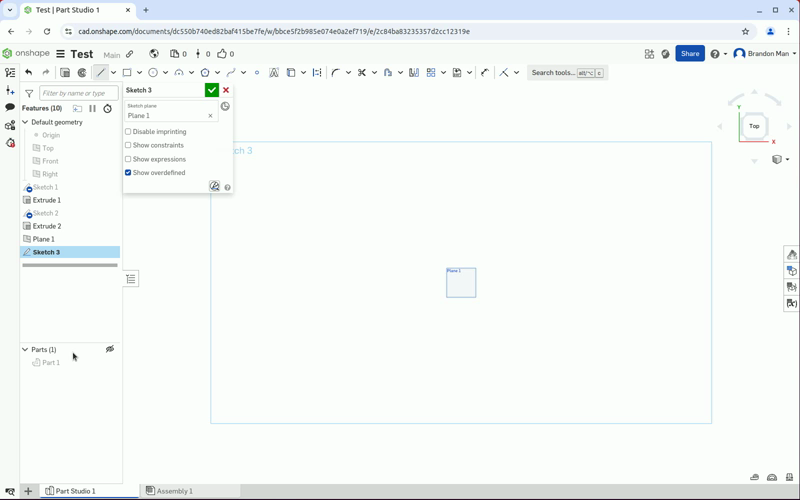
key_down(shift)
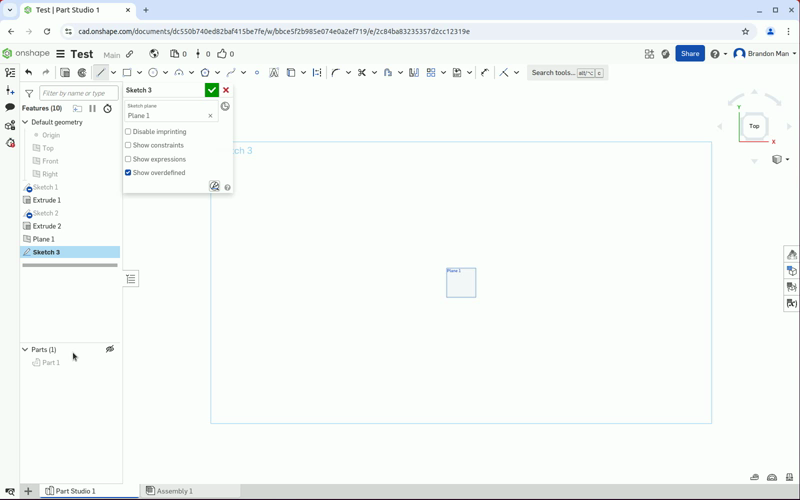
mouse_move(460, 245)
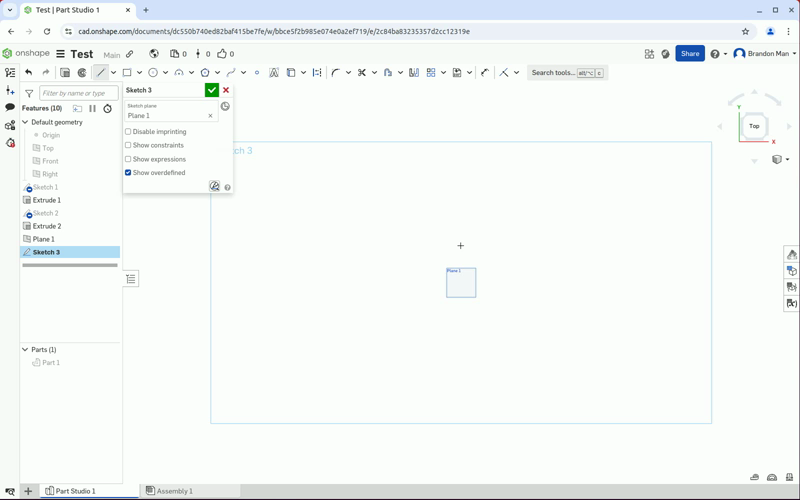
click(460, 245)
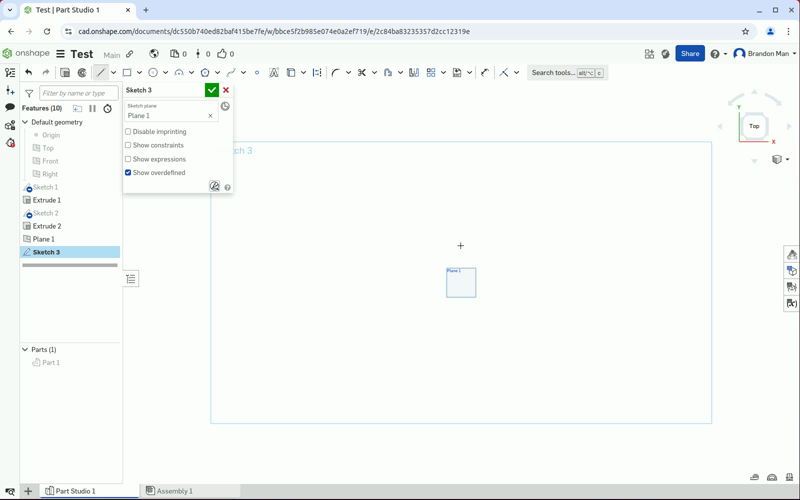
key_up(shift)
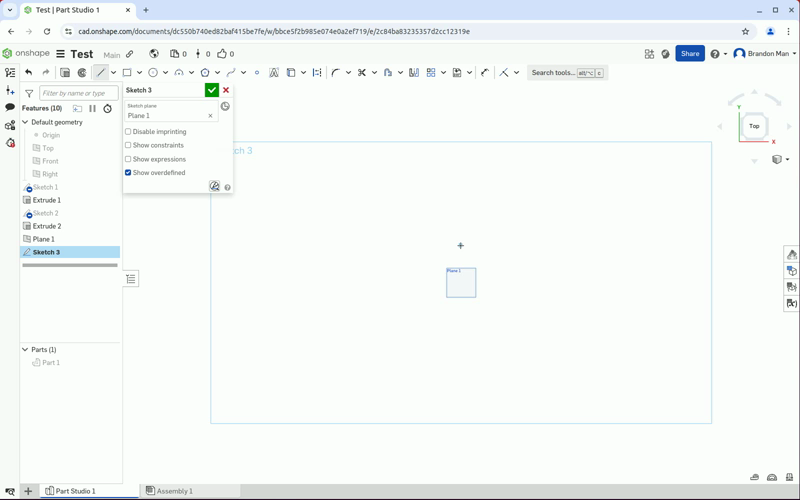
key_down(shift)
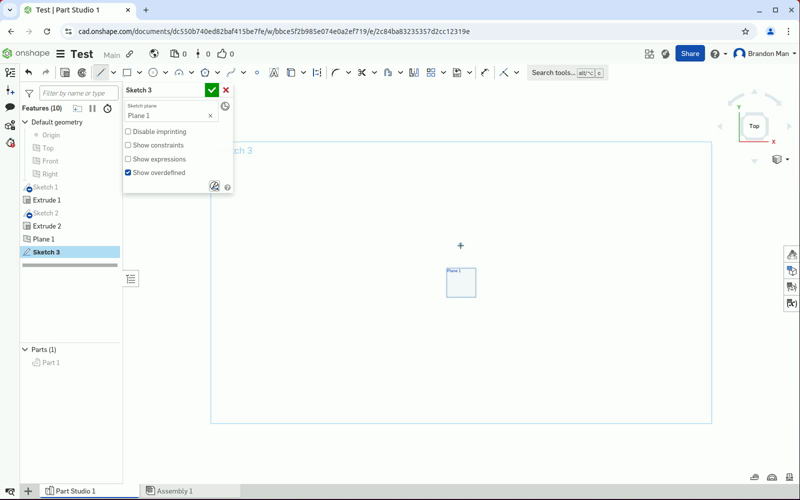
mouse_move(490, 245)
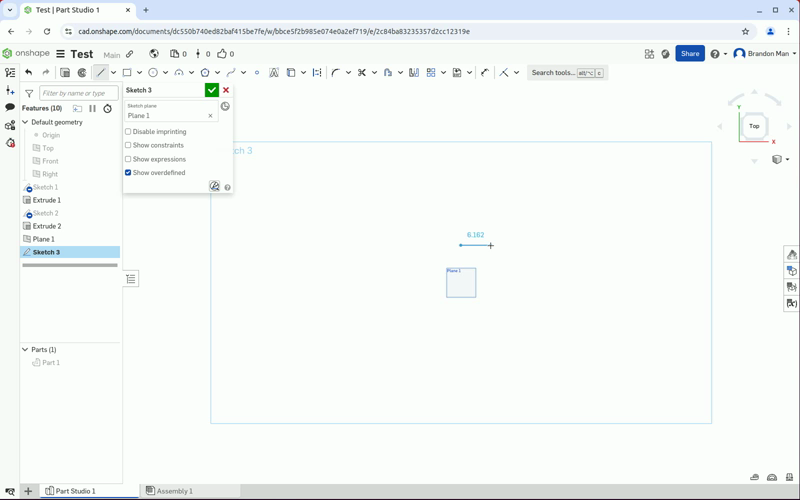
mouse_move(499, 207)
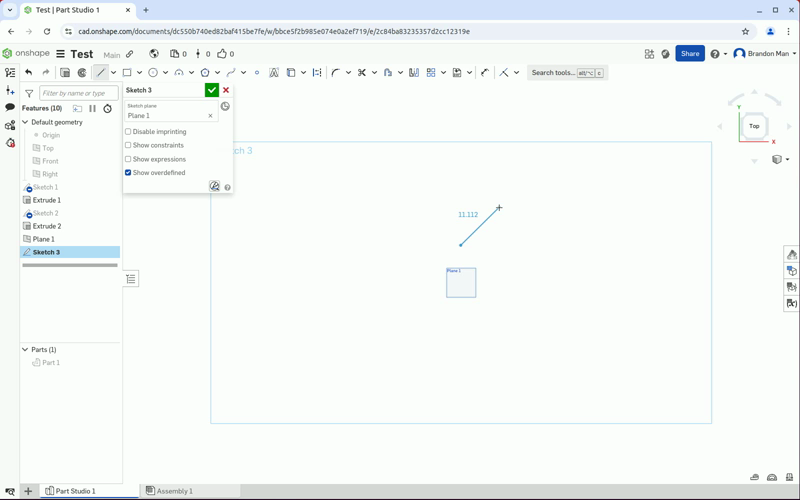
click(499, 207)
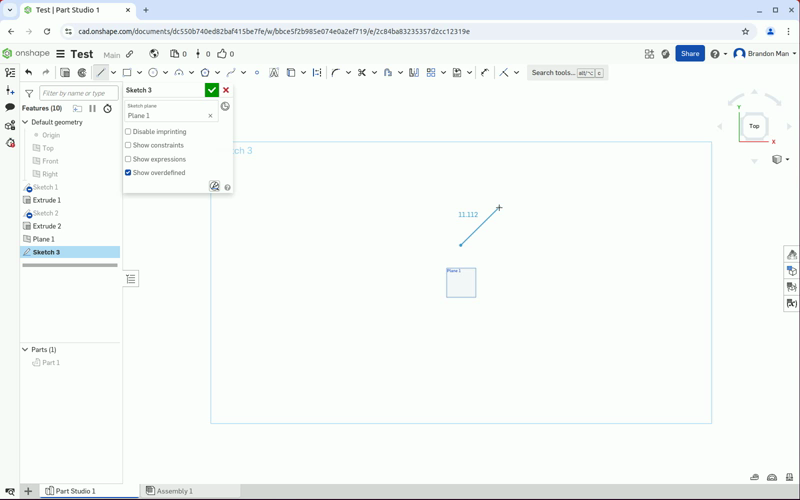
key_up(shift)
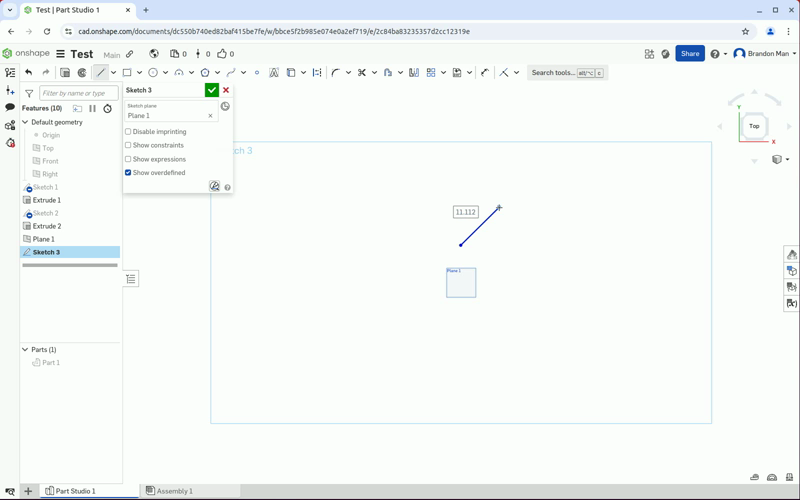
key_down(shift)
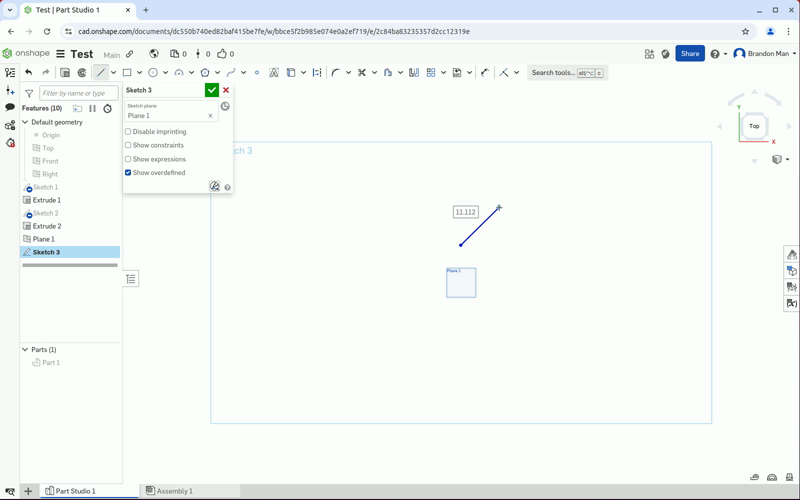
mouse_move(529, 207)
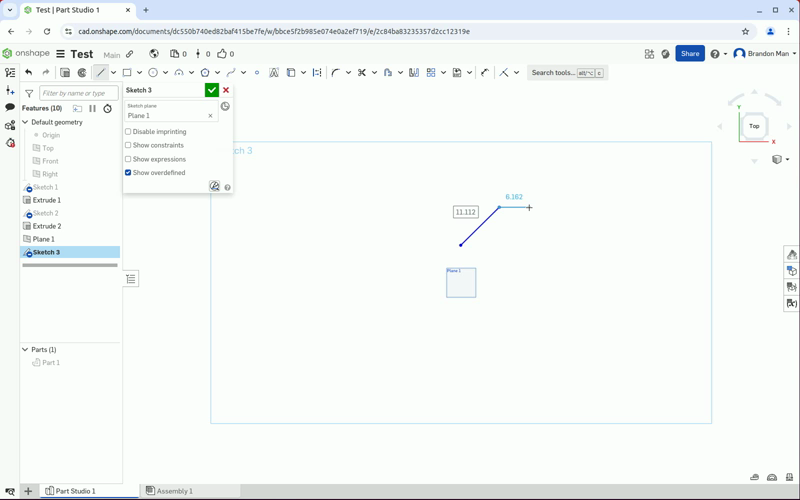
mouse_move(460, 207)
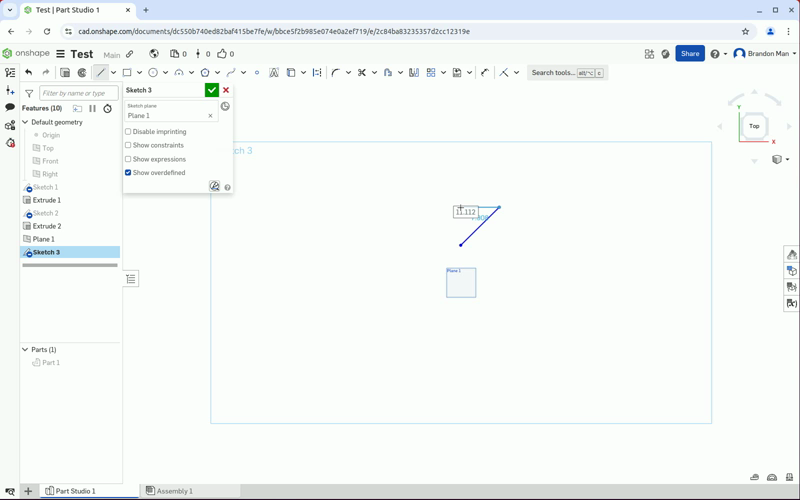
click(460, 207)
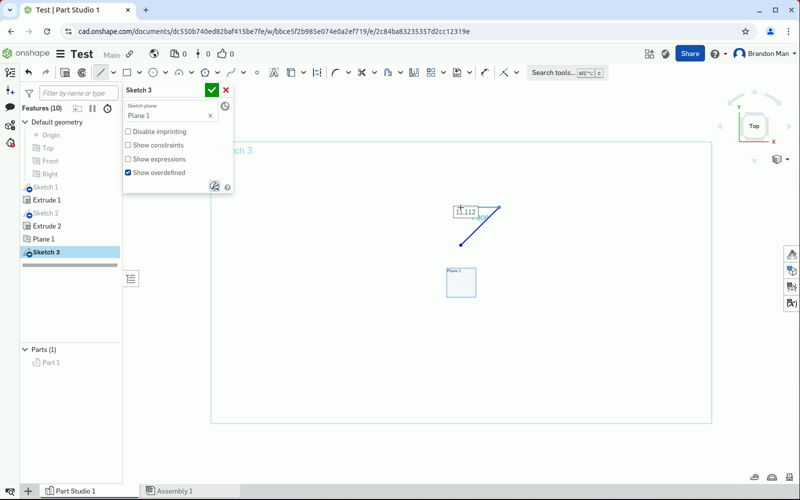
key_up(shift)
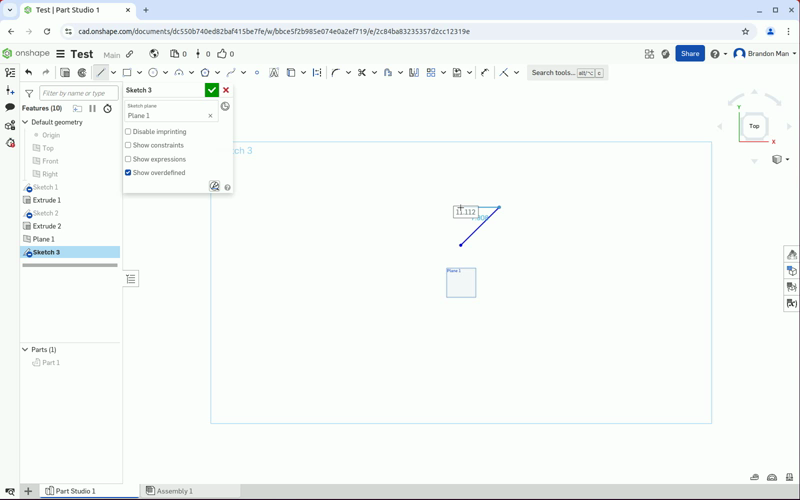
mouse_move(490, 207)
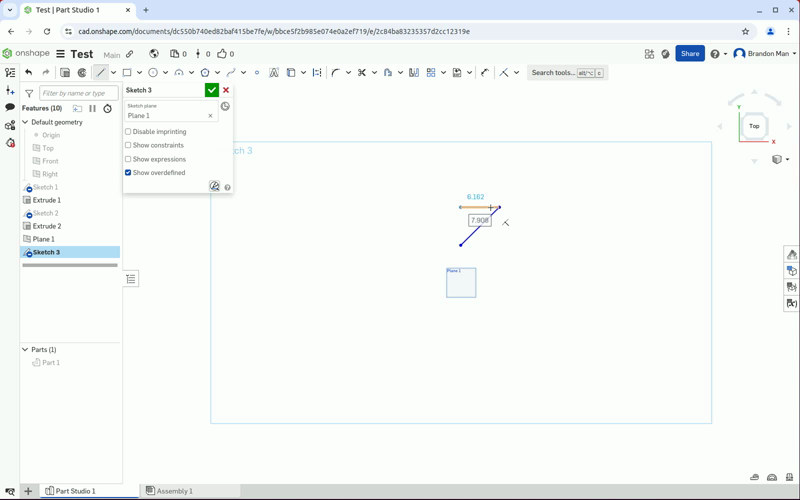
key_down(shift)
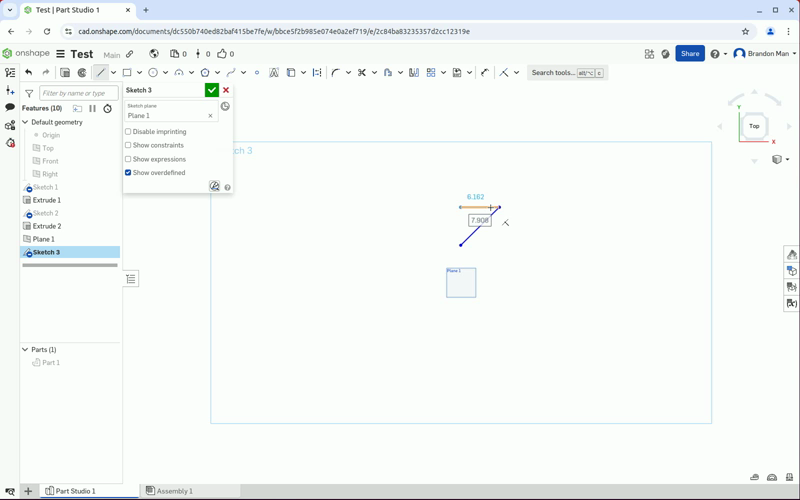
mouse_move(460, 245)
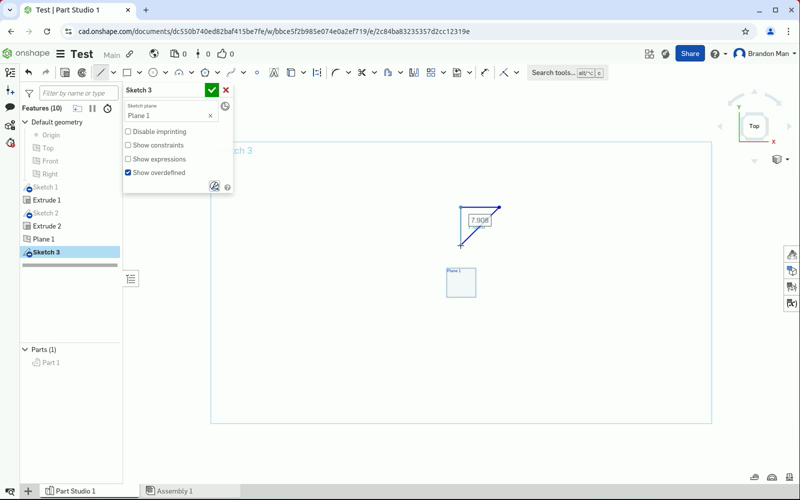
key_up(shift)
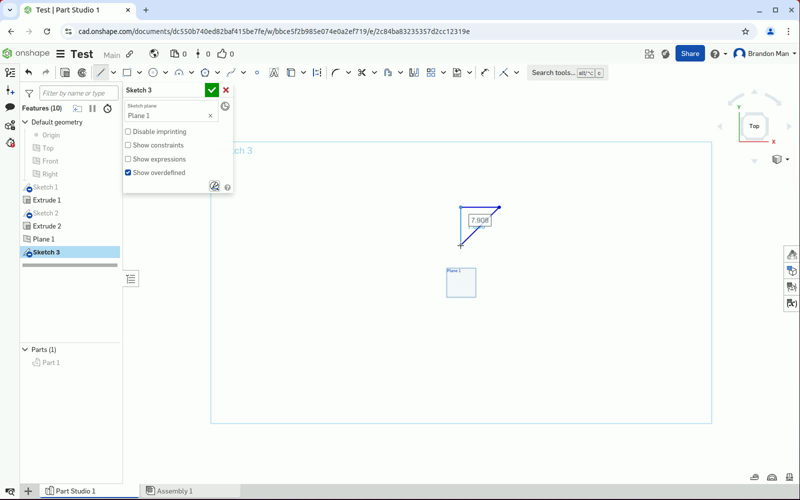
click(460, 245)
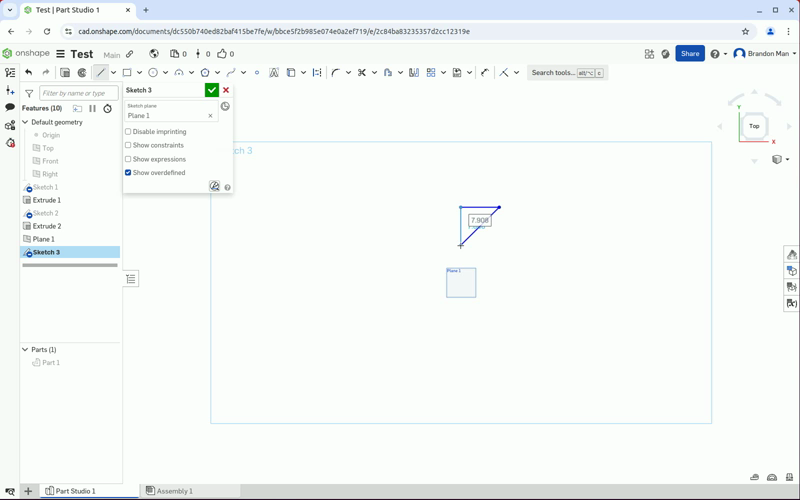
key(esc)
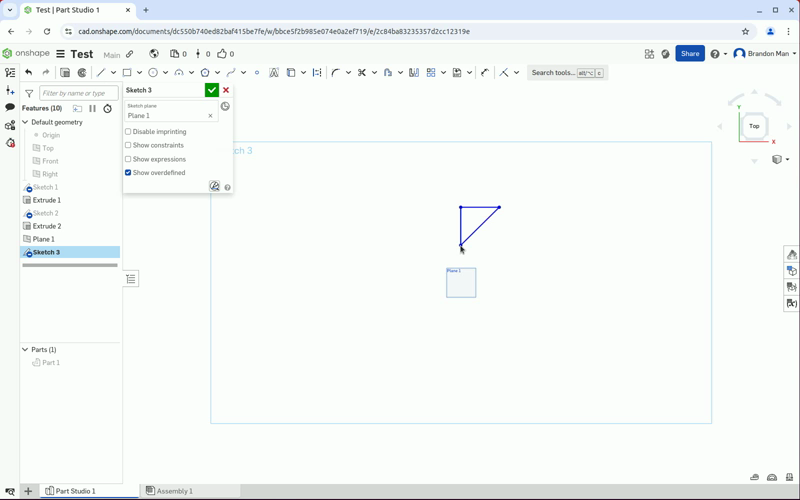
mouse_move(470, 232)
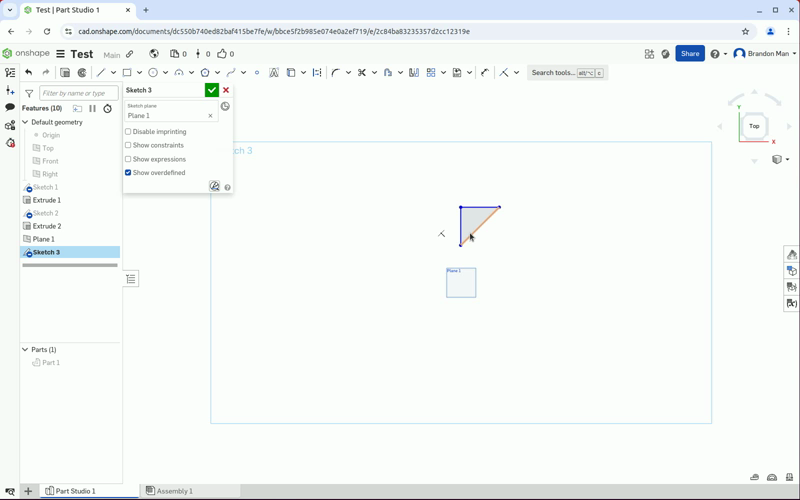
scroll(6)
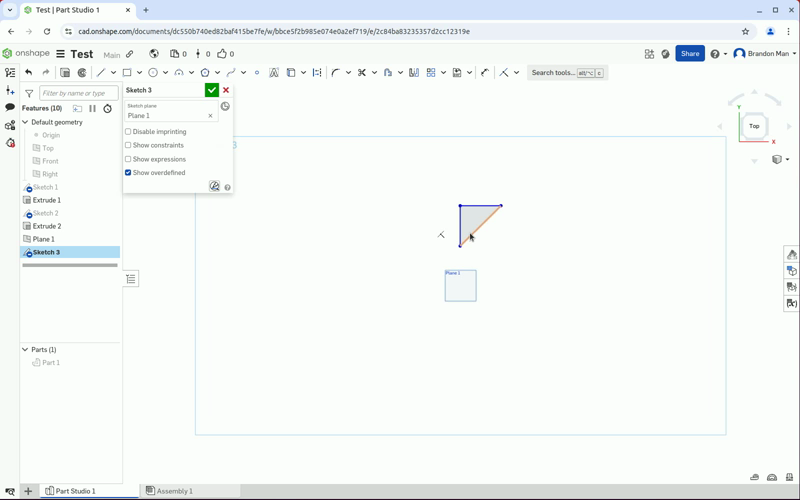
scroll(6)
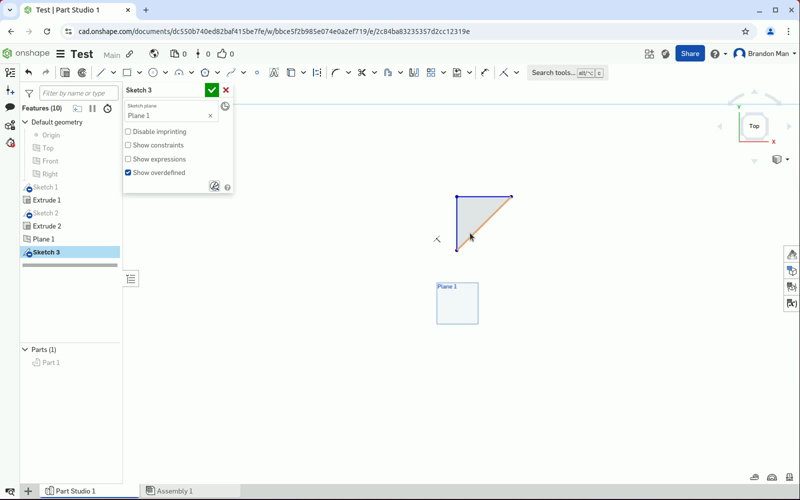
scroll(6)
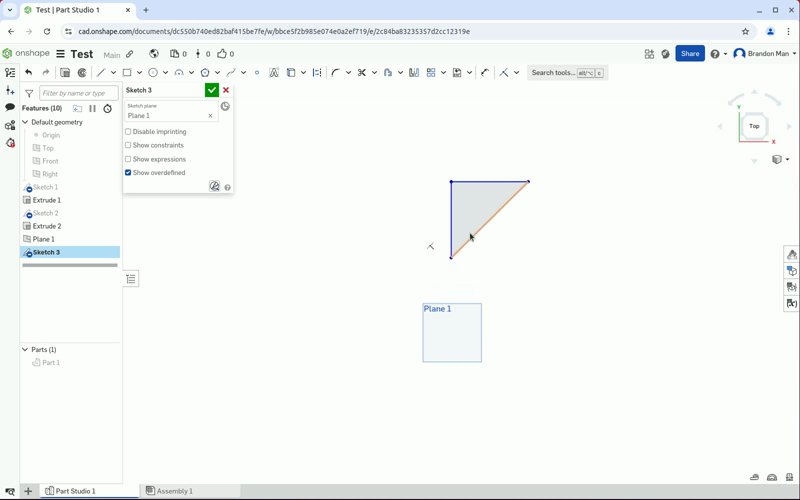
scroll(6)
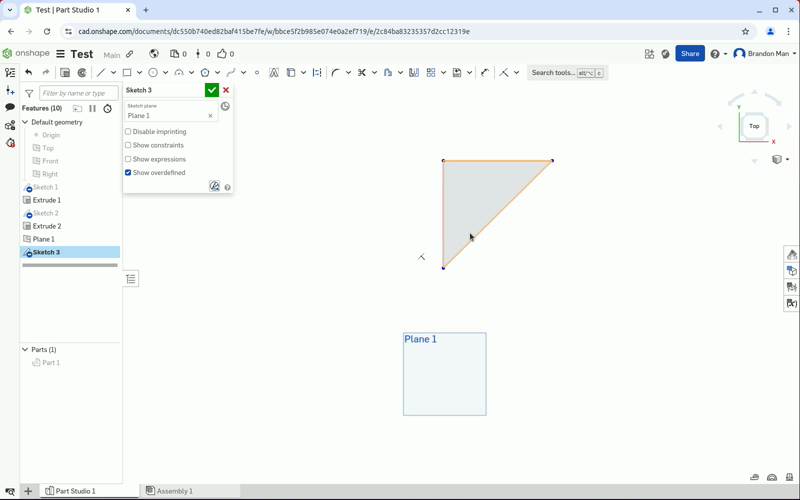
scroll(6)
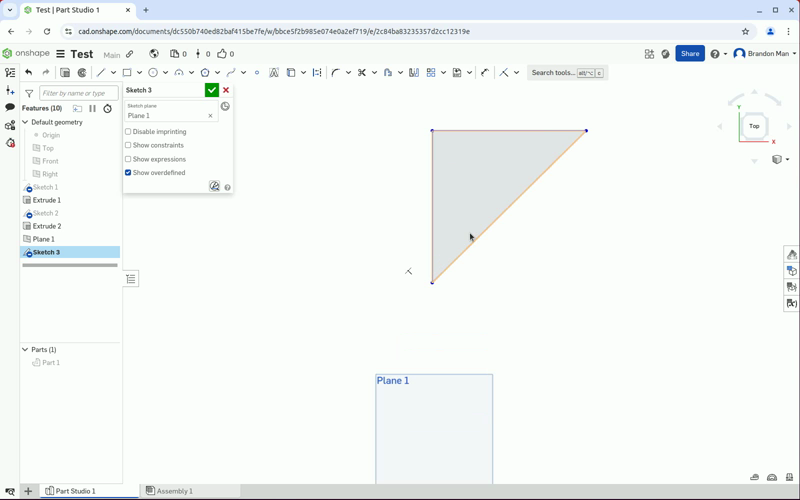
scroll(6)
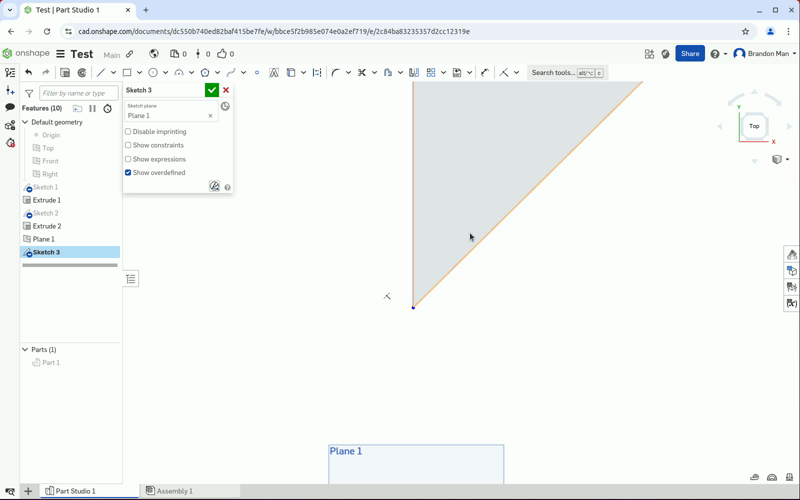
scroll(6)
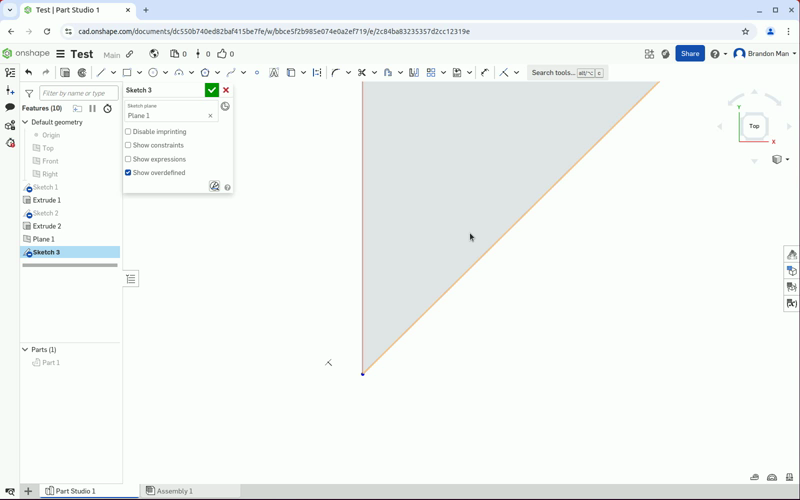
click(470, 232)
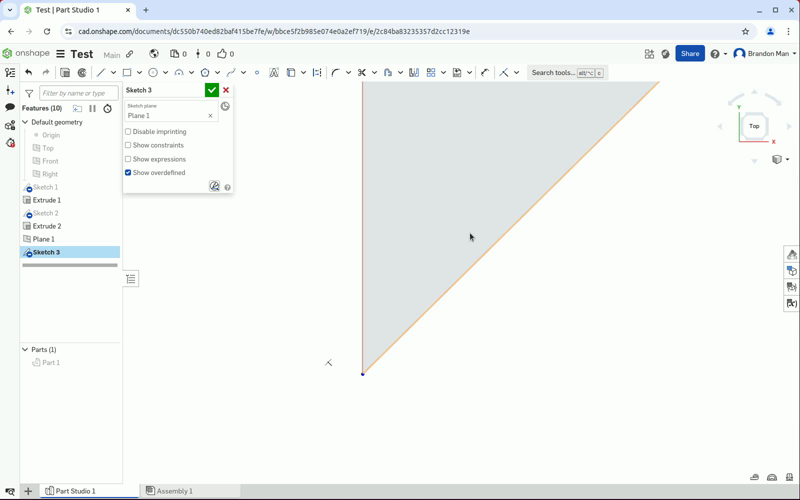
scroll(-6)
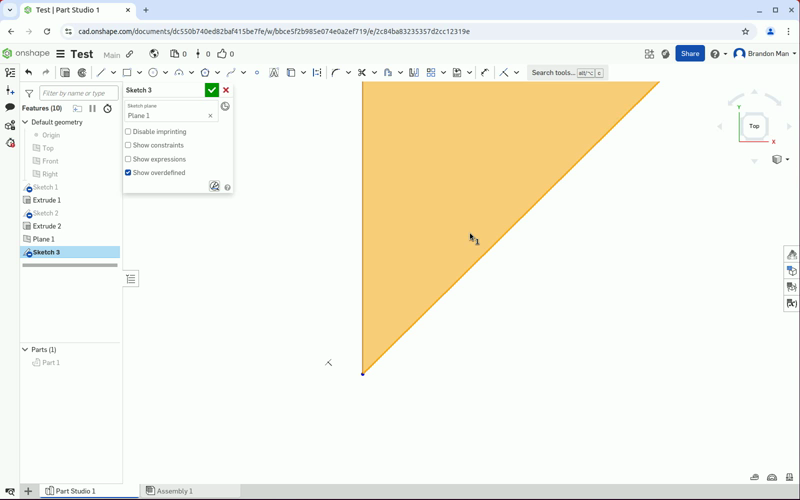
scroll(-6)
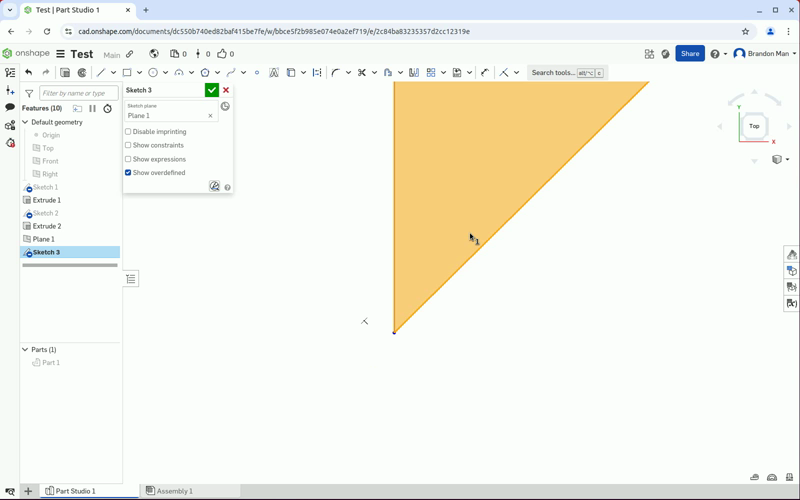
scroll(-6)
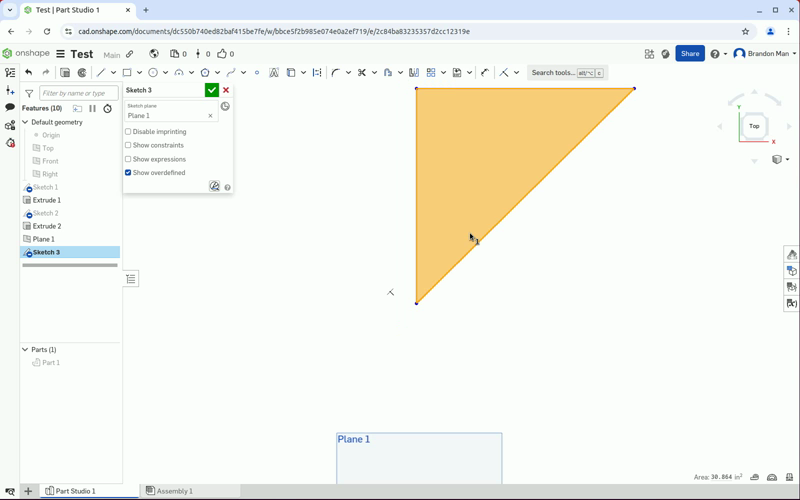
scroll(-6)
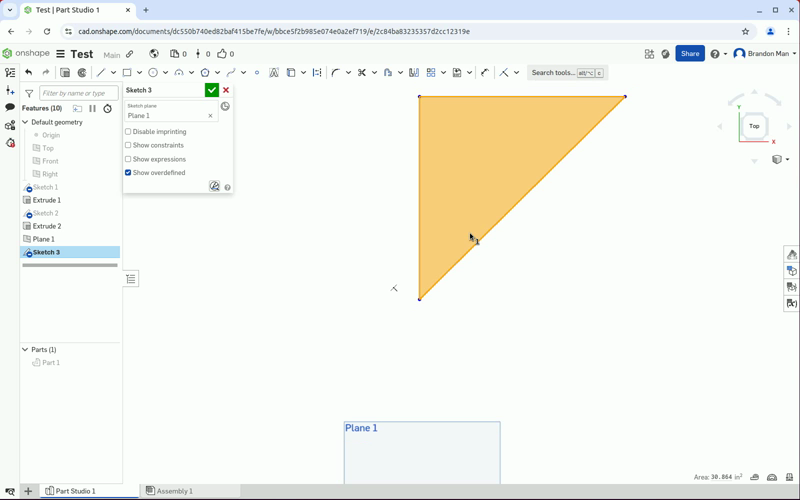
scroll(-6)
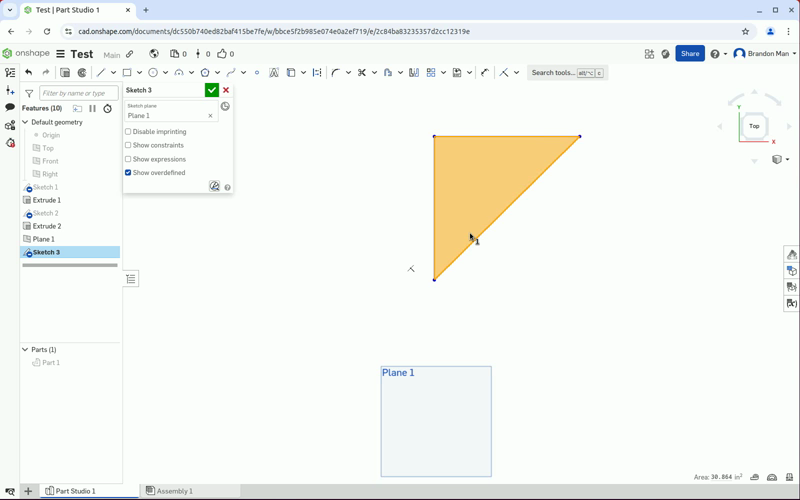
scroll(-6)
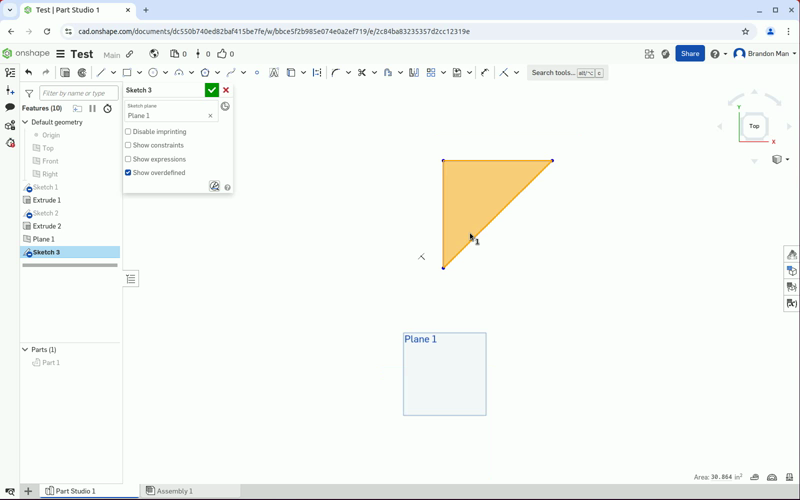
scroll(-6)
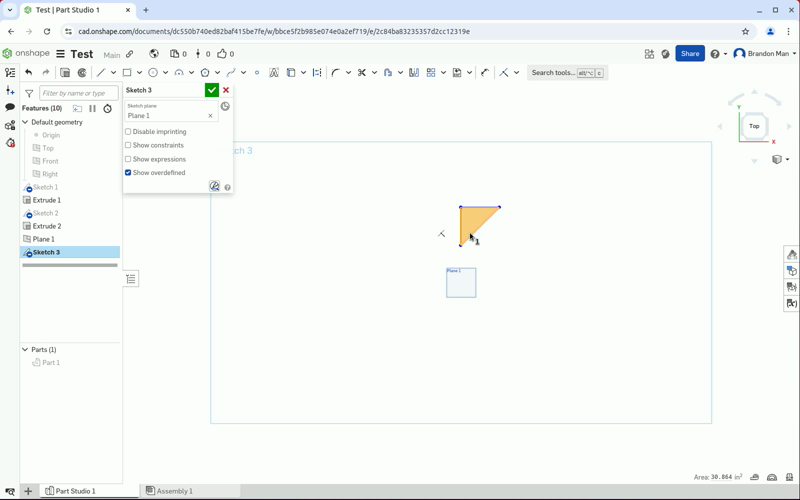
mouse_move(73, 352)
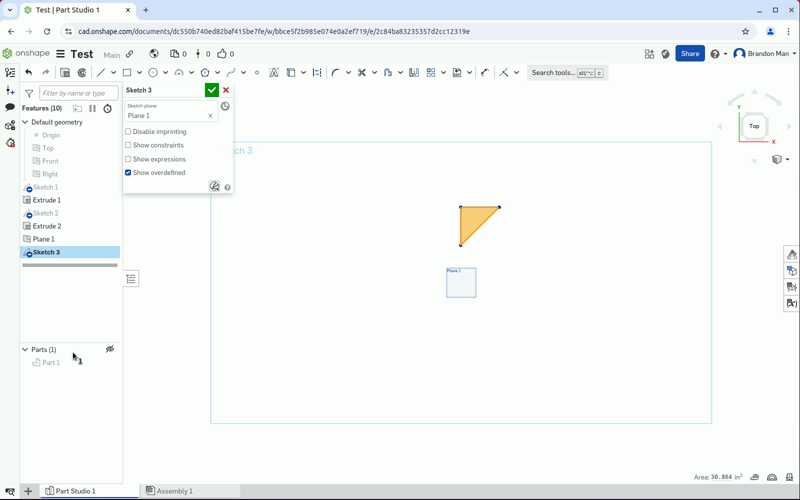
key(shift+y)
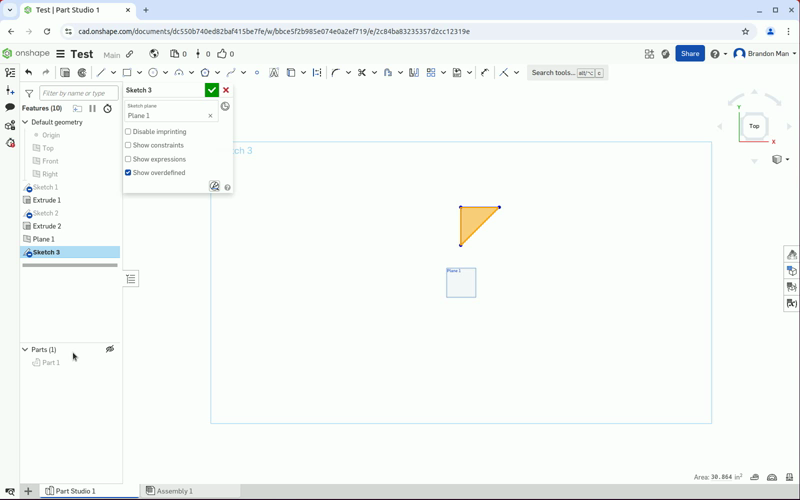
key(shift+e)
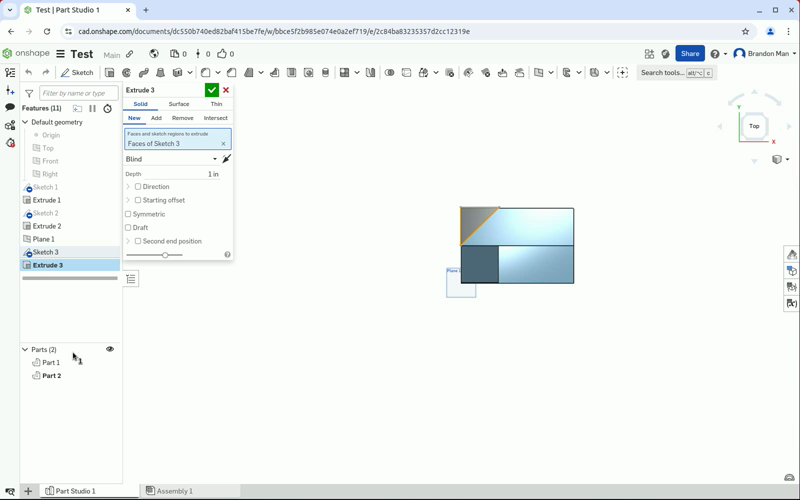
mouse_move(143, 106)
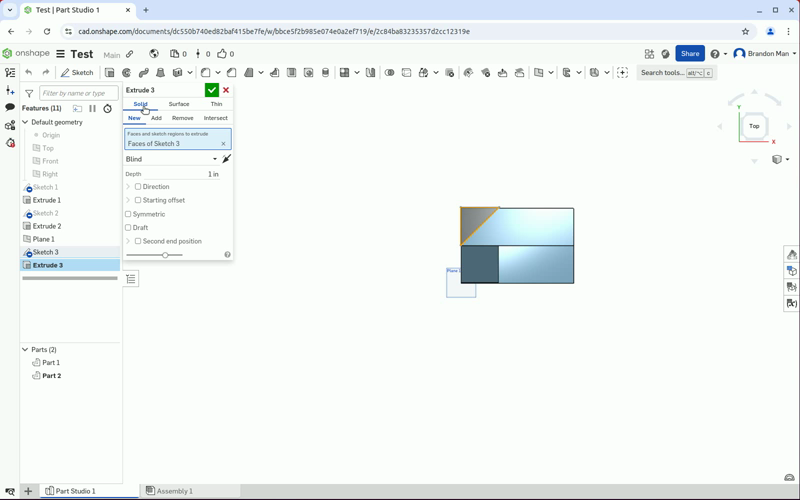
click(143, 106)
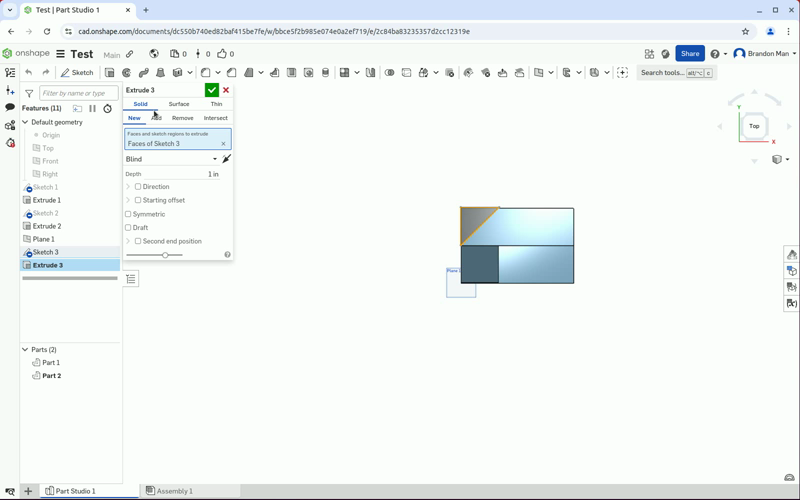
mouse_move(186, 120)
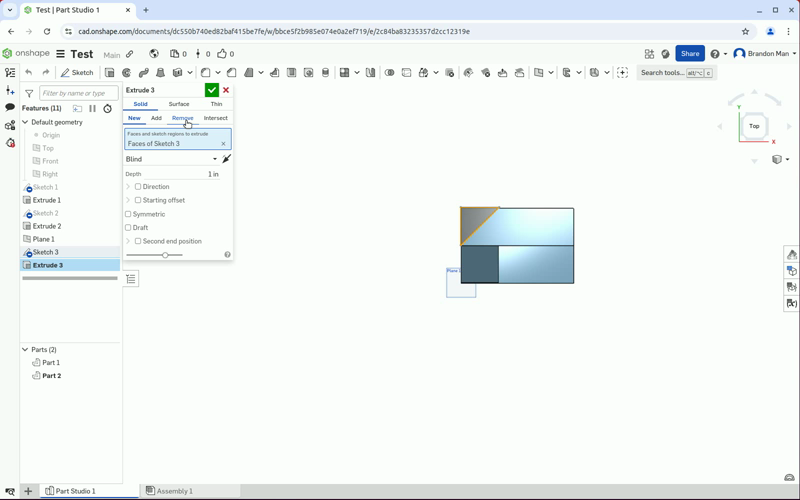
click(186, 120)
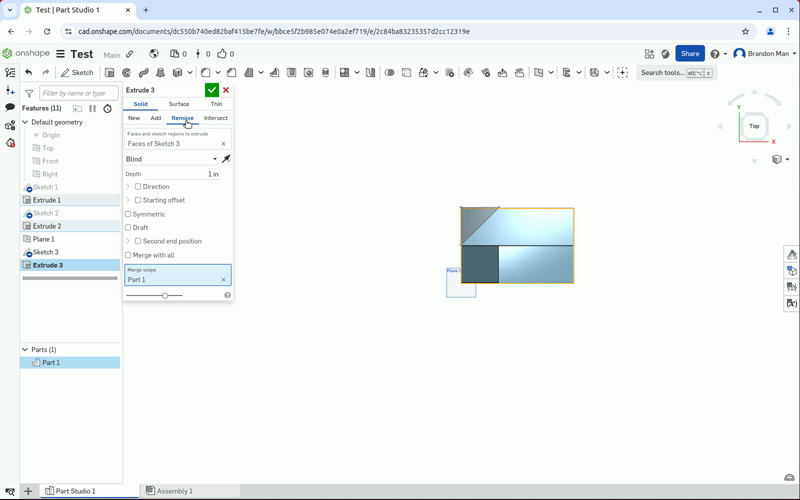
key(tab, 4)
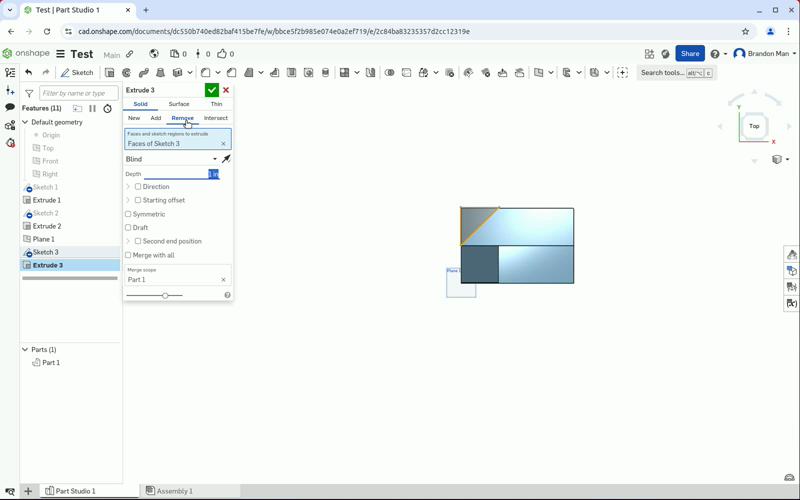
text(15.405)
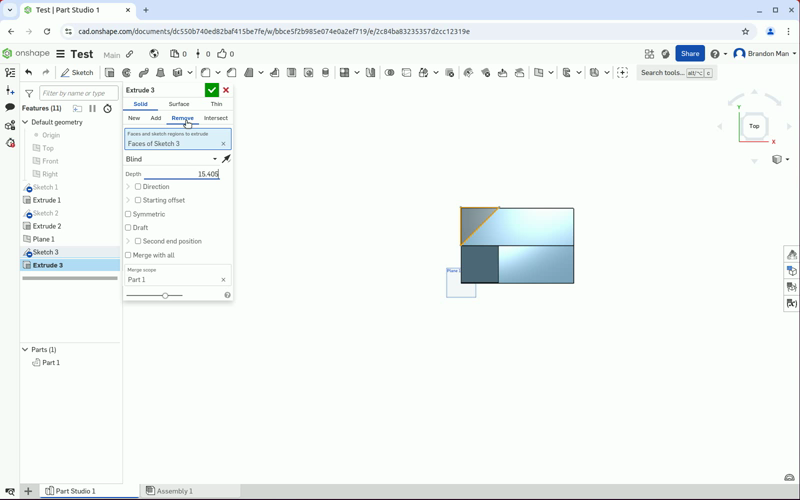
key(tab, 6)
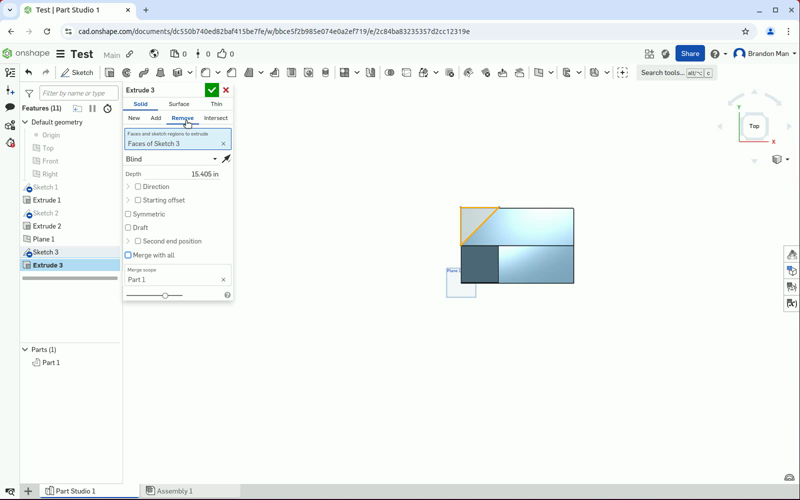
key(space)
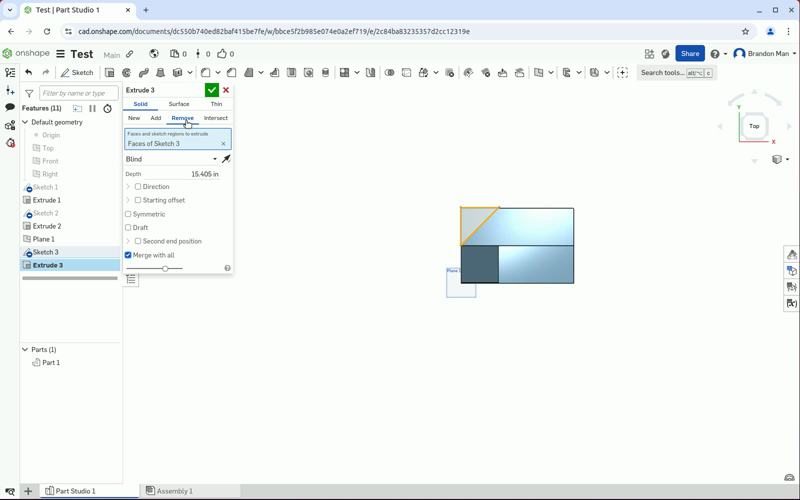
key(enter)
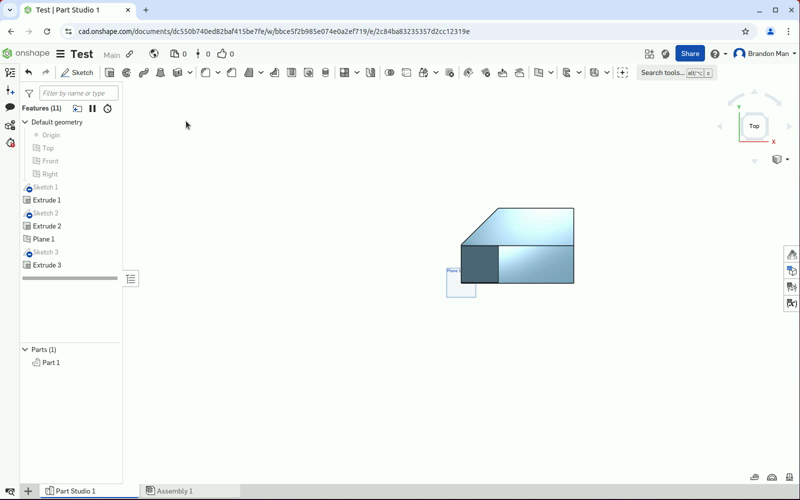
key(shift+h)
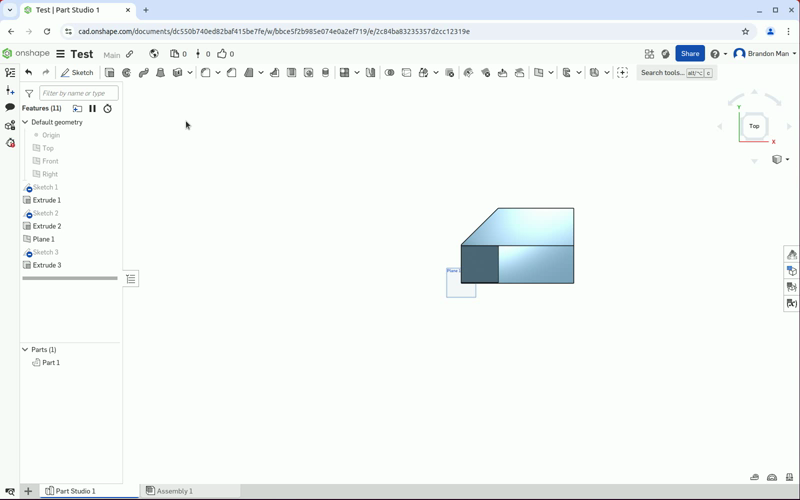
key(shift+h)
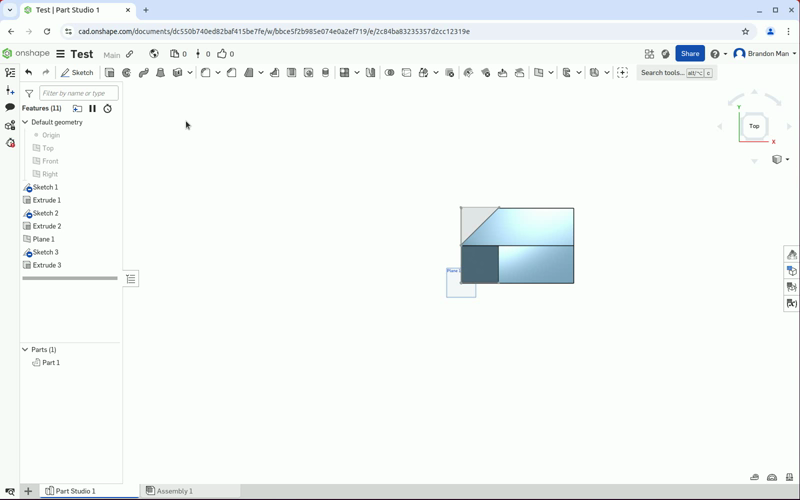
key(shift+7)
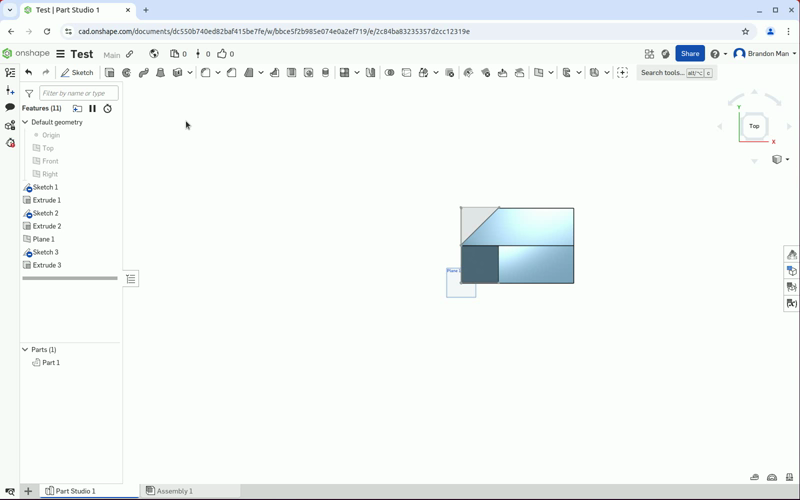
key(up, 3)
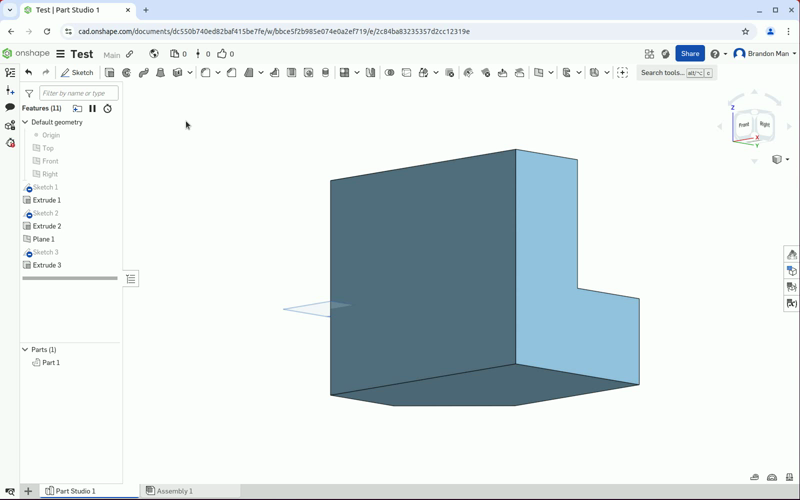
key(left, 3)
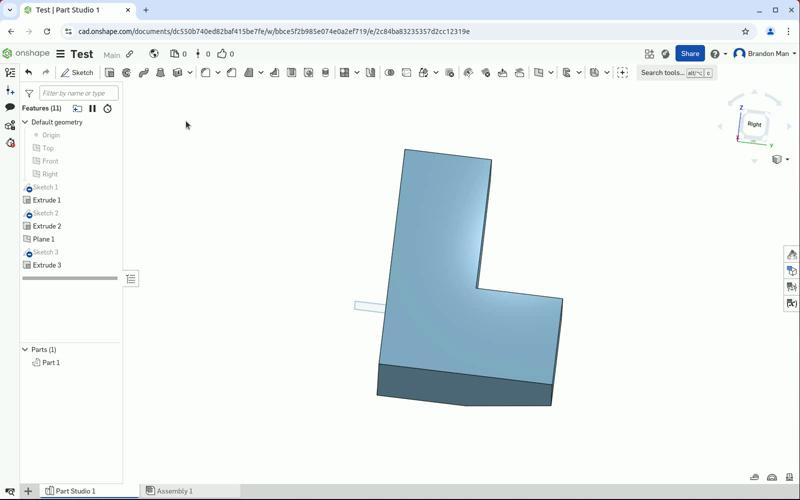
key(right, 3)
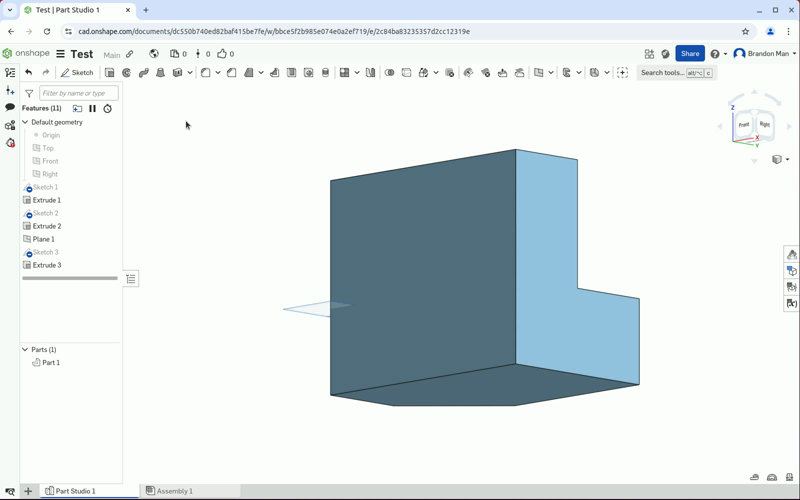
key(down, 3)
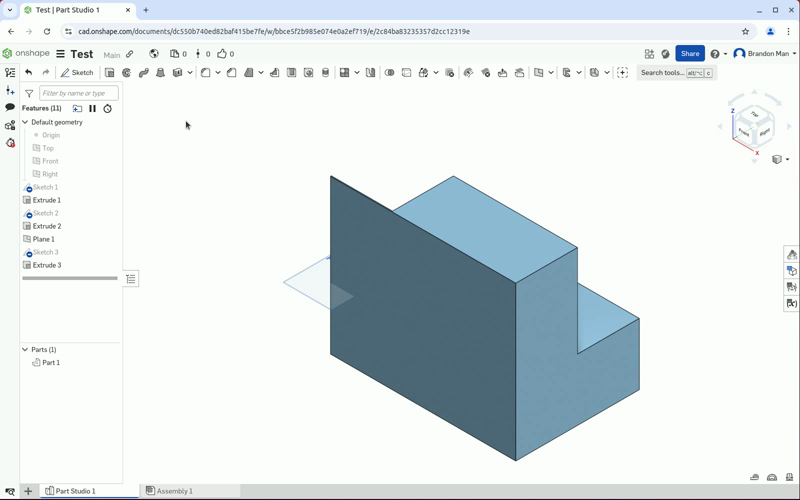
mouse_move(73, 189)
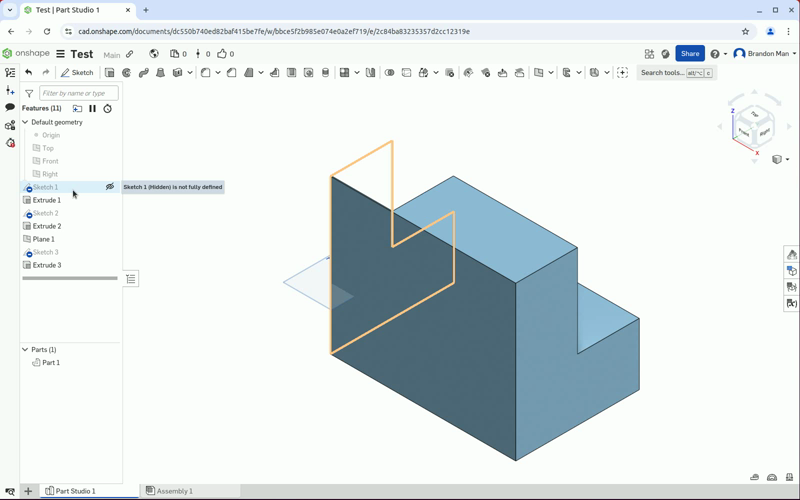
click(73, 189)